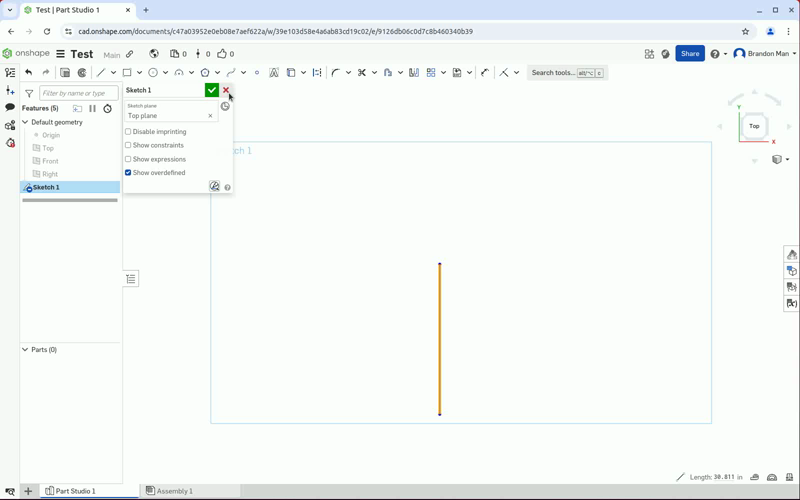
key(shift+h)
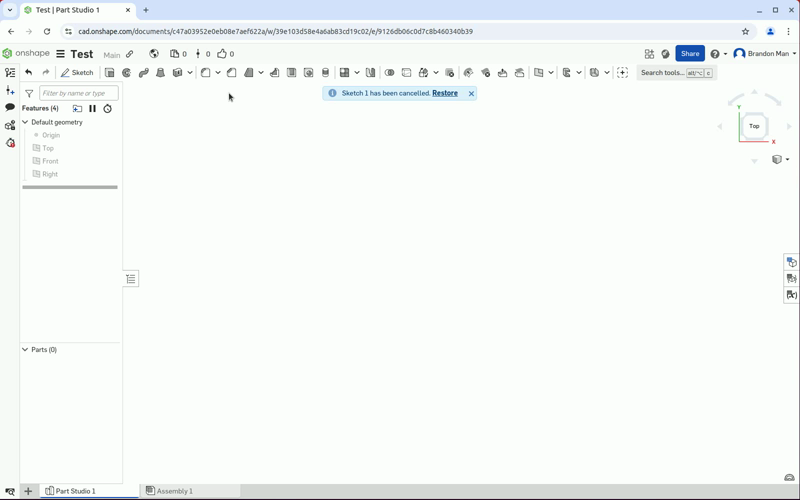
mouse_move(73, 352)
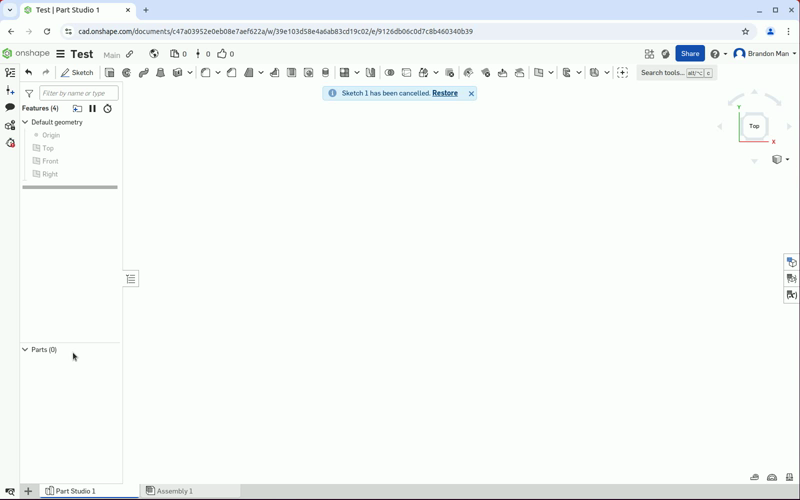
key(y)
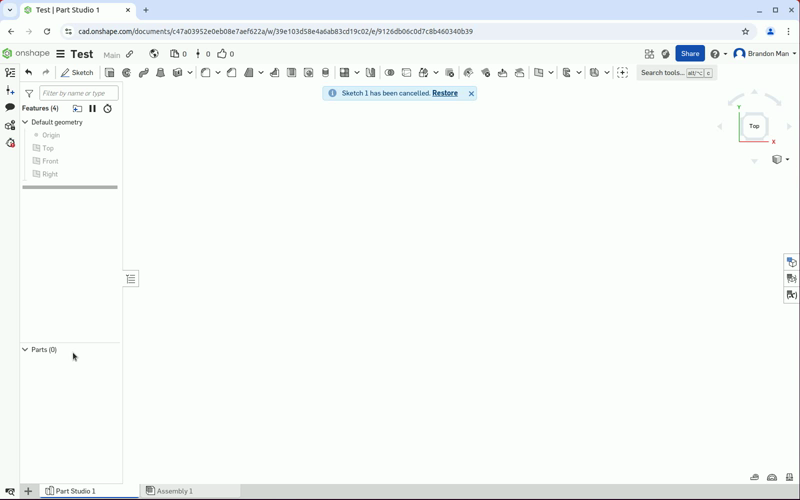
key(shift+p)
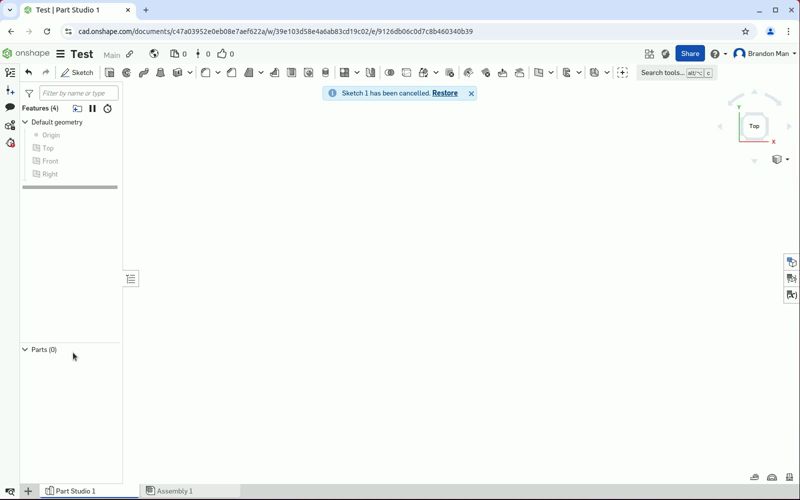
key(space)
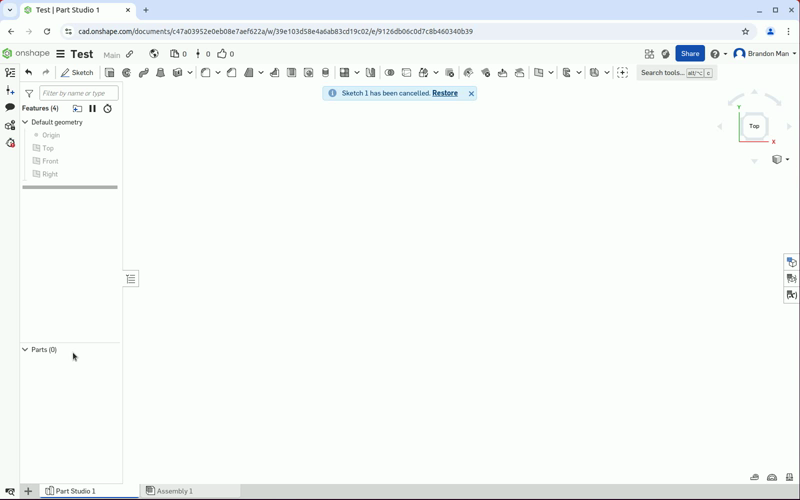
key_down(shift)
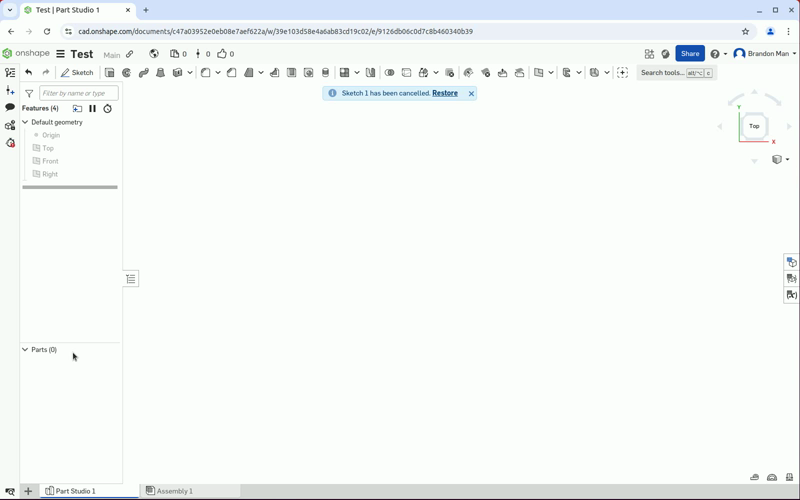
key(up)
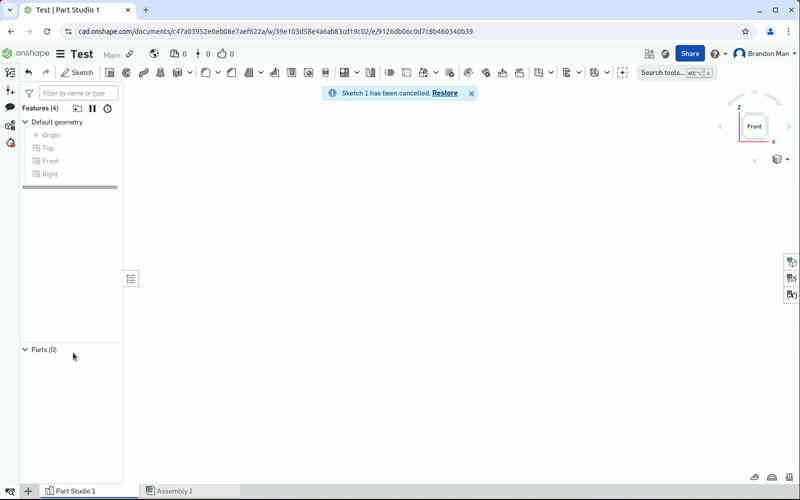
key_up(shift)
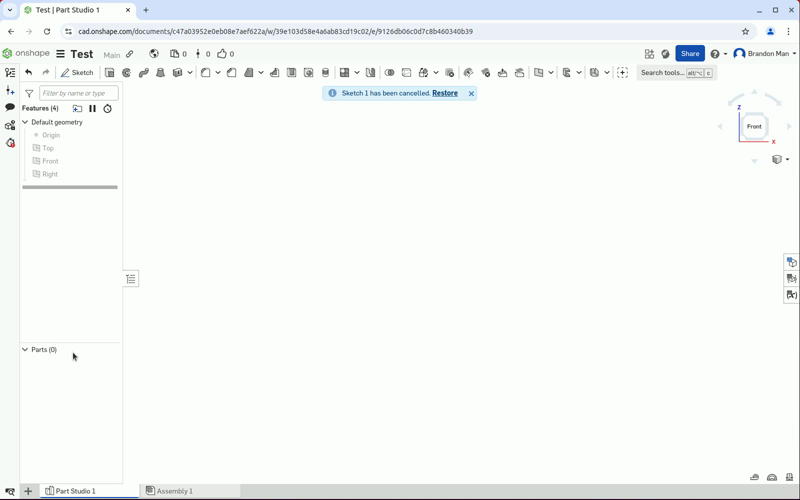
key(space)
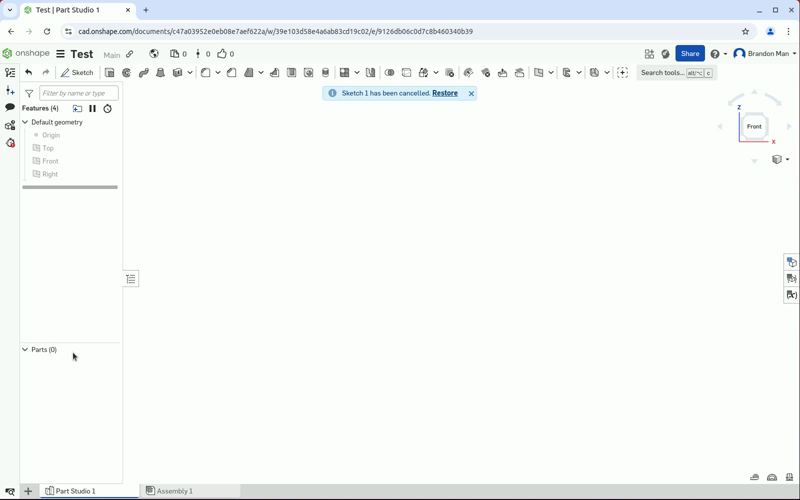
key_down(shift)
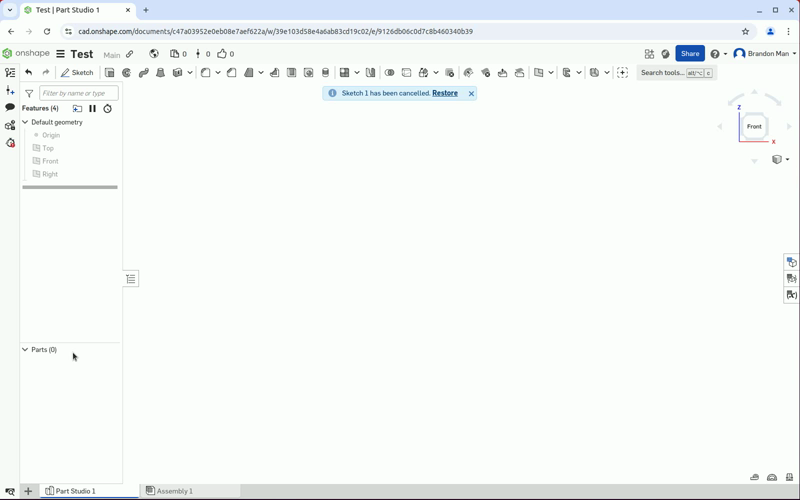
key(left)
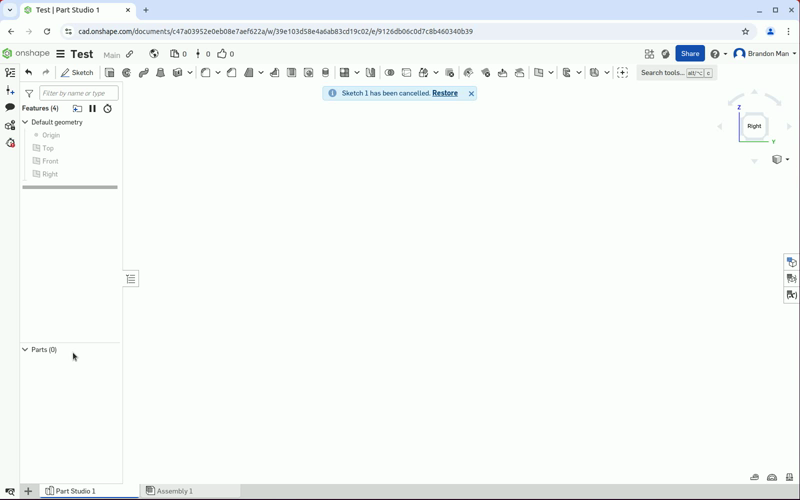
key_up(shift)
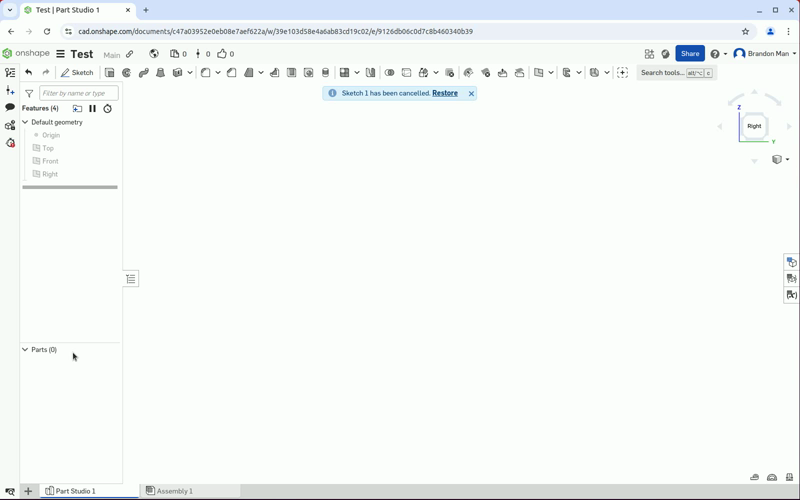
mouse_move(73, 352)
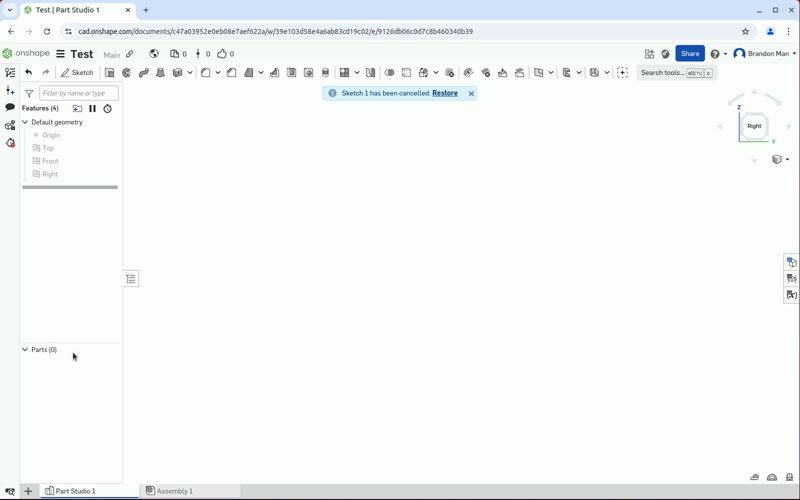
key(shift+y)
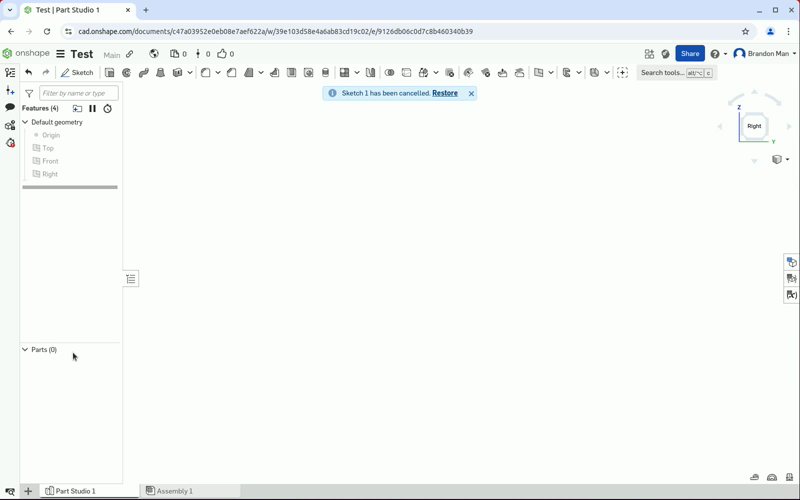
key(shift+s)
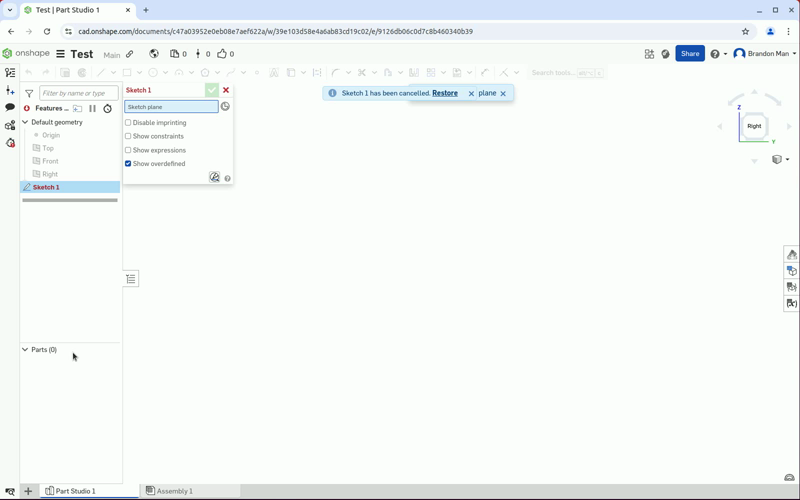
mouse_move(73, 176)
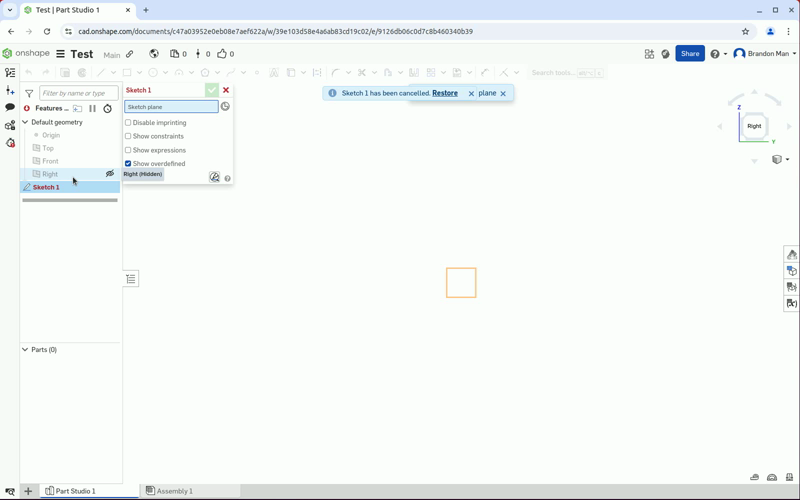
click(73, 176)
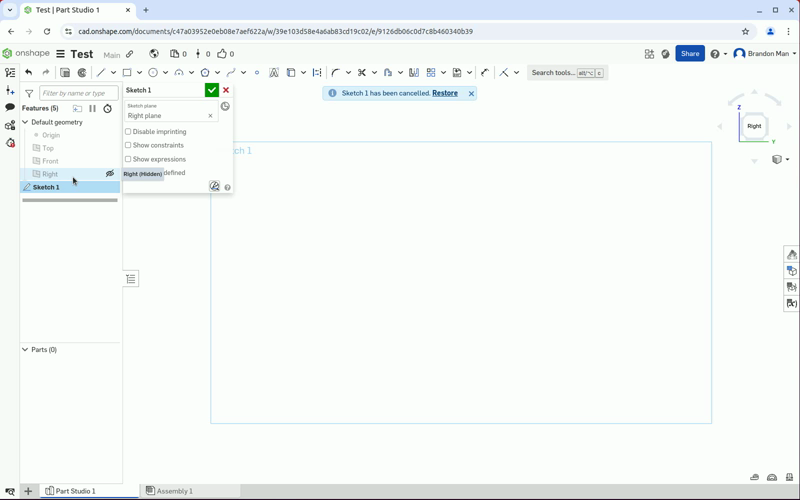
mouse_move(73, 352)
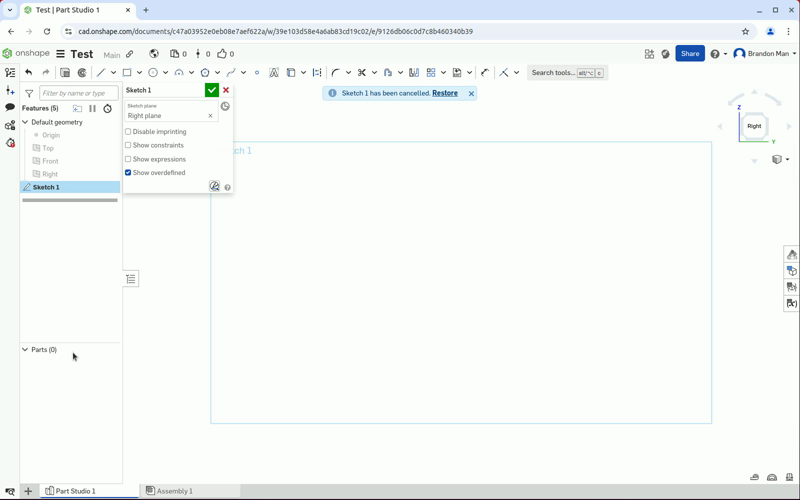
key(y)
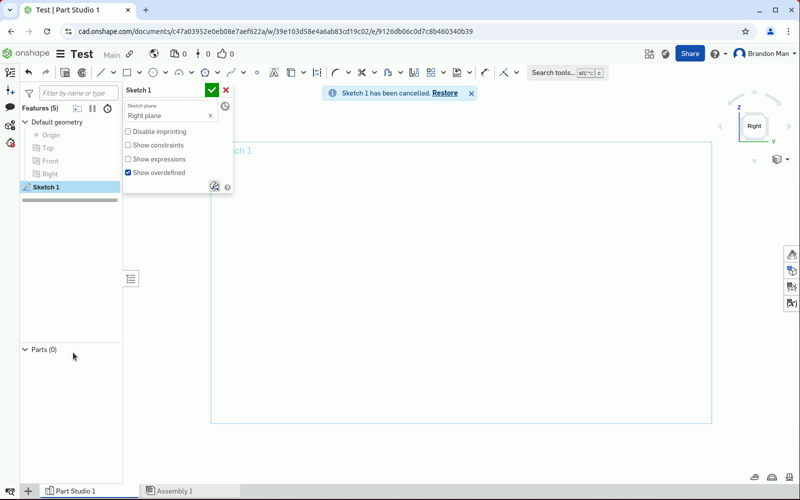
key(l)
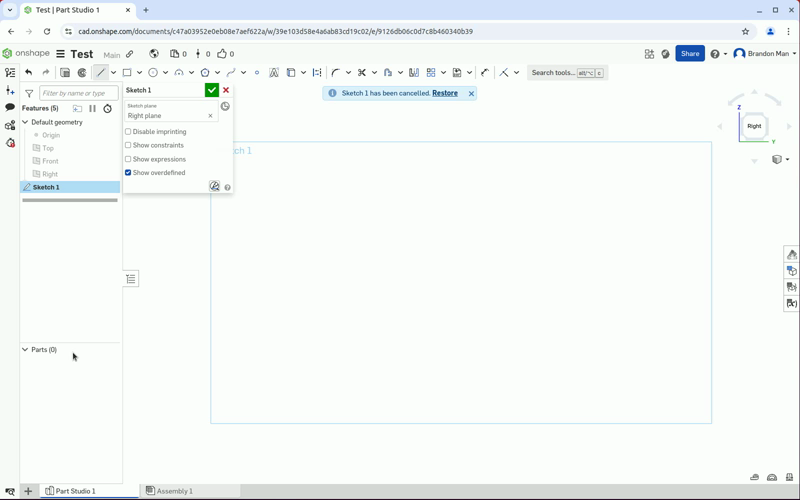
key_down(shift)
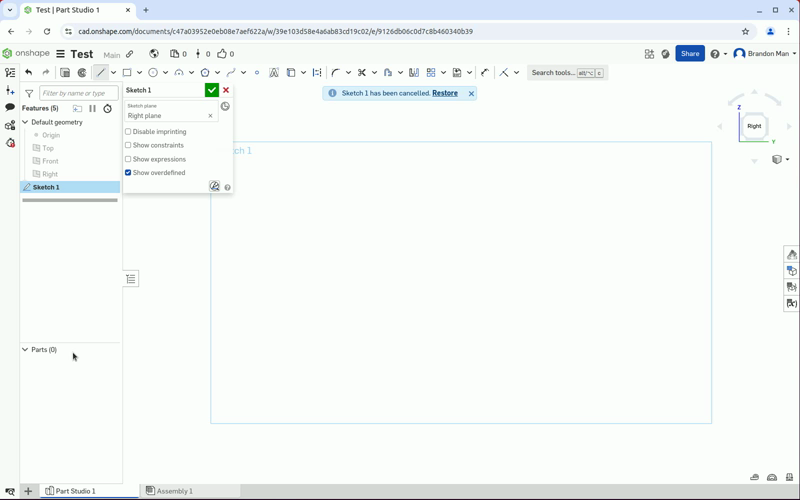
mouse_move(460, 282)
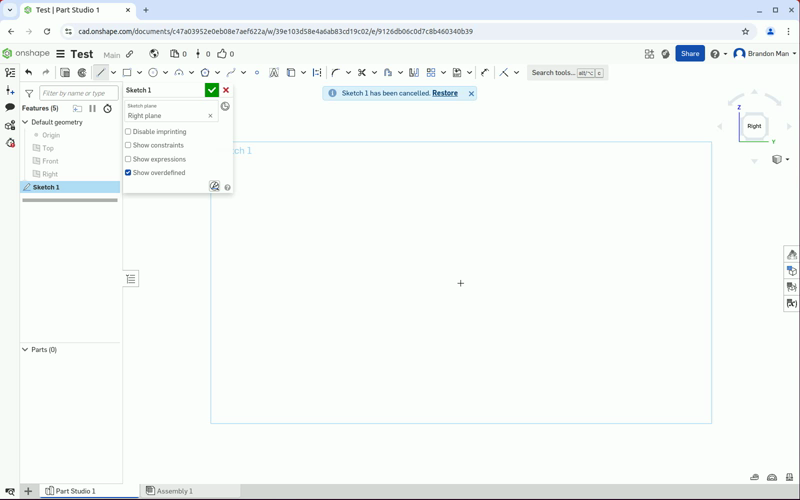
click(460, 282)
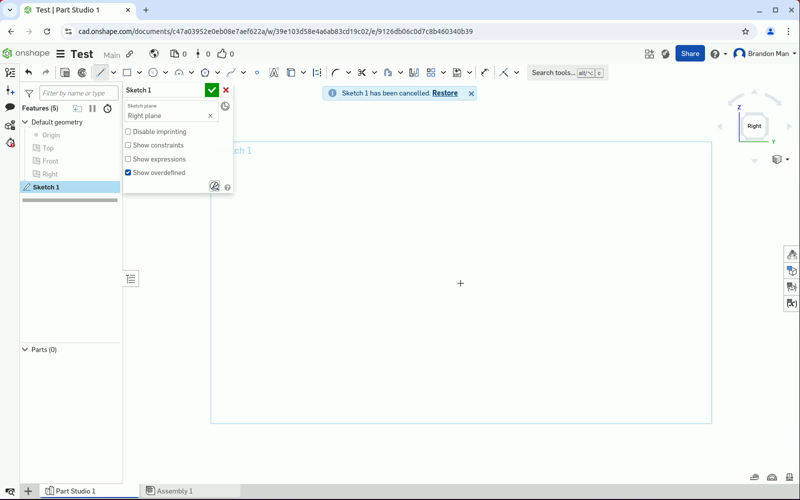
key_up(shift)
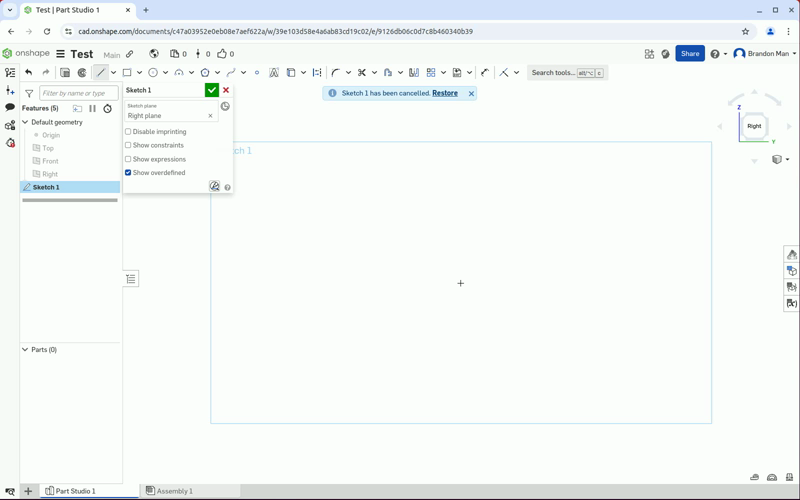
key_down(shift)
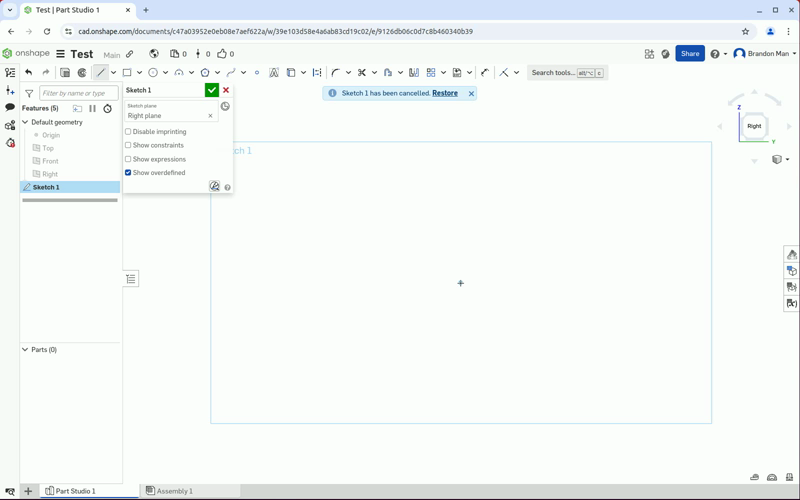
mouse_move(573, 282)
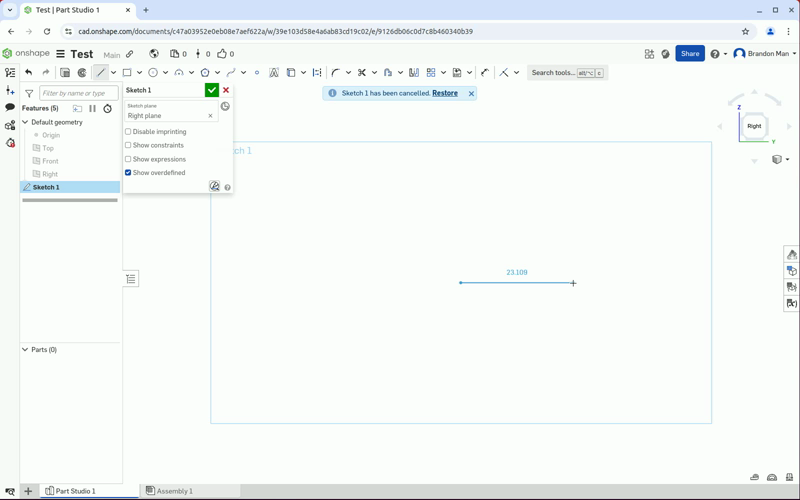
click(573, 282)
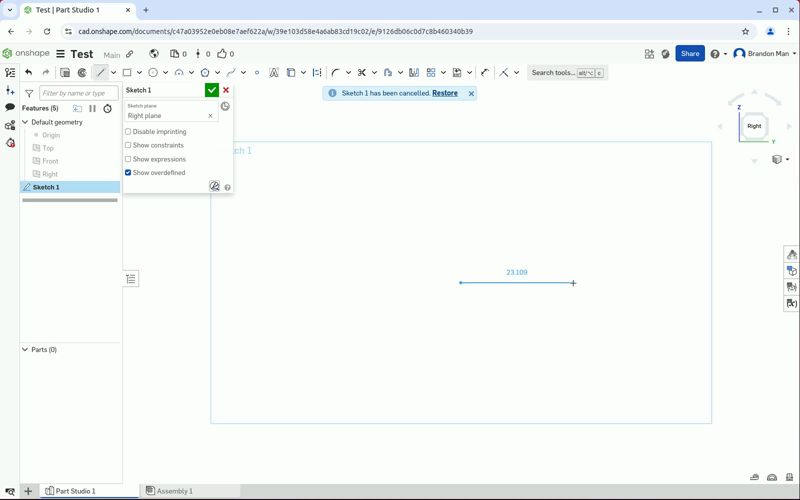
key_up(shift)
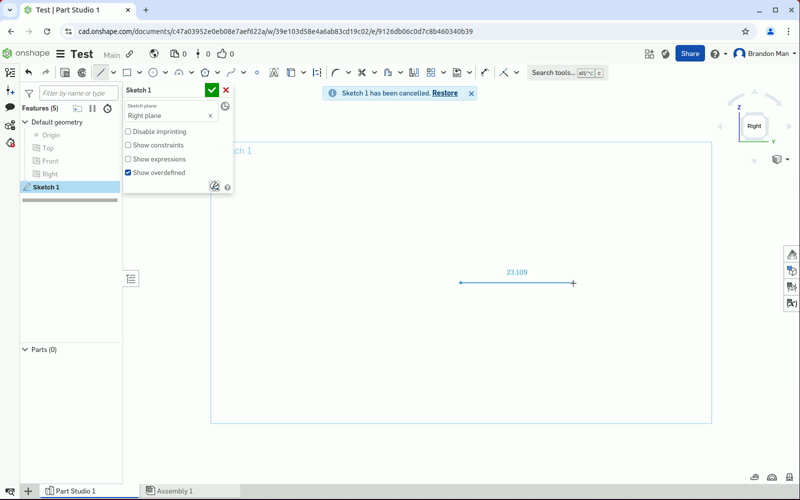
key_down(shift)
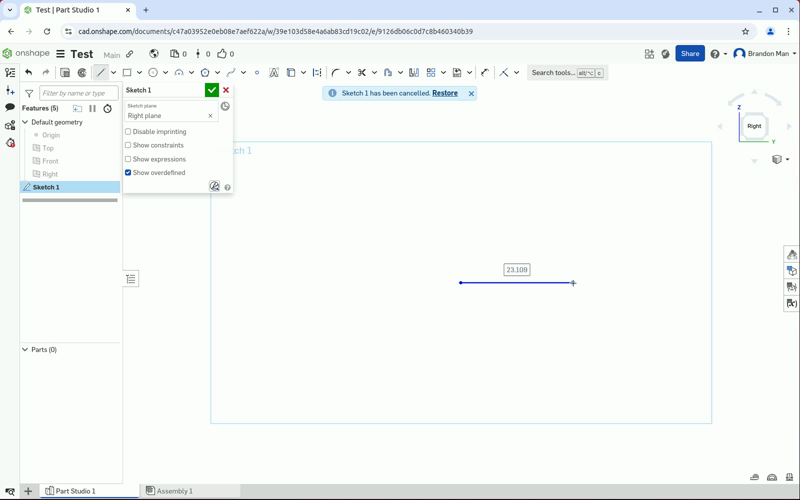
mouse_move(573, 170)
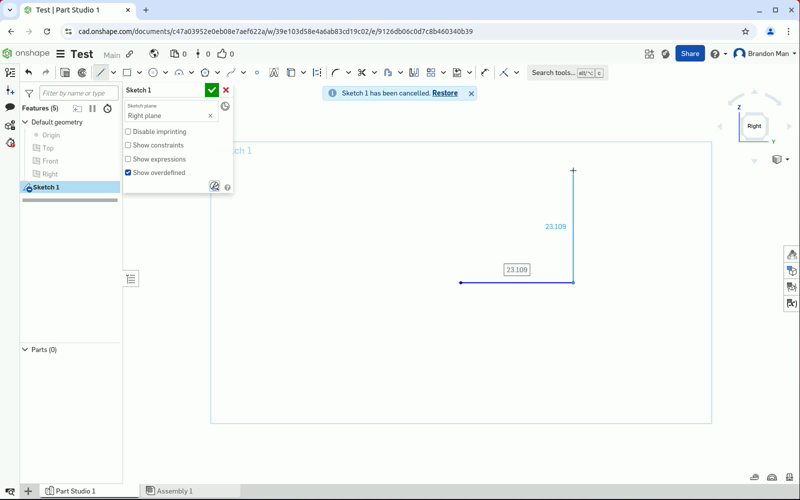
click(573, 170)
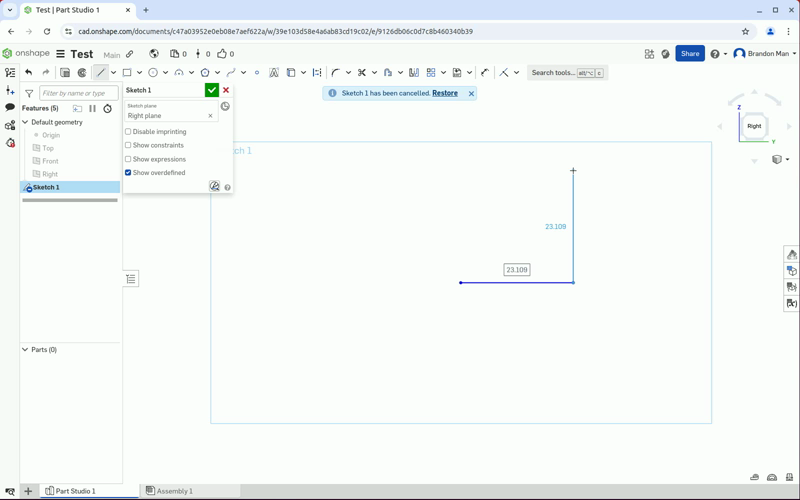
key_up(shift)
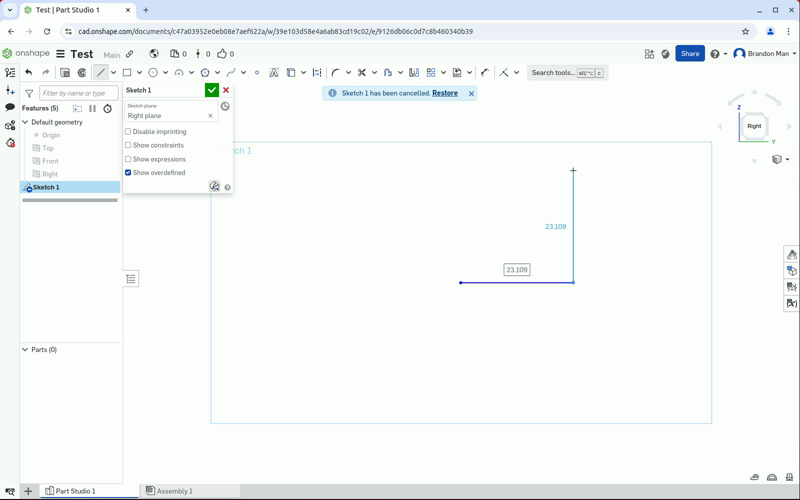
key_down(shift)
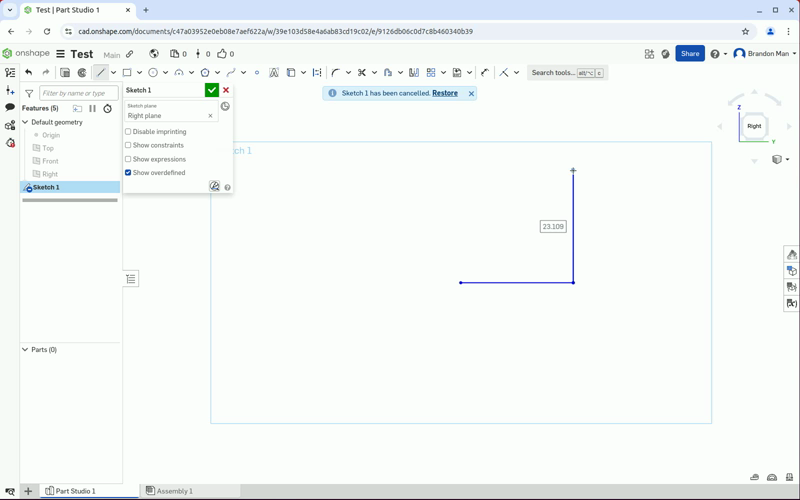
mouse_move(460, 170)
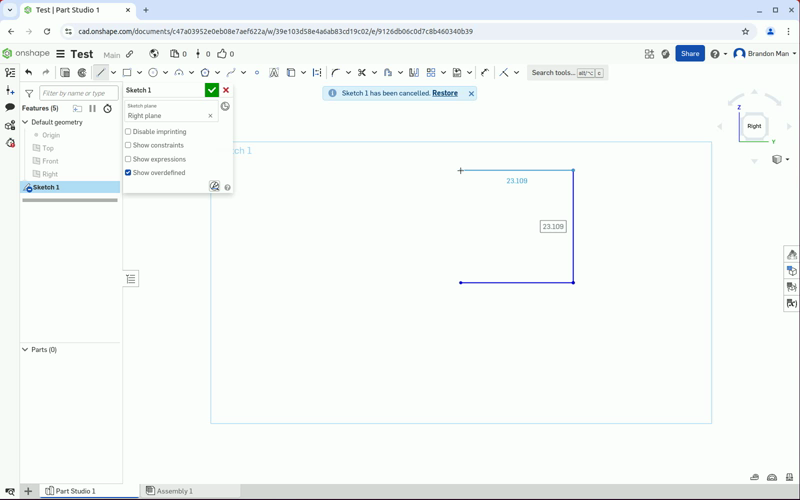
click(460, 170)
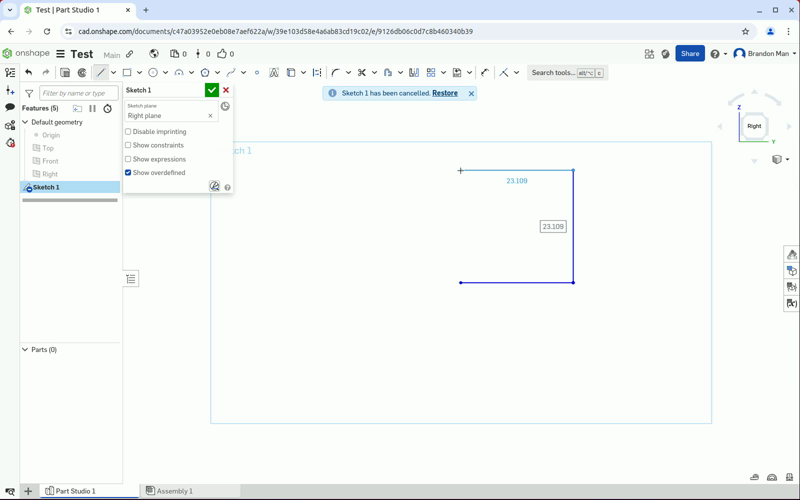
key_up(shift)
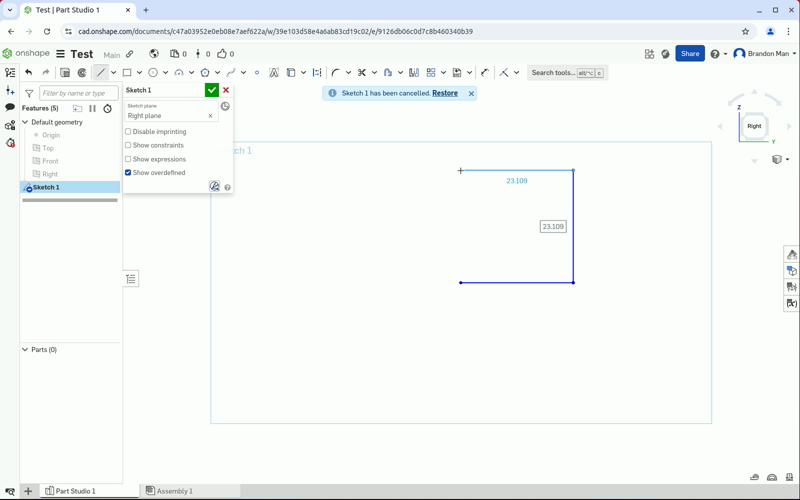
key_down(shift)
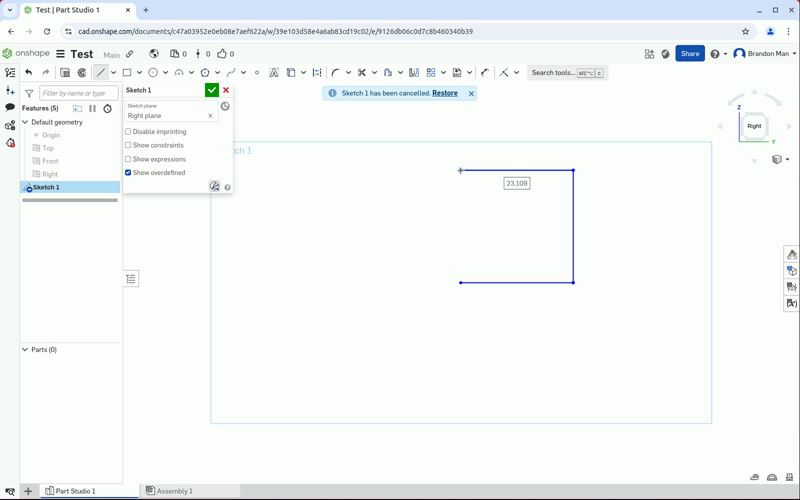
mouse_move(460, 282)
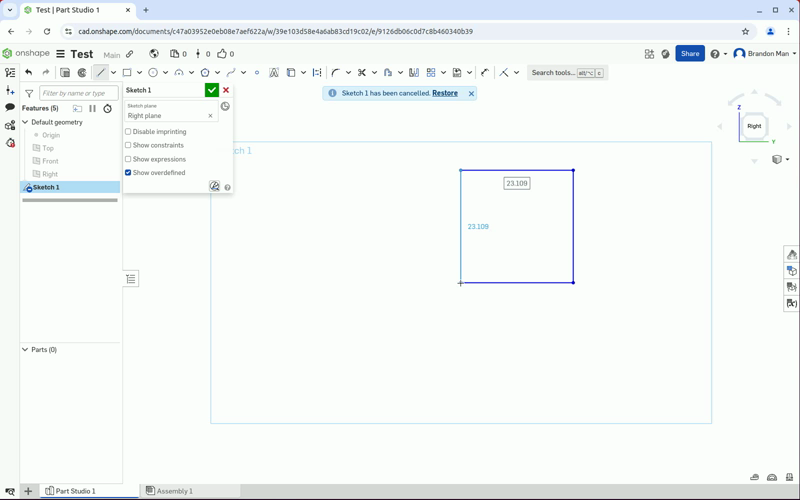
key_up(shift)
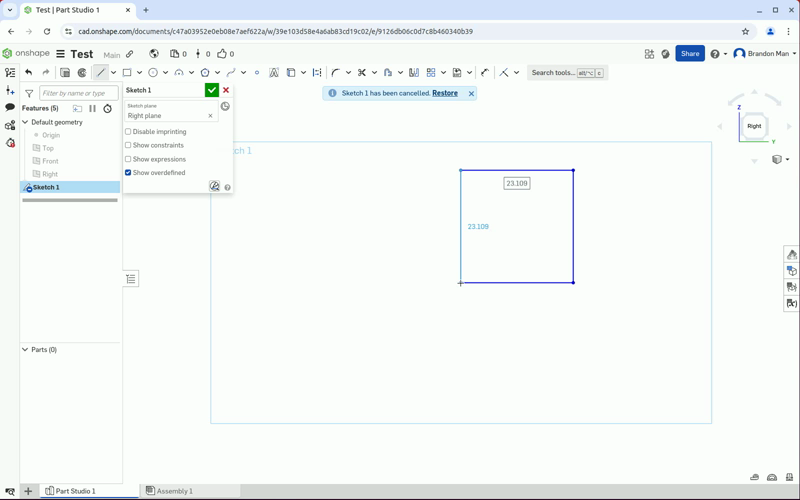
click(460, 282)
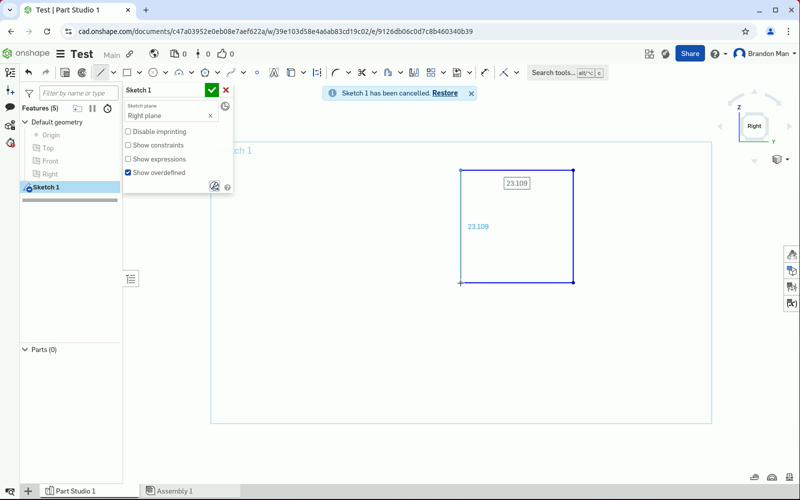
key(esc)
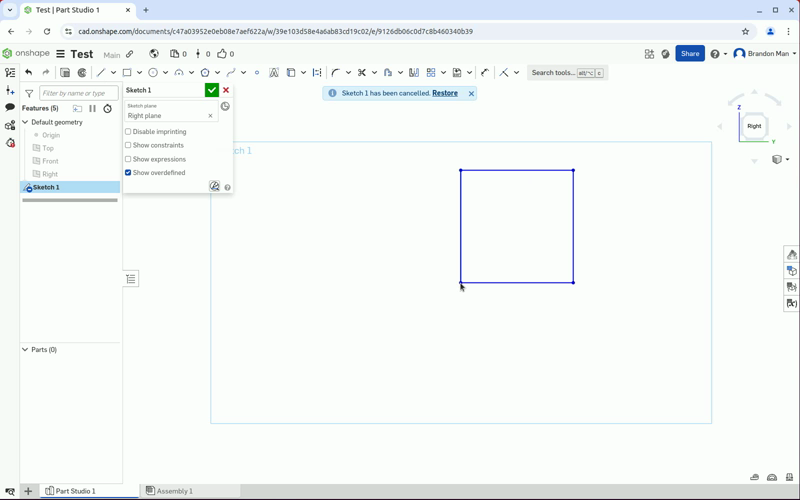
mouse_move(559, 205)
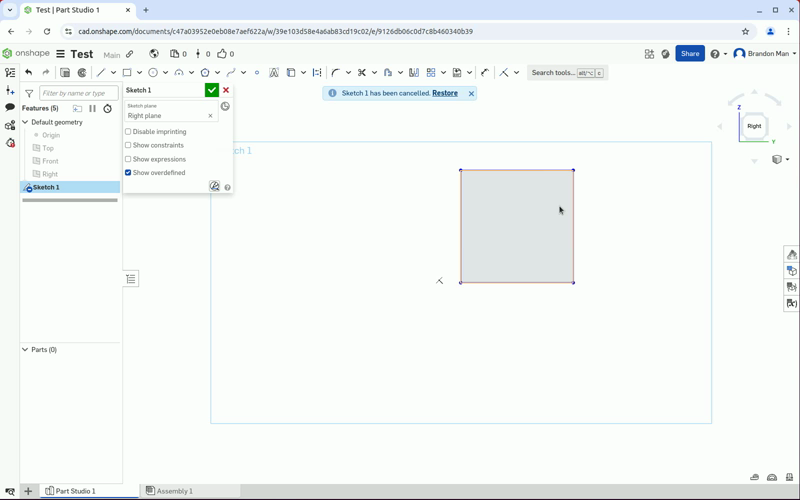
click(559, 205)
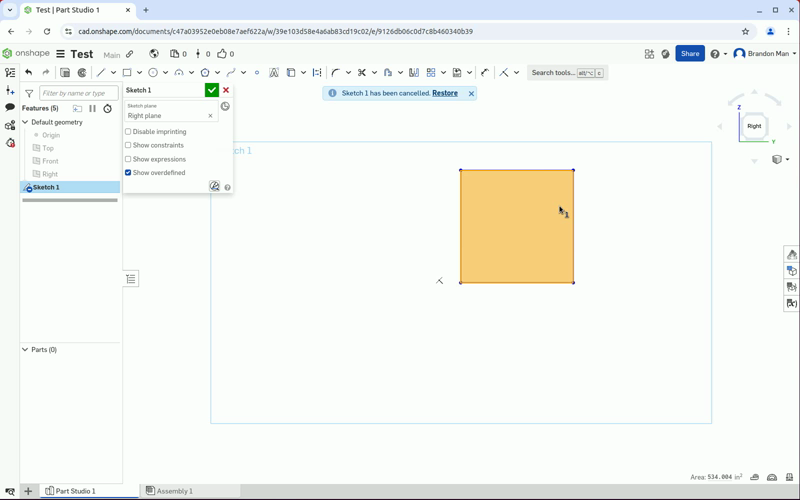
mouse_move(73, 352)
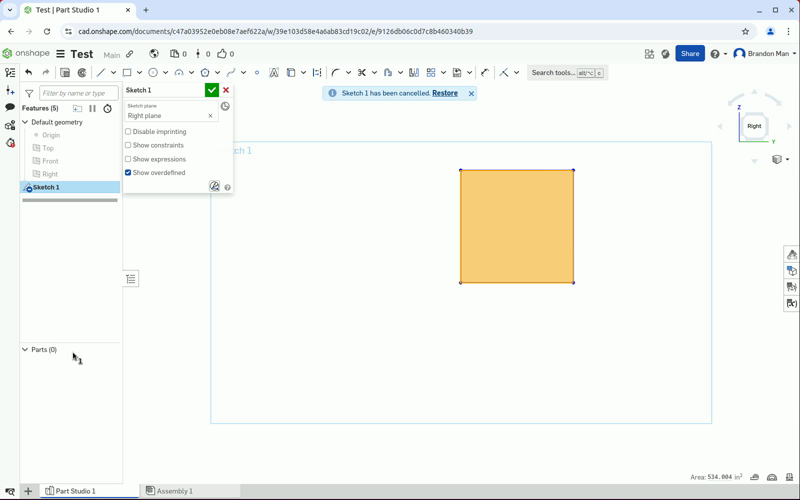
key(shift+y)
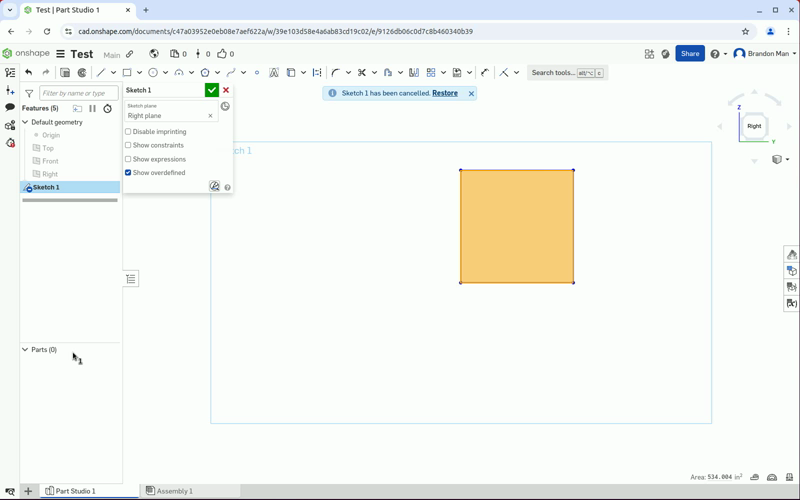
key(shift+e)
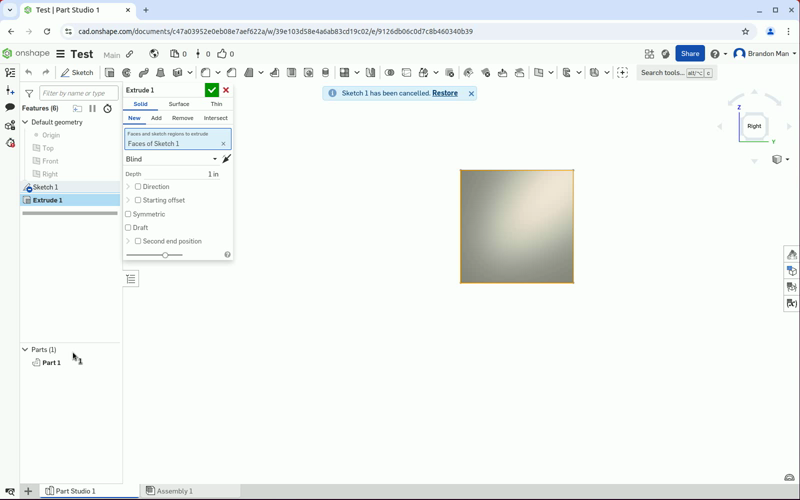
mouse_move(143, 106)
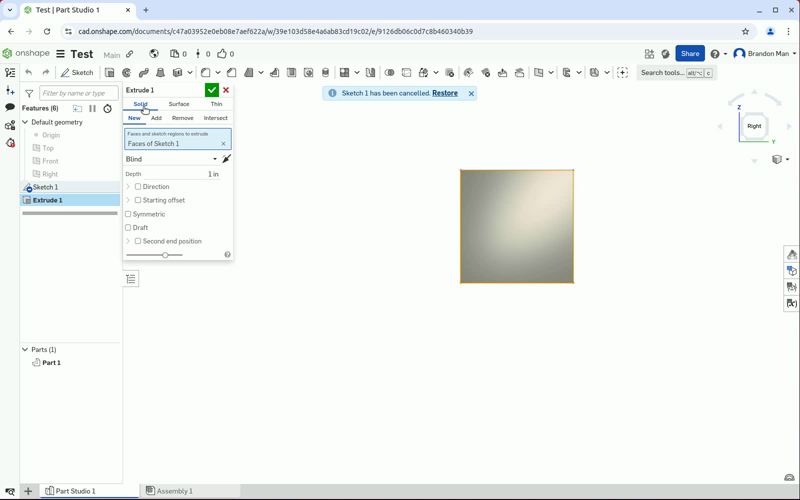
click(143, 106)
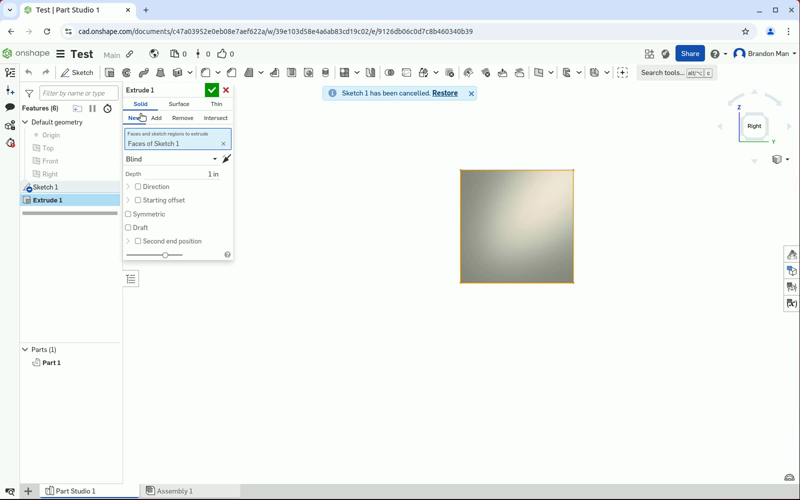
mouse_move(137, 120)
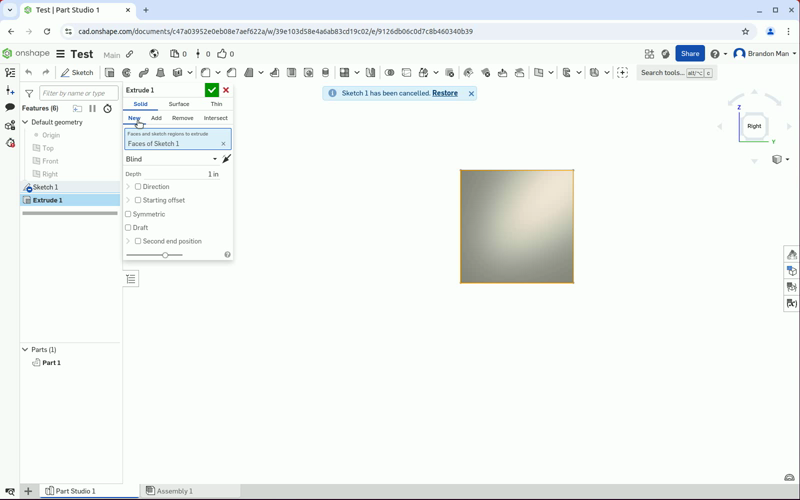
click(137, 120)
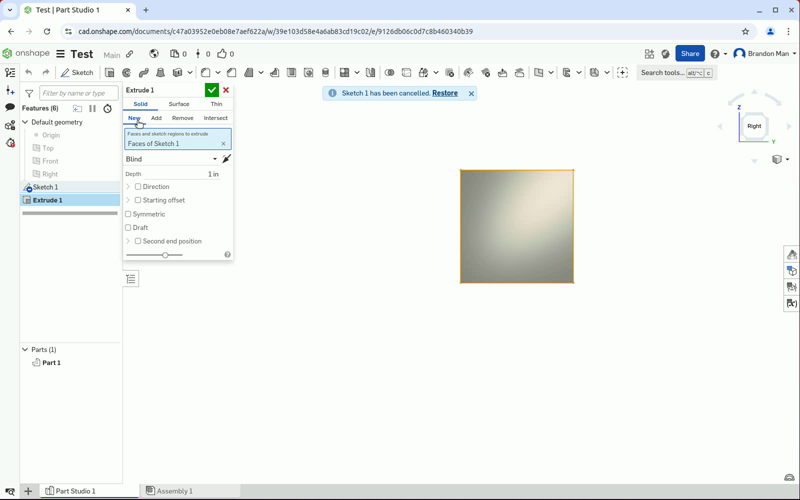
key(tab, 4)
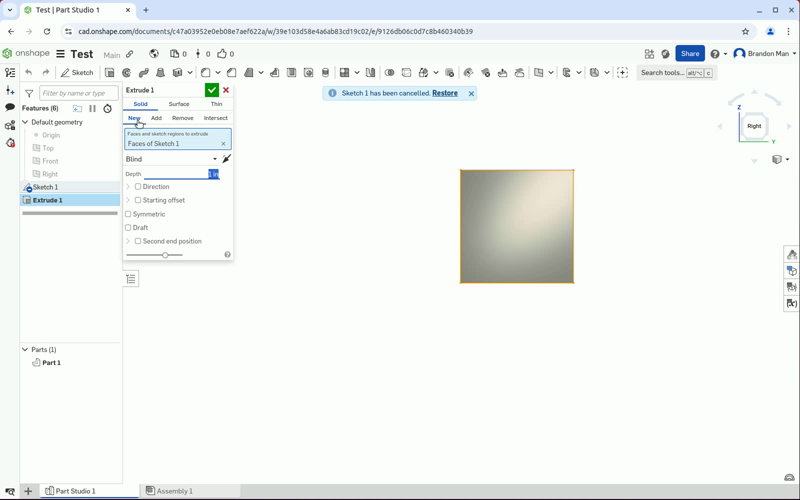
text(9.147)
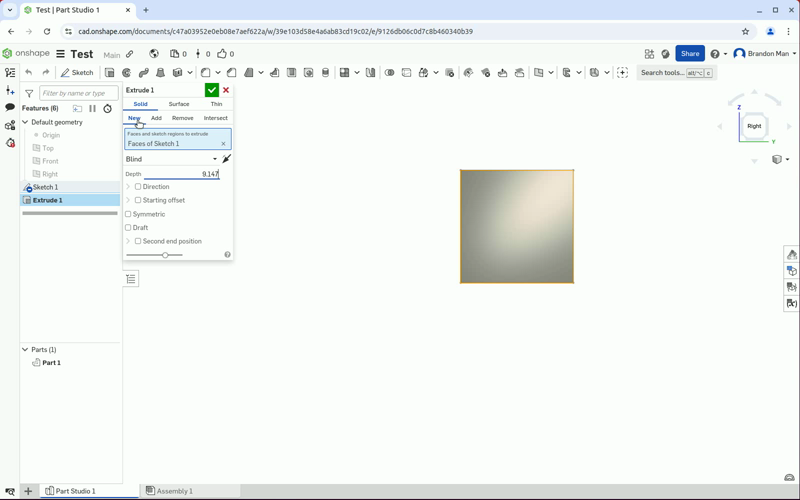
key(enter)
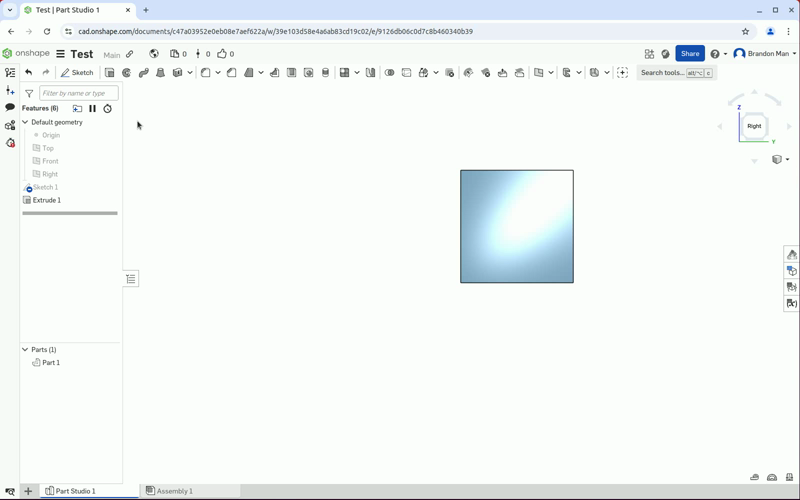
key(shift+h)
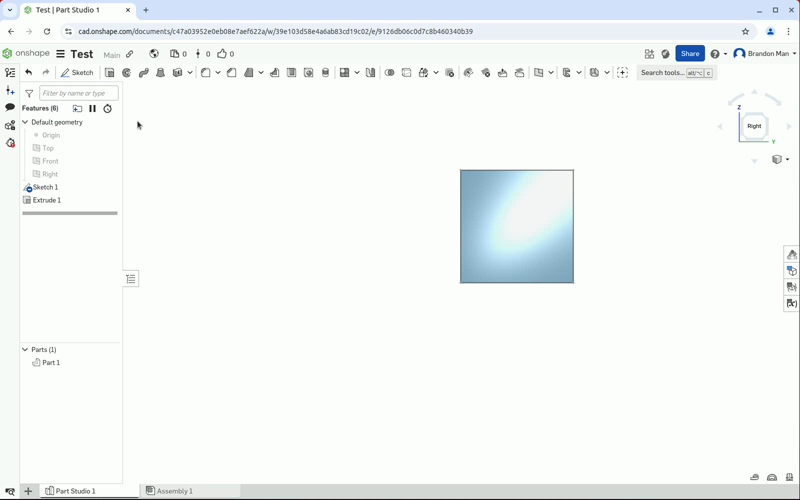
key(shift+h)
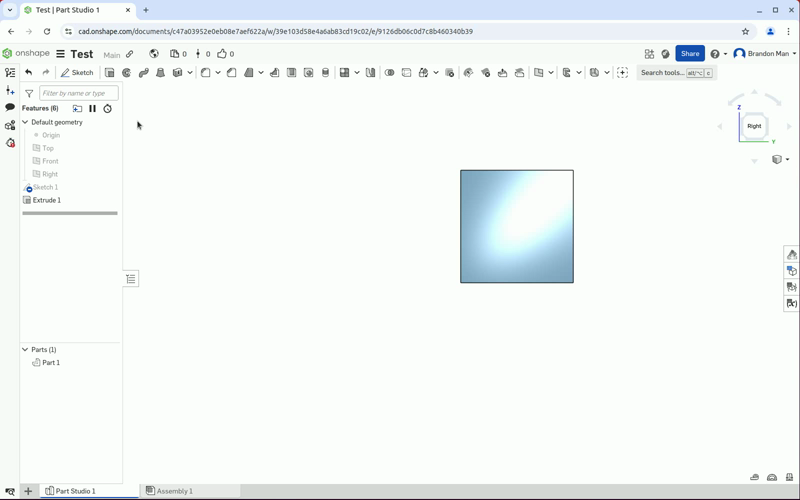
mouse_move(73, 189)
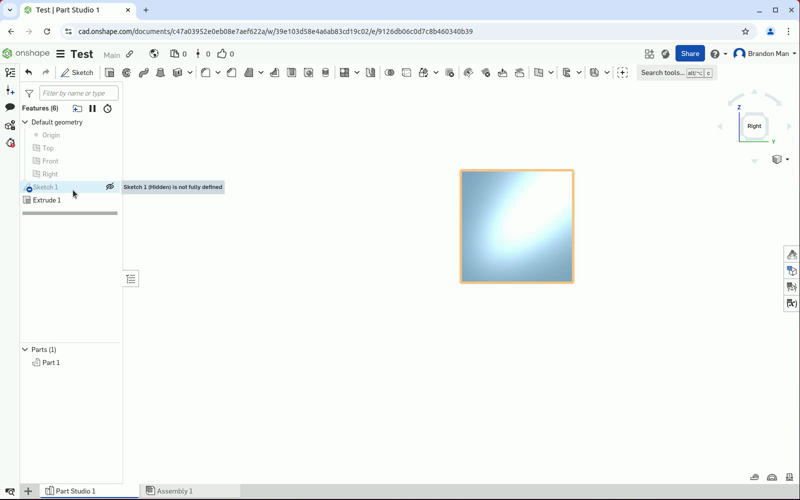
click(73, 189)
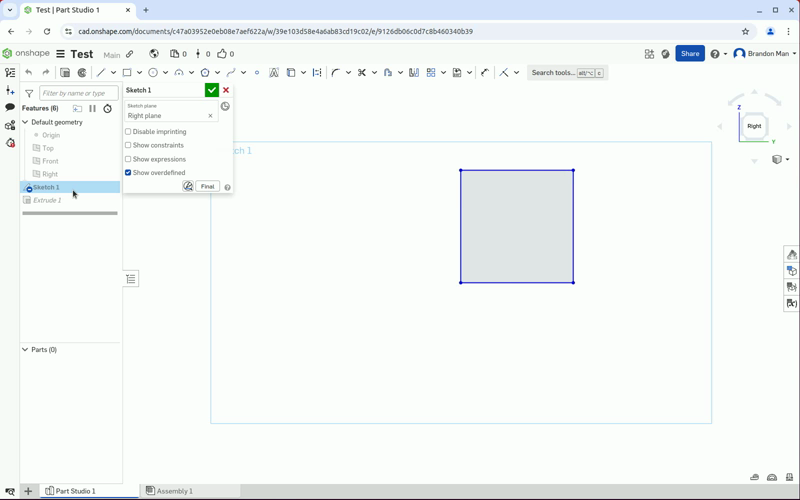
mouse_move(229, 92)
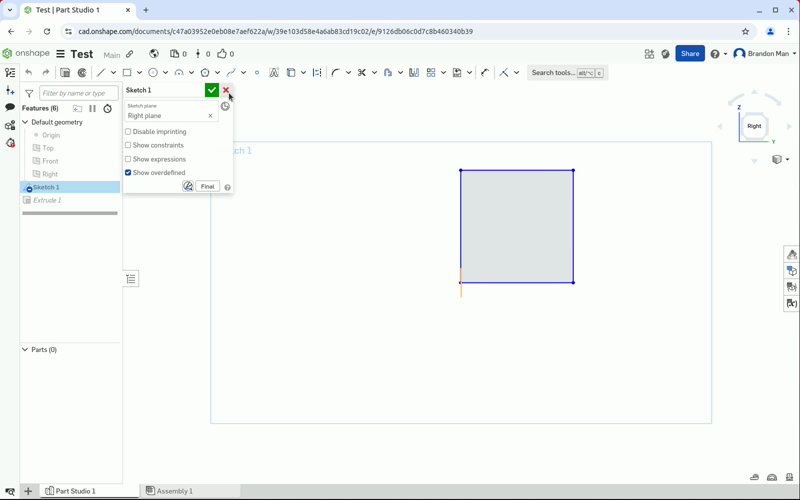
click(229, 92)
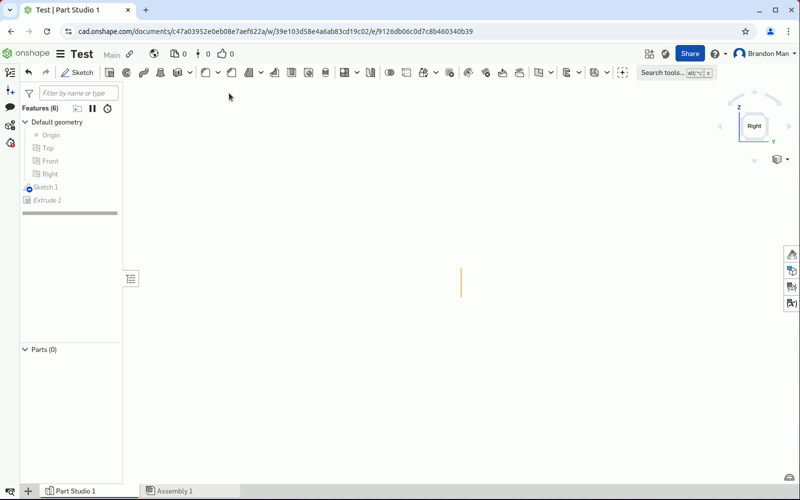
mouse_move(541, 75)
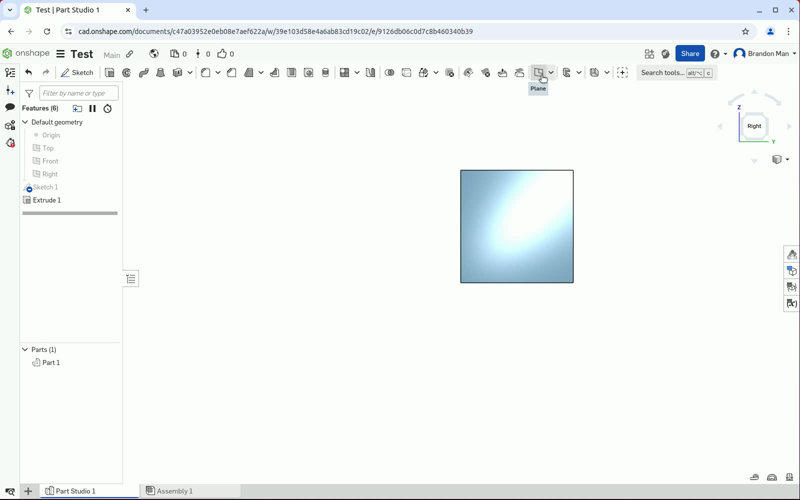
click(541, 75)
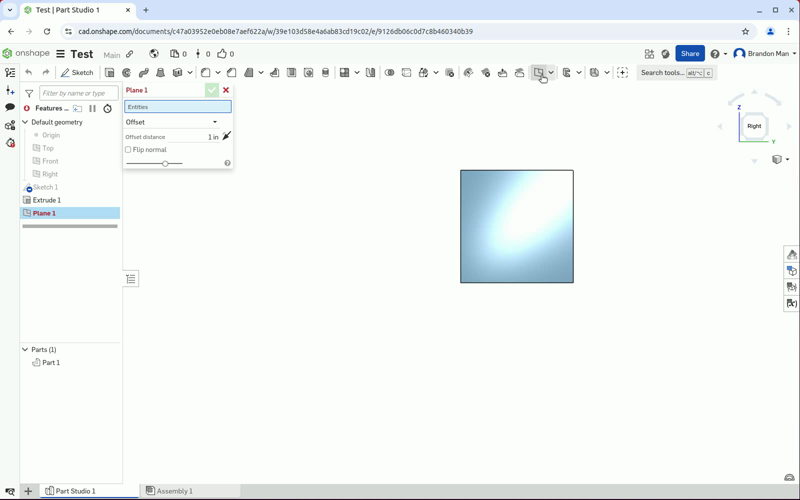
mouse_move(73, 176)
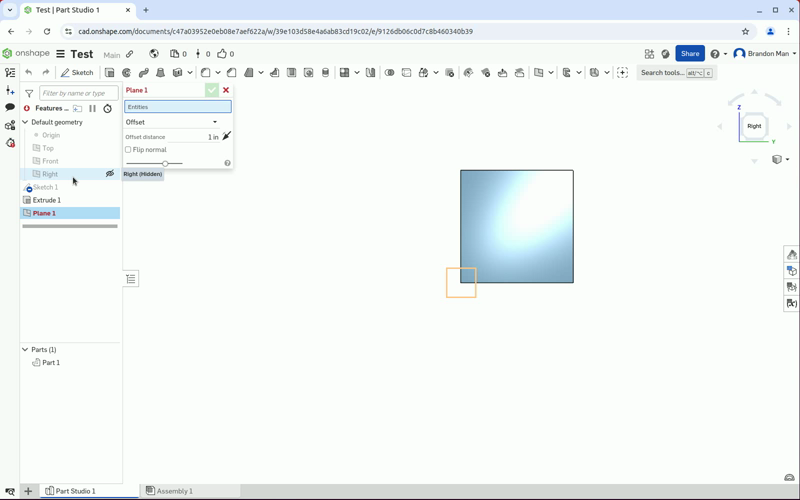
click(73, 176)
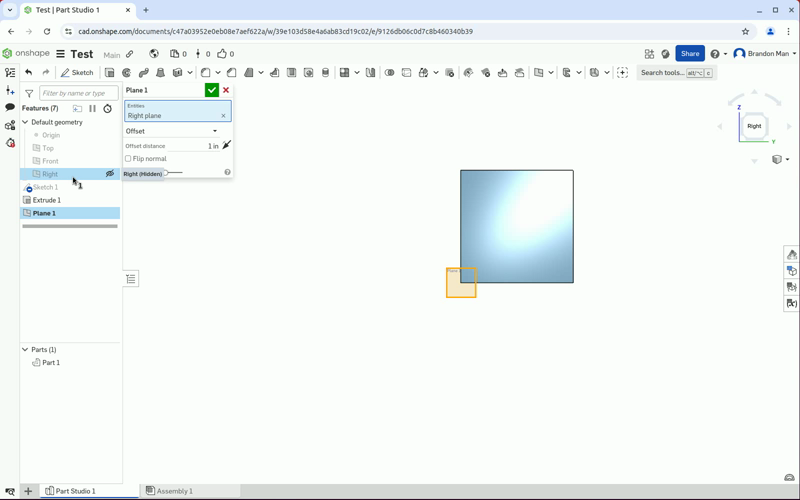
key(tab, 2)
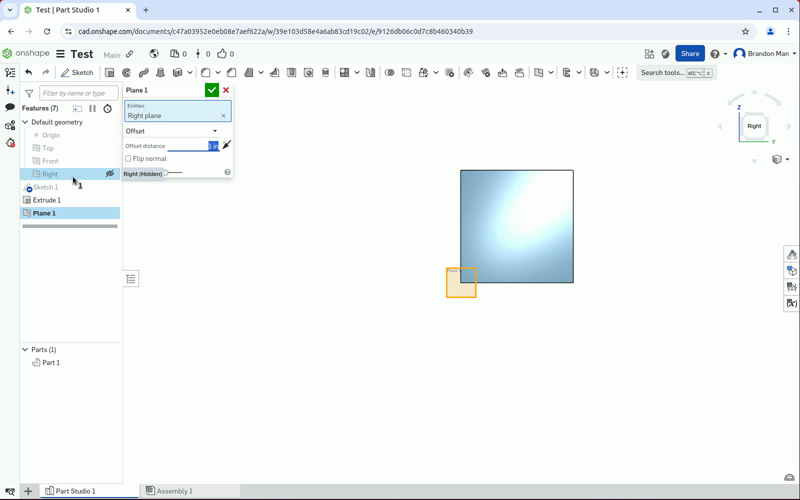
text(9.151)
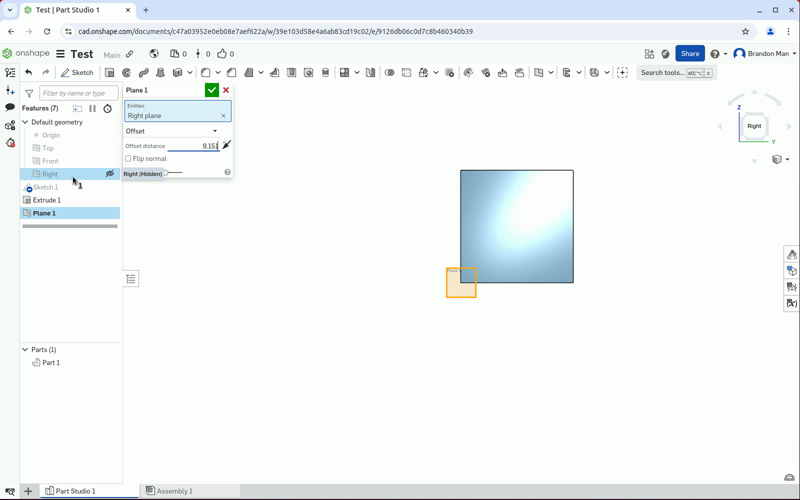
key(enter, 2)
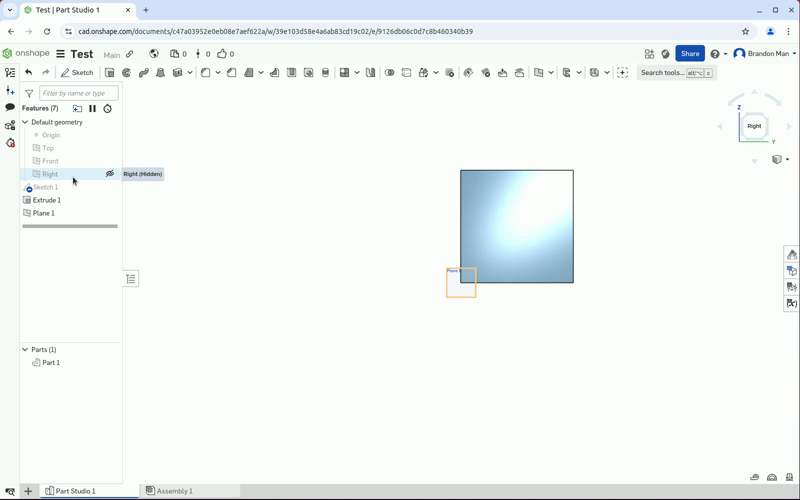
key(shift+s)
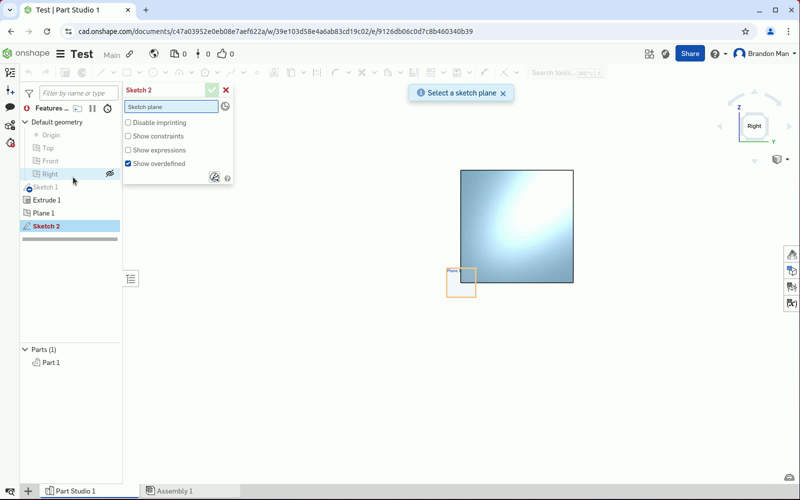
mouse_move(73, 215)
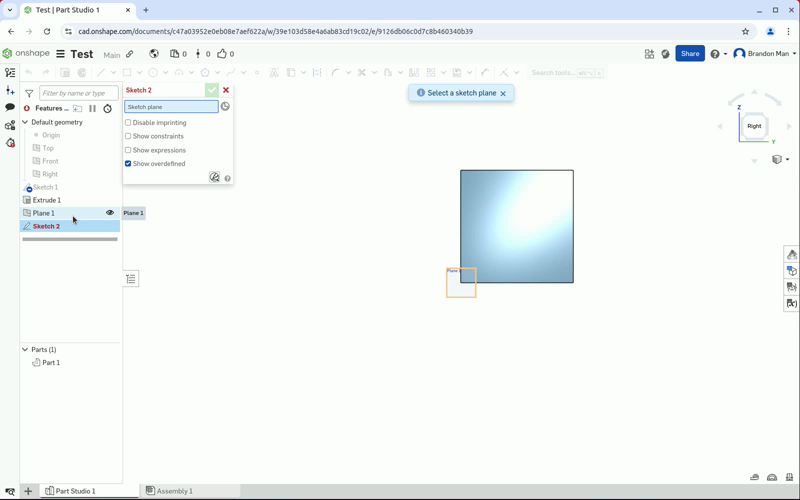
click(73, 215)
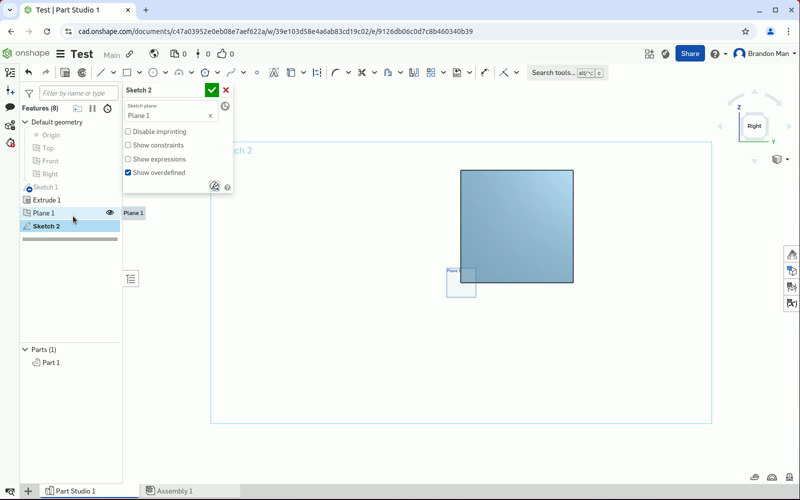
mouse_move(73, 352)
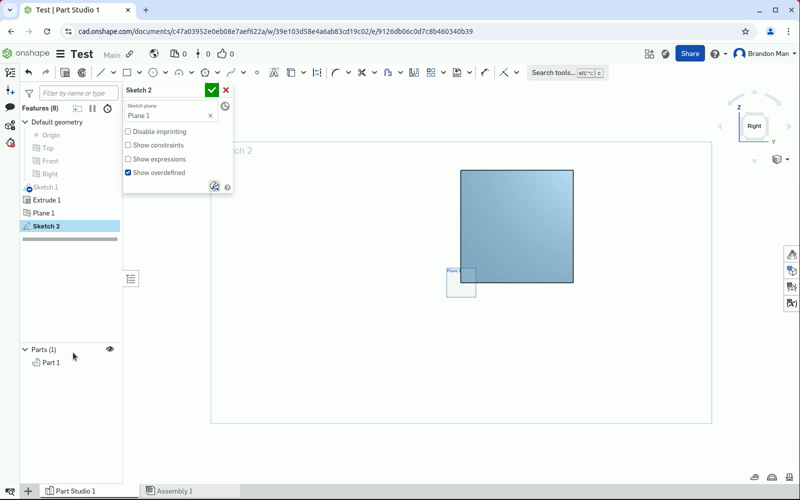
key(y)
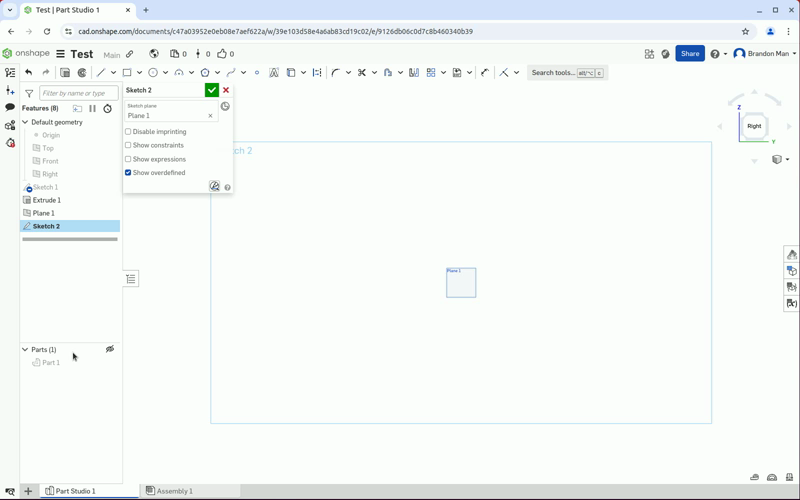
key(c)
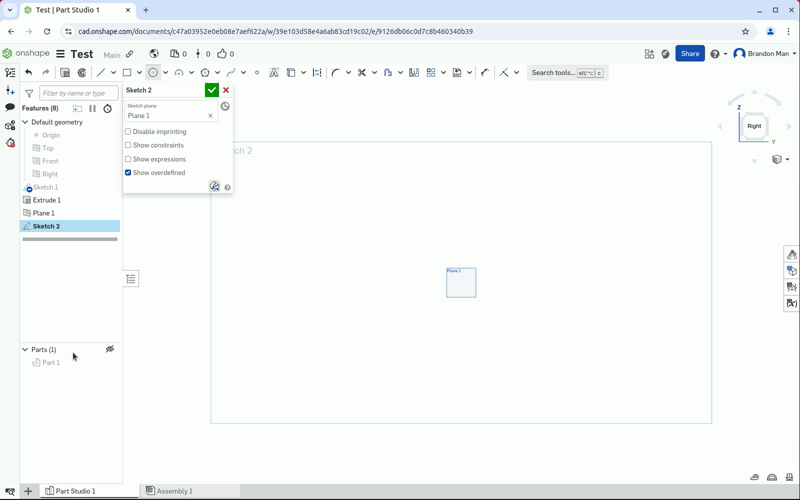
key_down(shift)
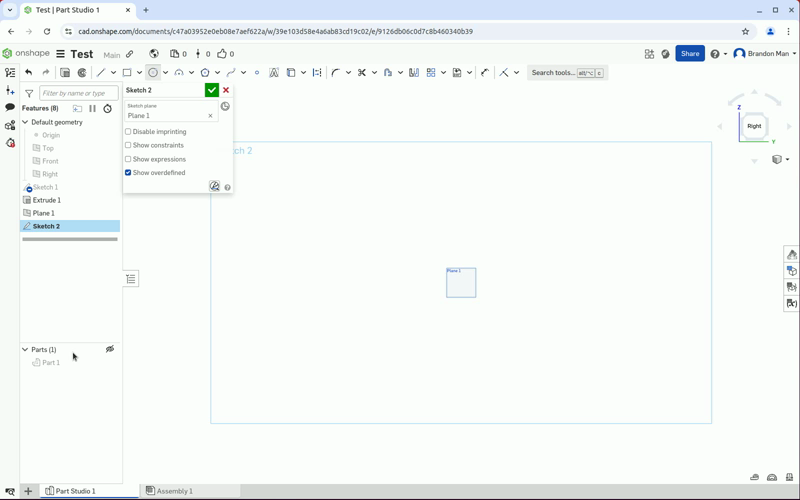
mouse_move(517, 226)
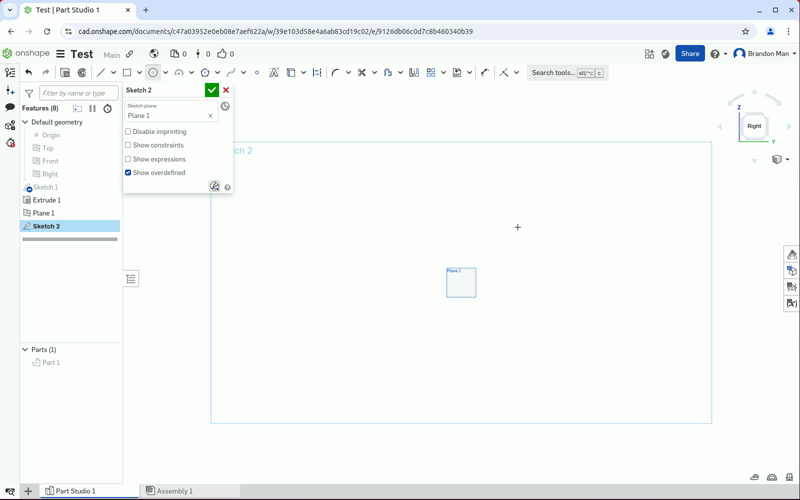
click(517, 226)
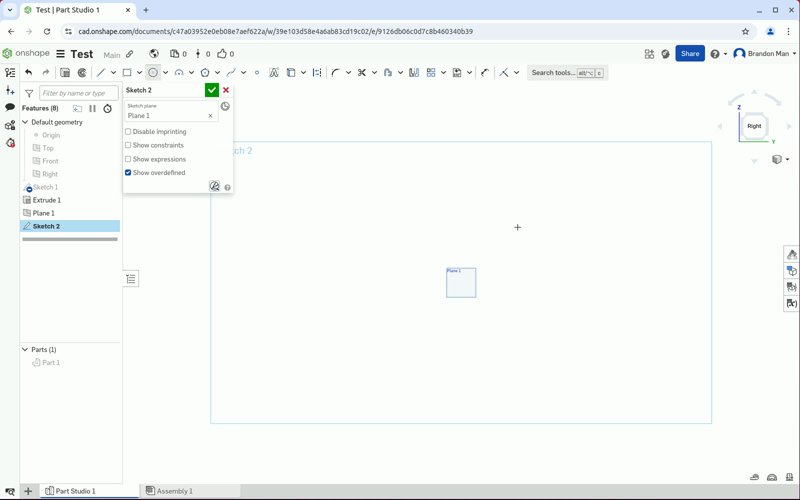
key_up(shift)
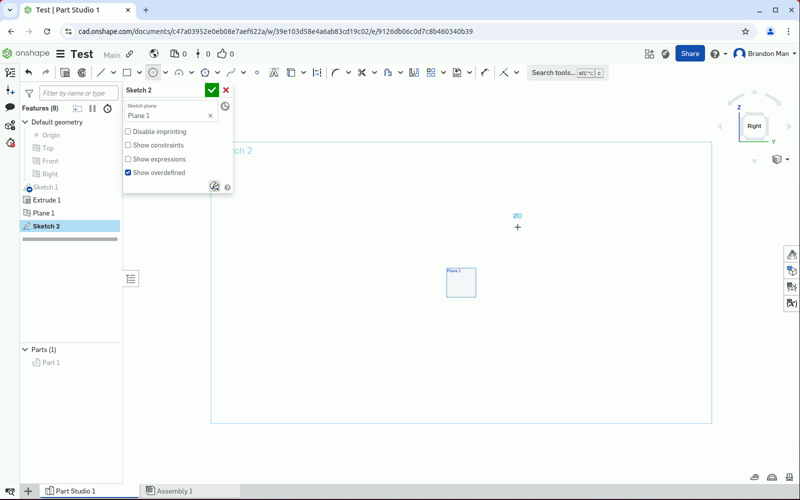
mouse_move(523, 226)
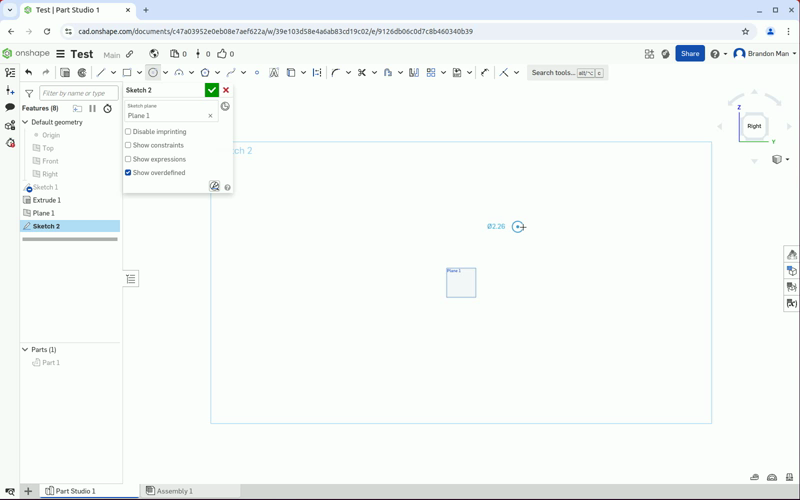
click(523, 226)
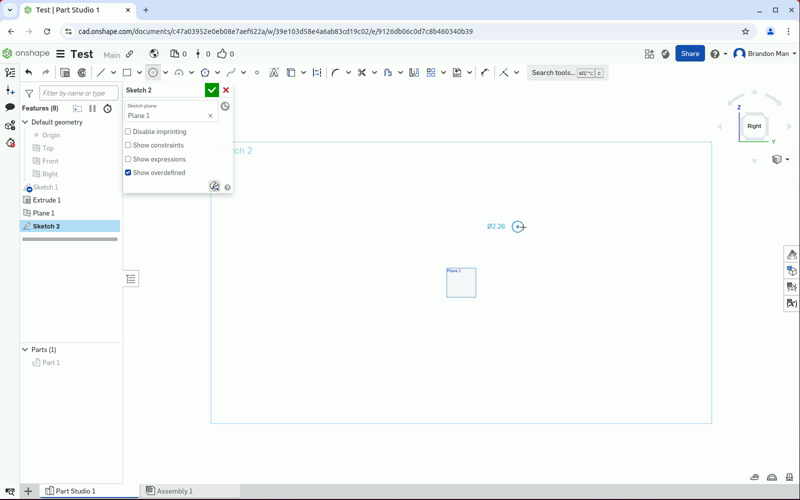
key(esc)
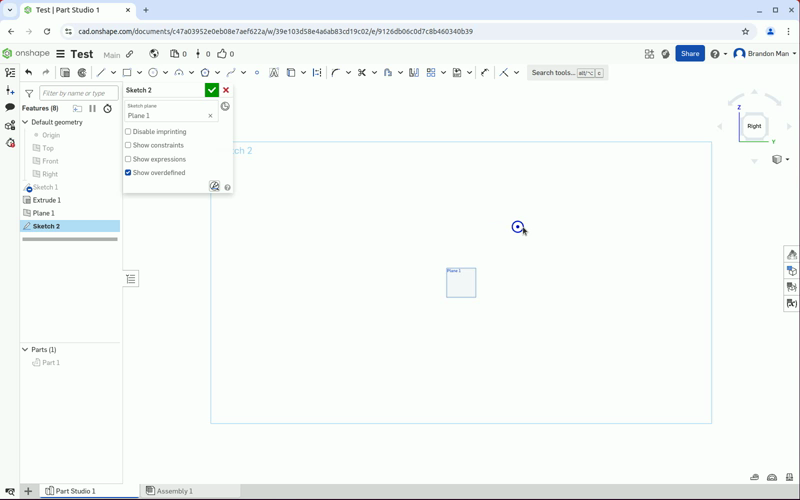
mouse_move(518, 229)
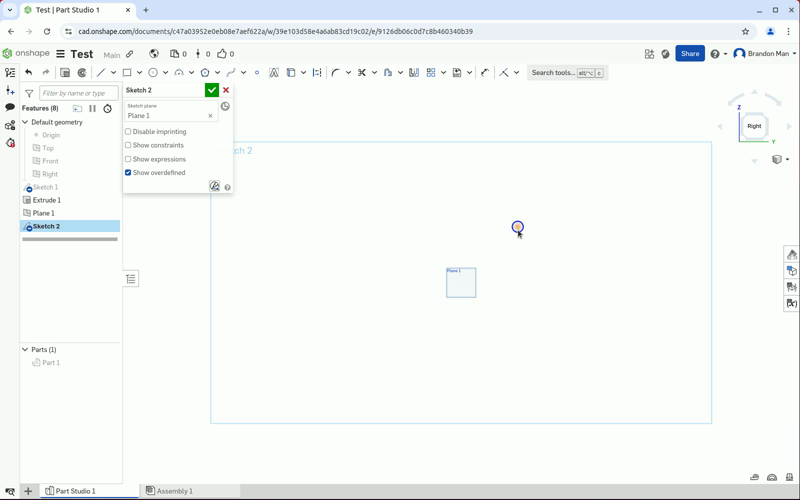
scroll(6)
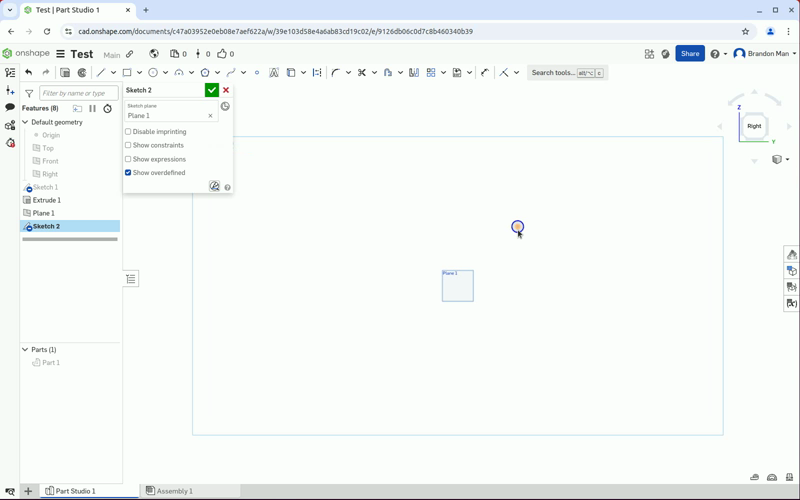
scroll(6)
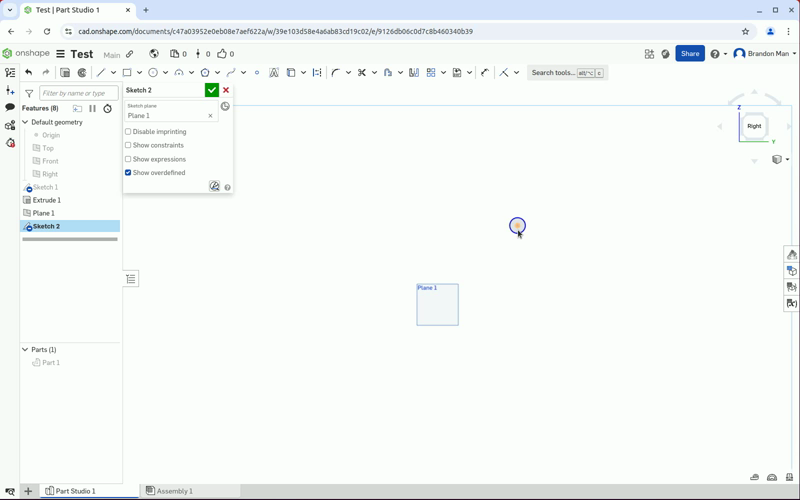
scroll(6)
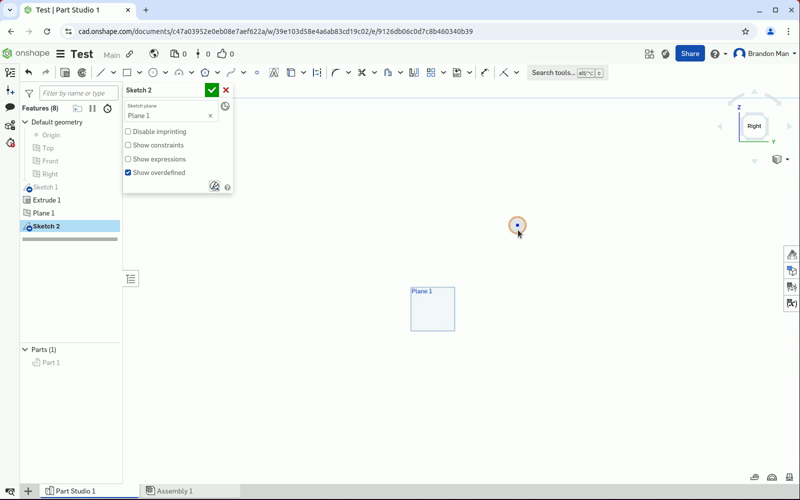
scroll(6)
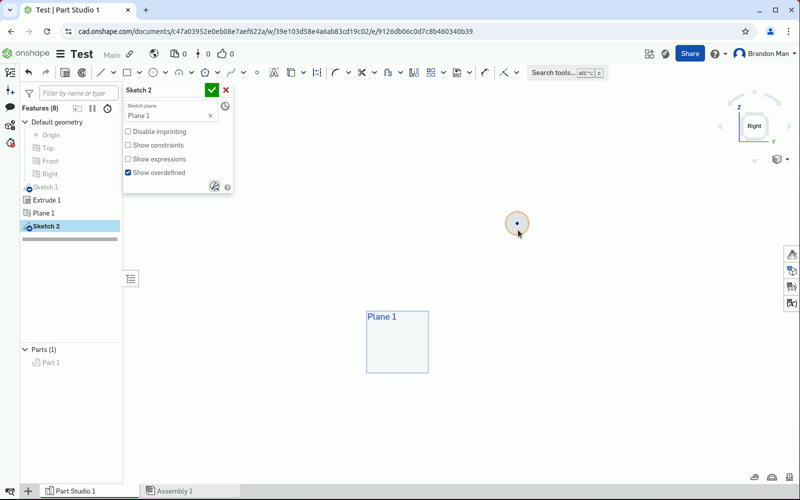
scroll(6)
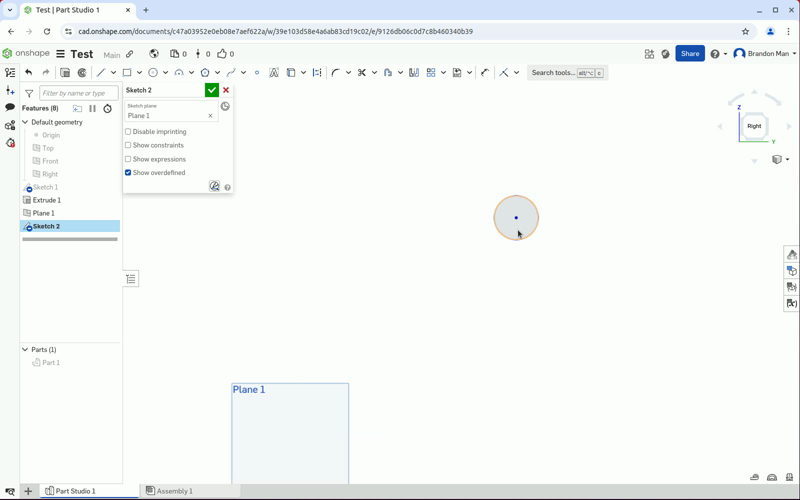
scroll(6)
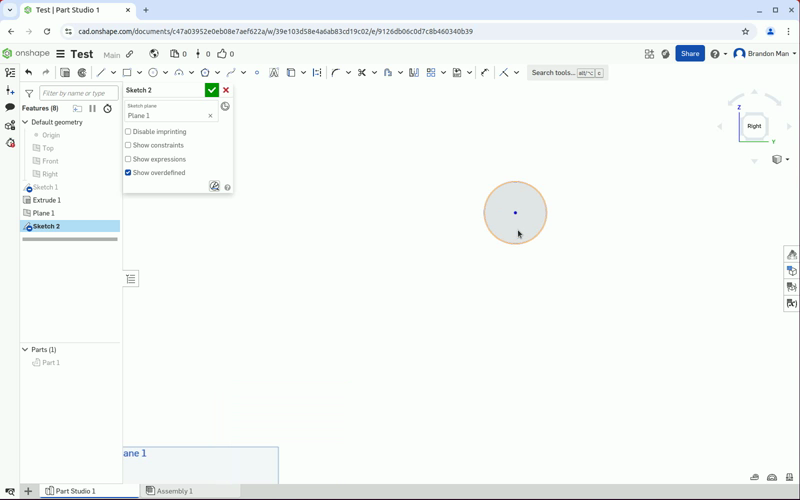
scroll(6)
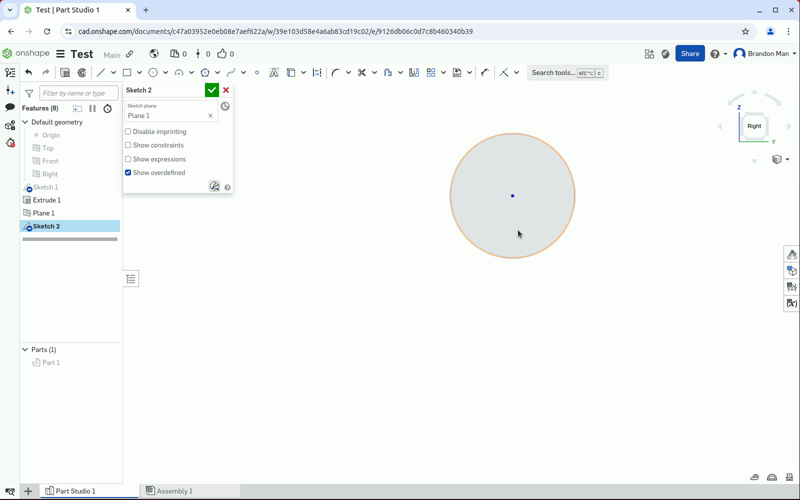
click(518, 229)
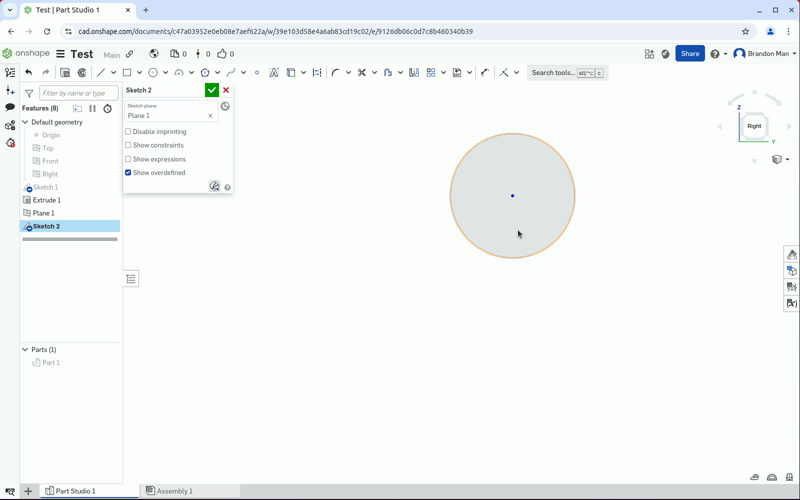
scroll(-6)
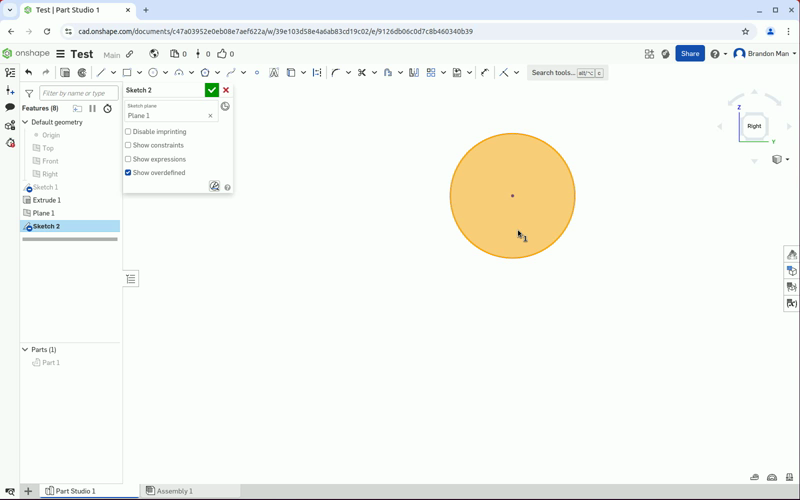
scroll(-6)
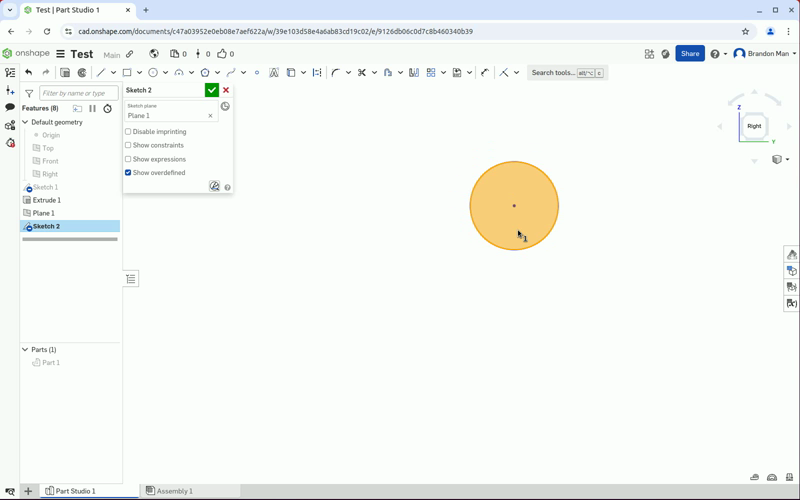
scroll(-6)
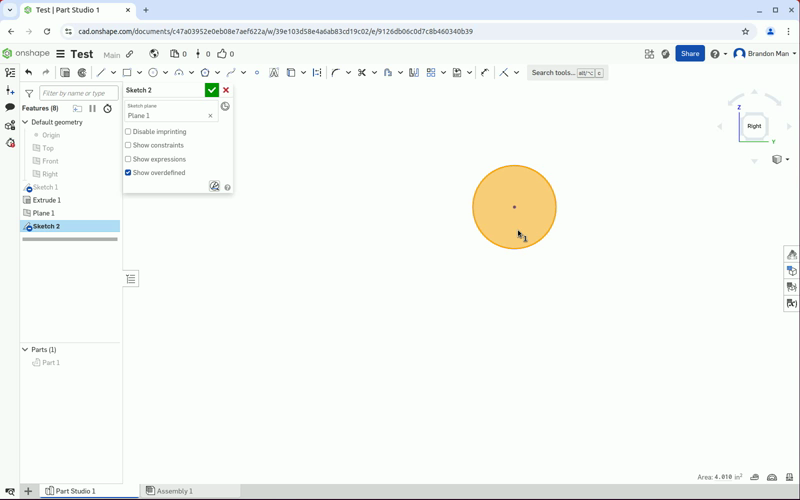
scroll(-6)
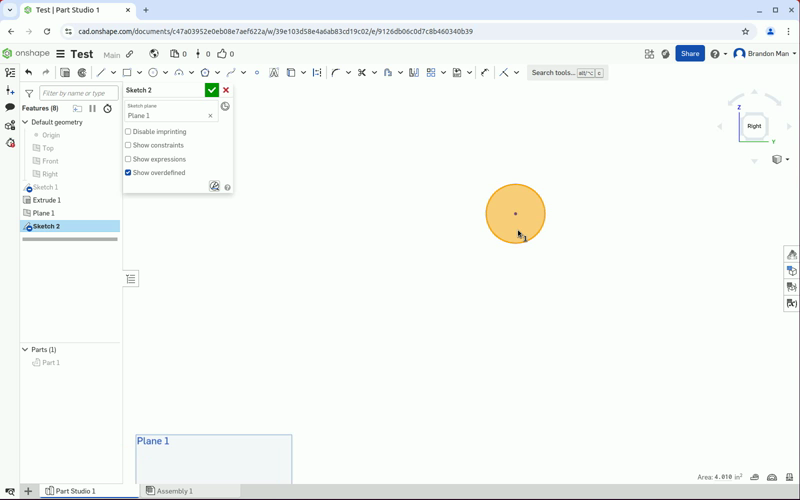
scroll(-6)
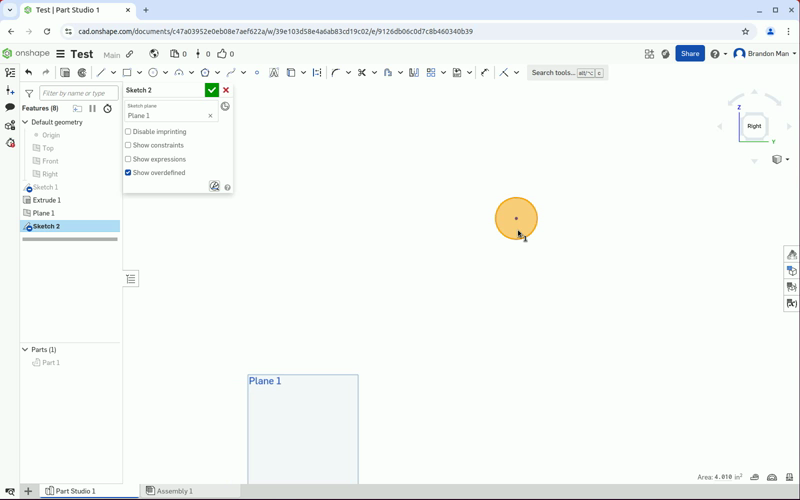
scroll(-6)
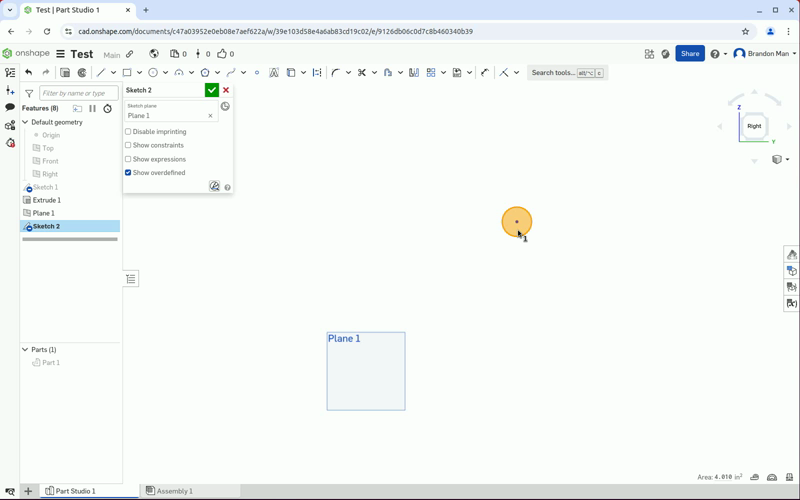
scroll(-6)
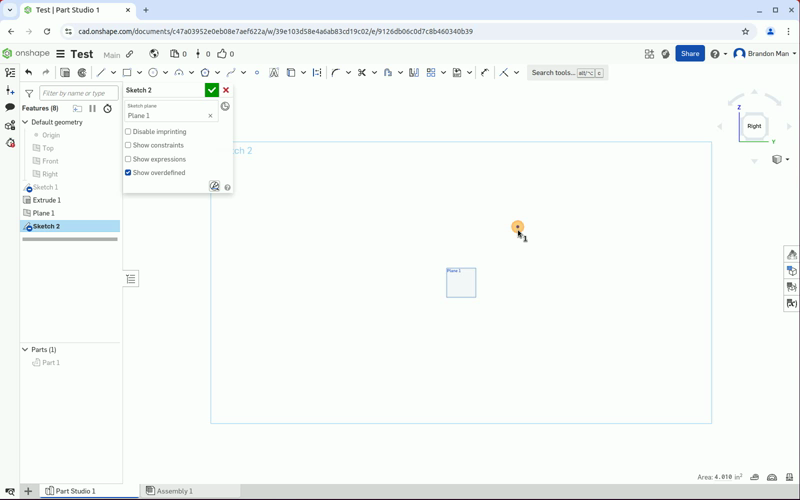
mouse_move(73, 352)
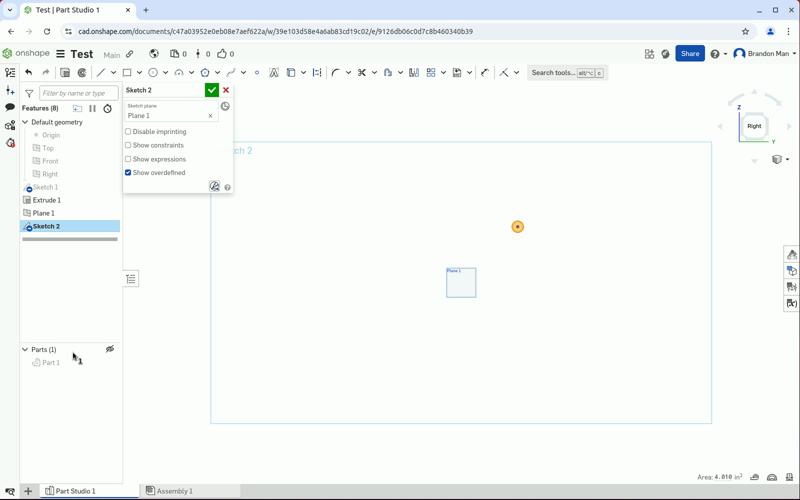
key(shift+y)
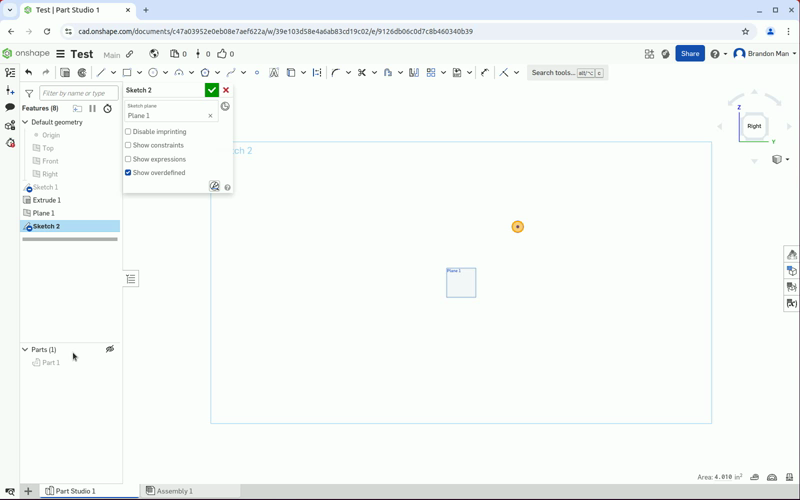
key(shift+e)
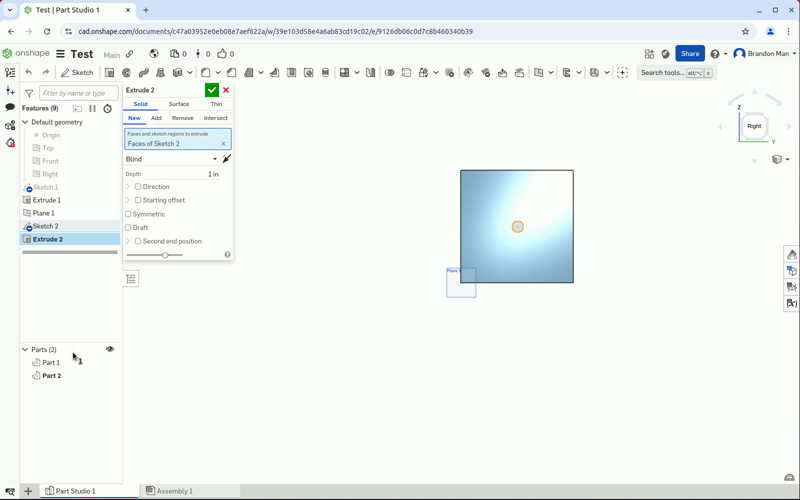
mouse_move(143, 106)
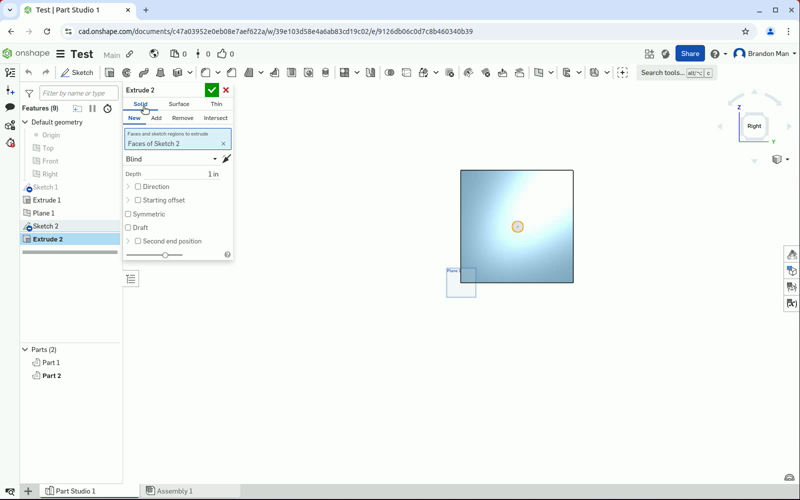
click(143, 106)
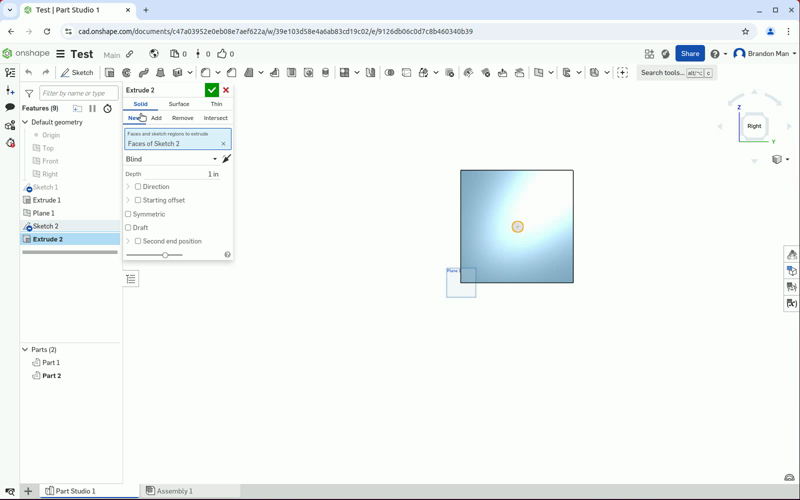
mouse_move(137, 120)
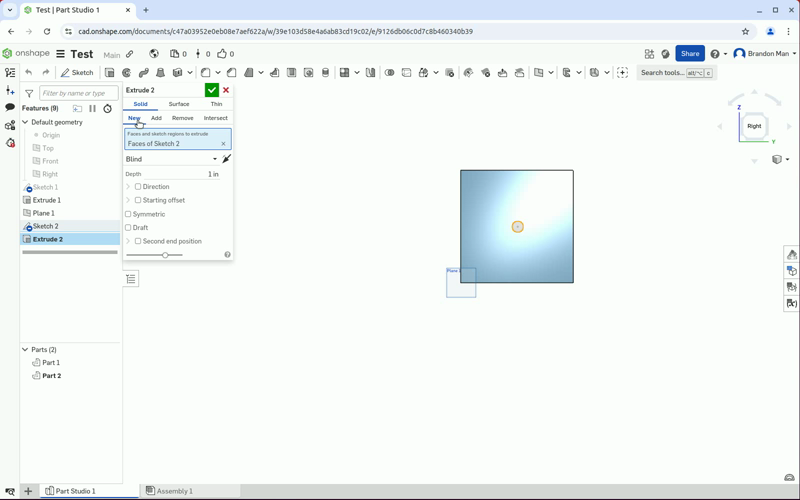
click(137, 120)
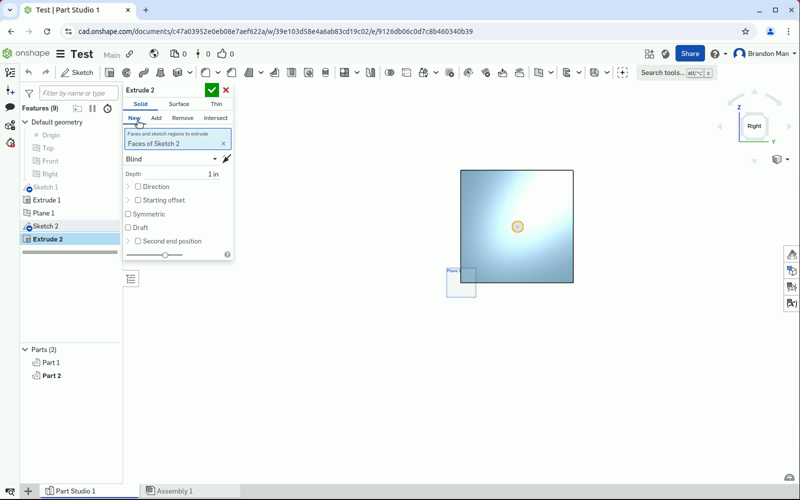
key(tab, 4)
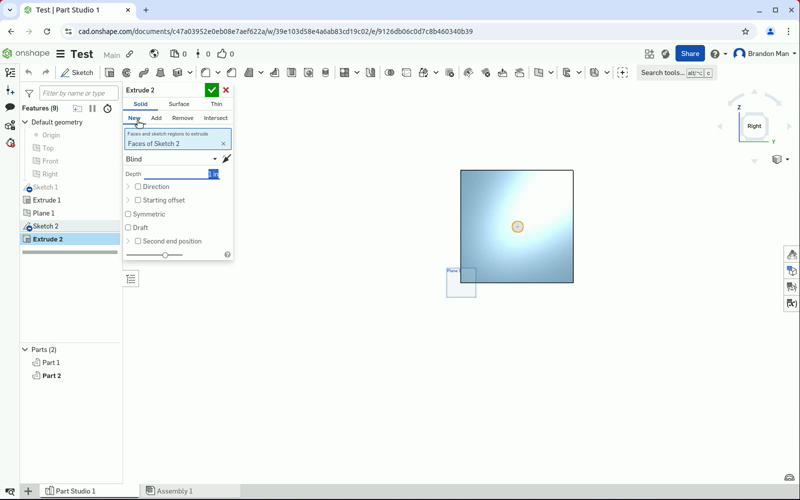
text(1.926)
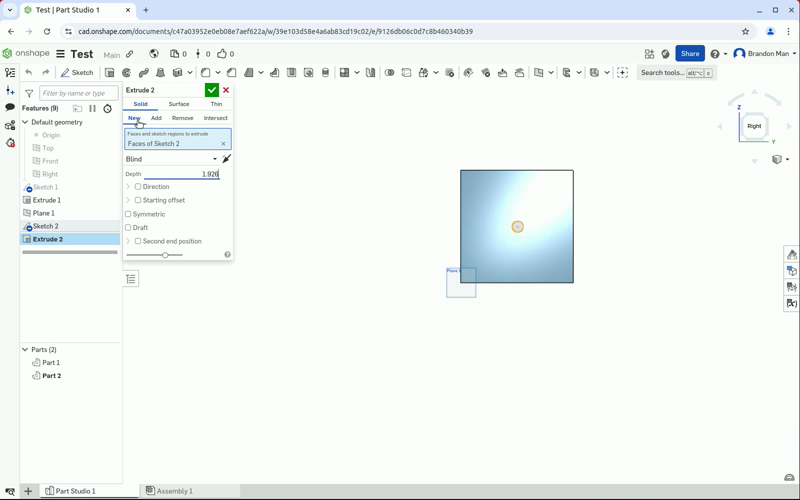
key(enter)
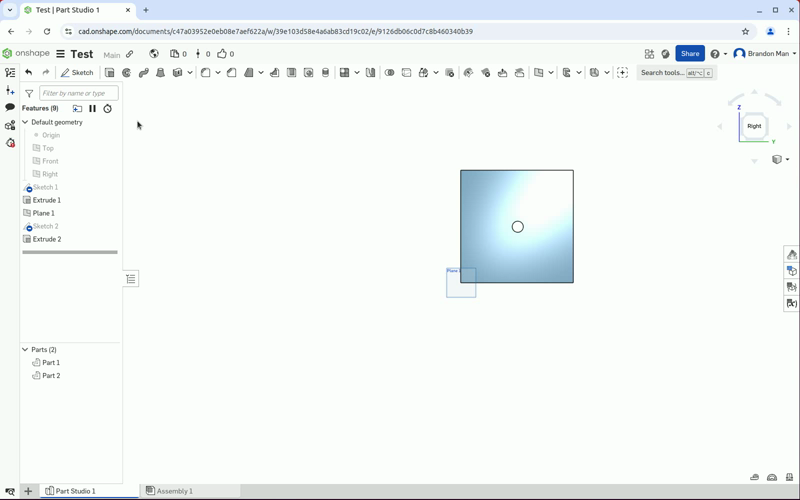
key(shift+h)
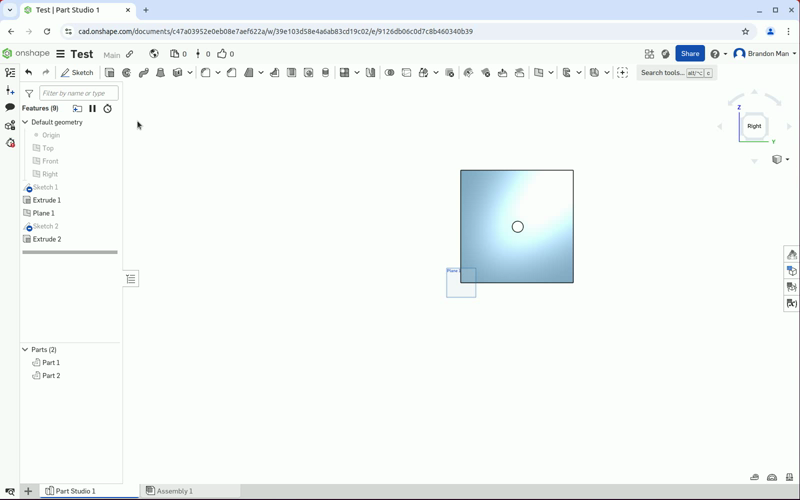
key(shift+h)
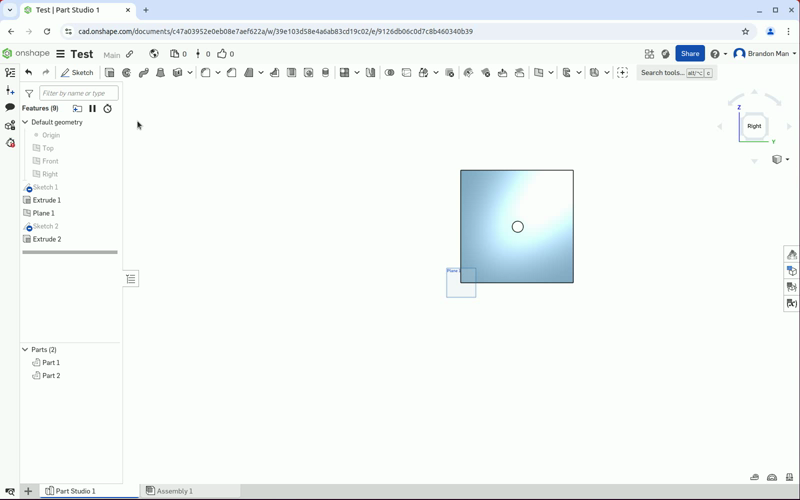
mouse_move(73, 189)
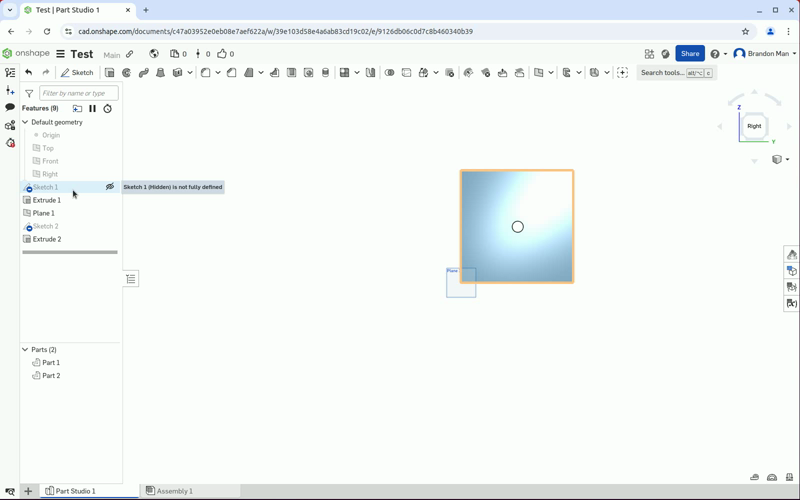
click(73, 189)
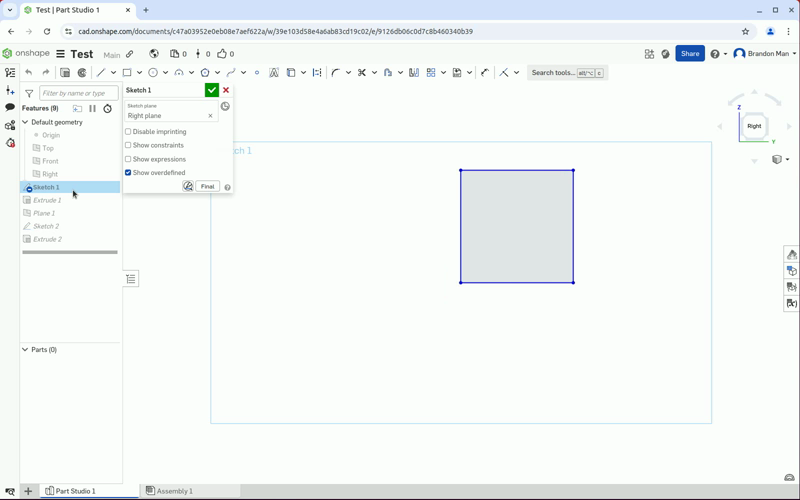
mouse_move(229, 92)
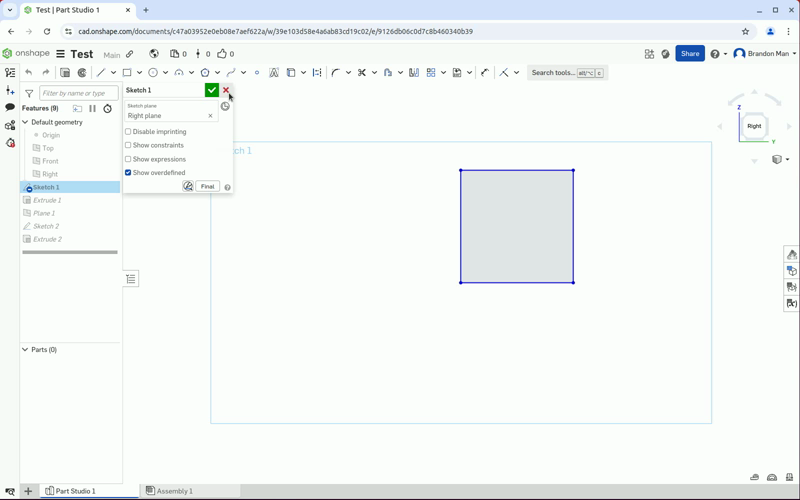
click(229, 92)
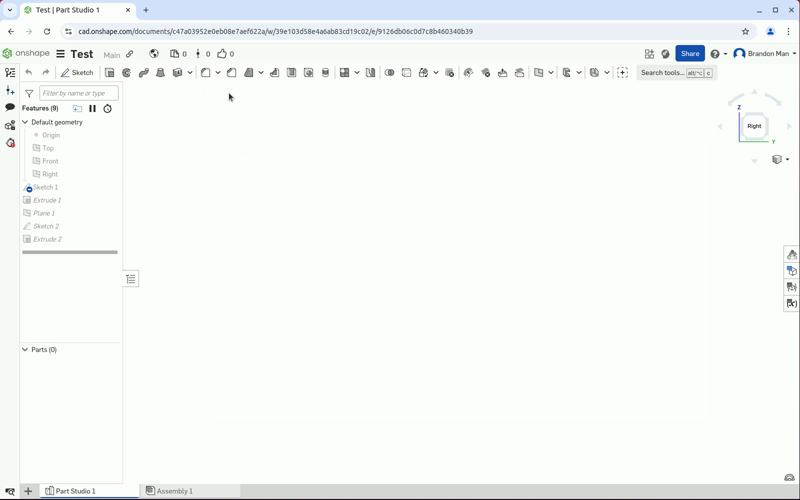
key(shift+s)
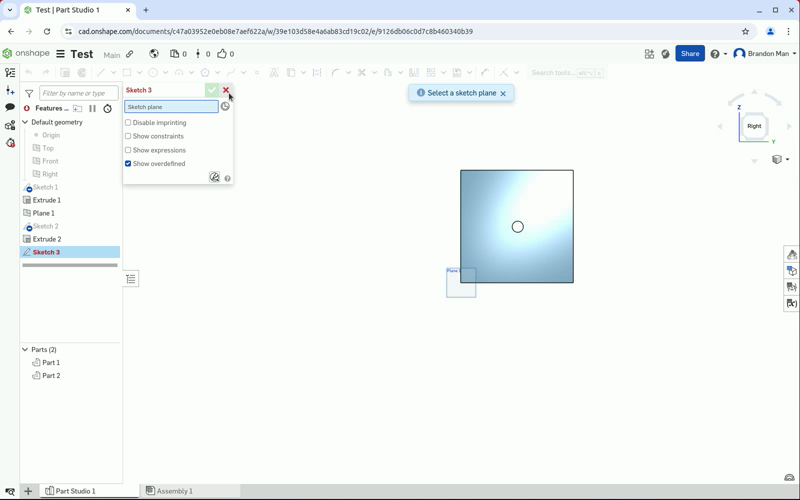
mouse_move(73, 215)
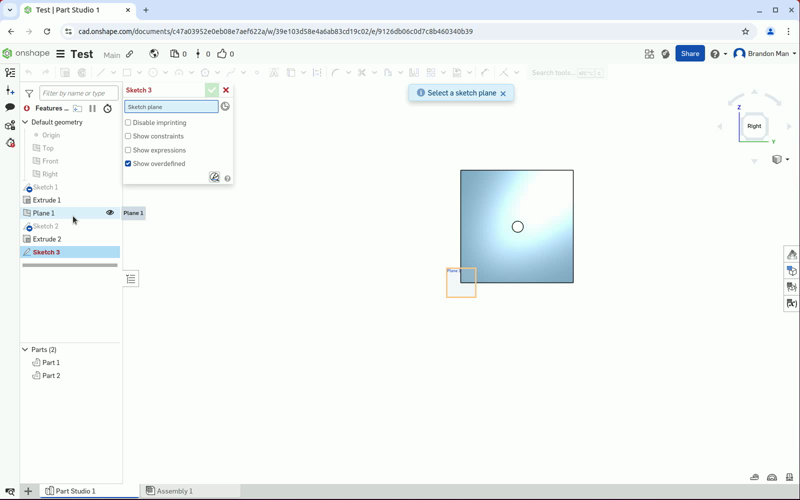
click(73, 215)
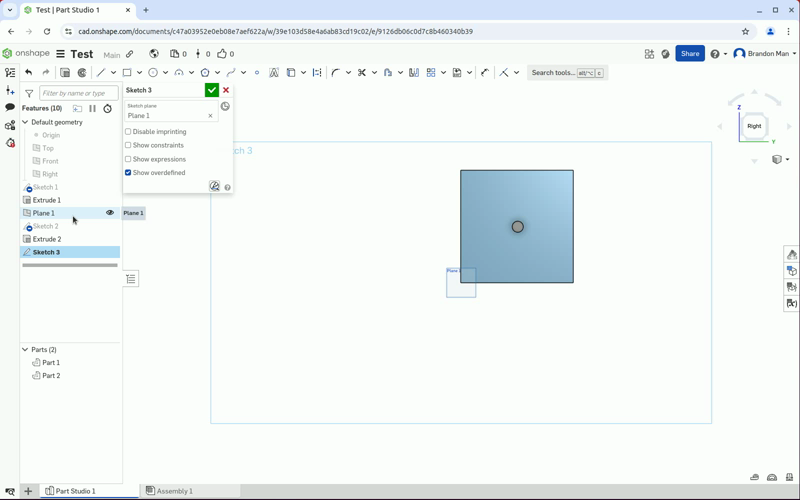
mouse_move(73, 352)
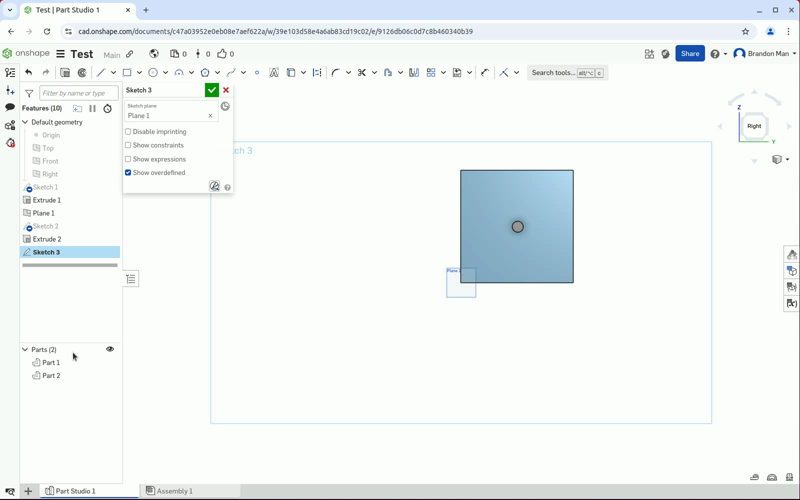
key(y)
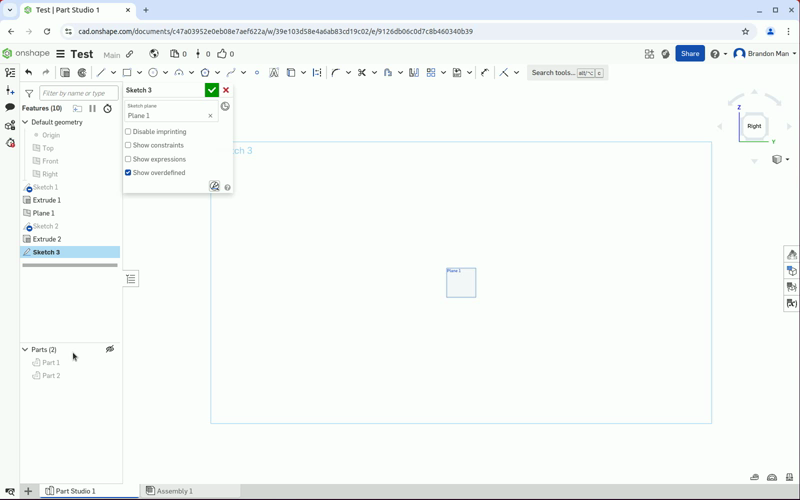
key(c)
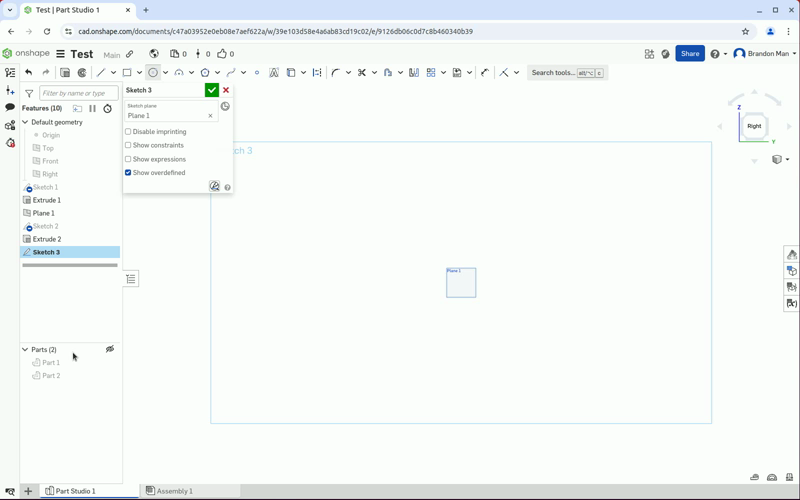
key_down(shift)
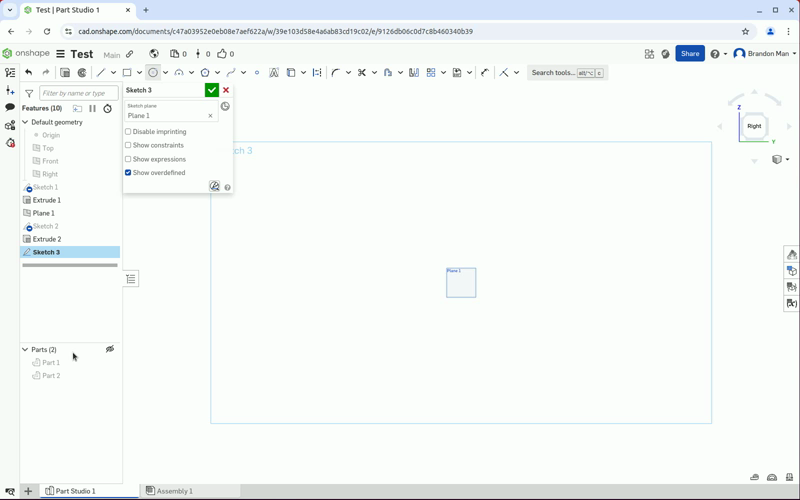
mouse_move(504, 239)
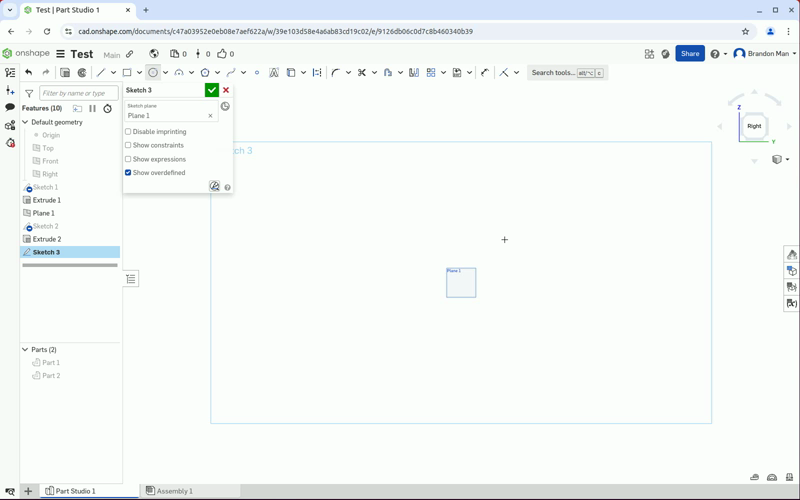
click(504, 239)
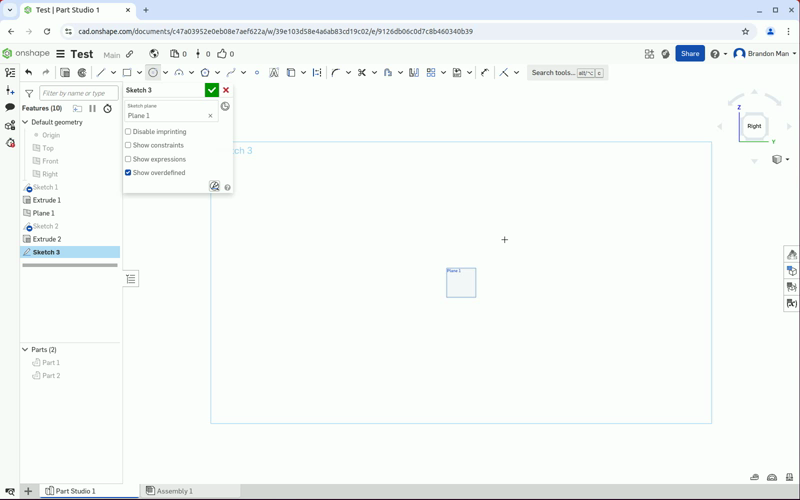
key_up(shift)
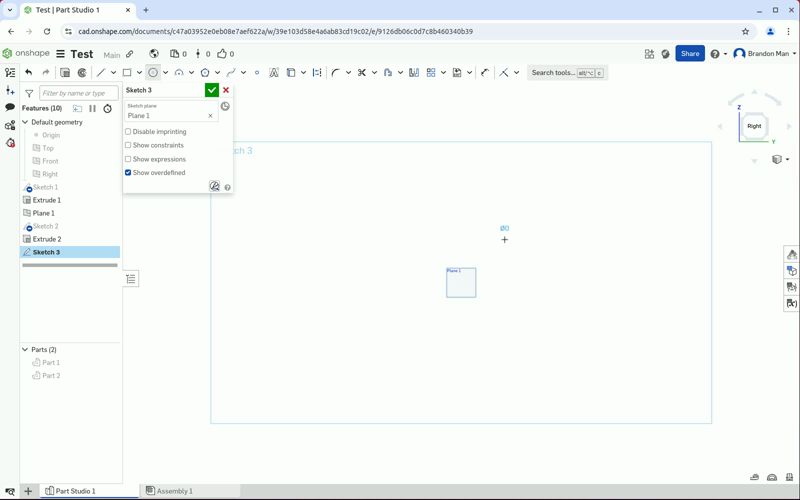
mouse_move(507, 239)
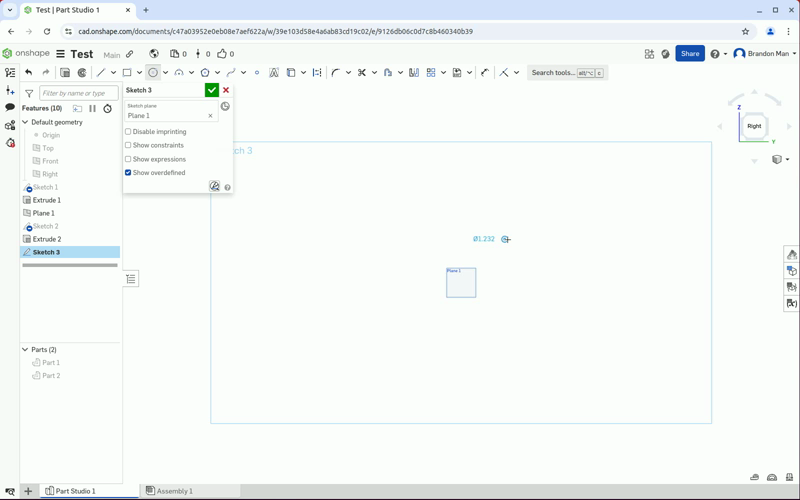
click(507, 239)
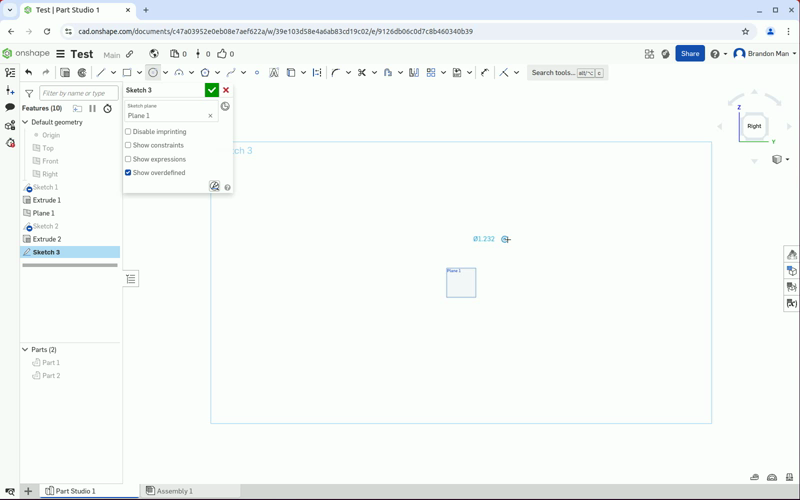
key(esc)
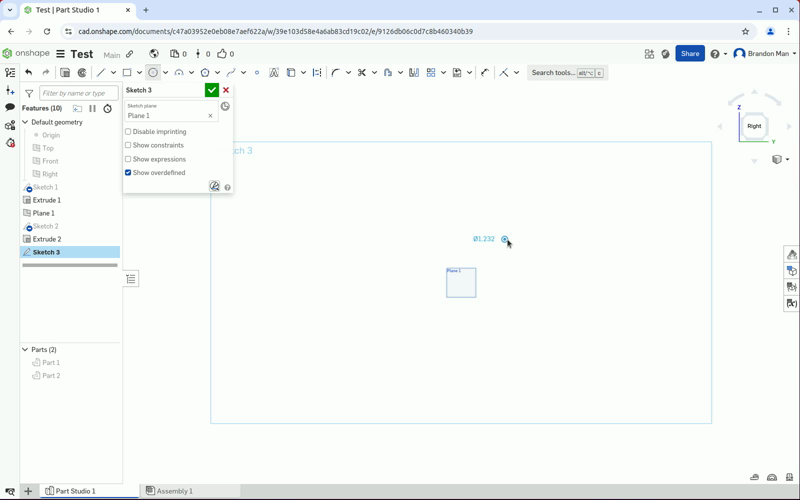
mouse_move(504, 241)
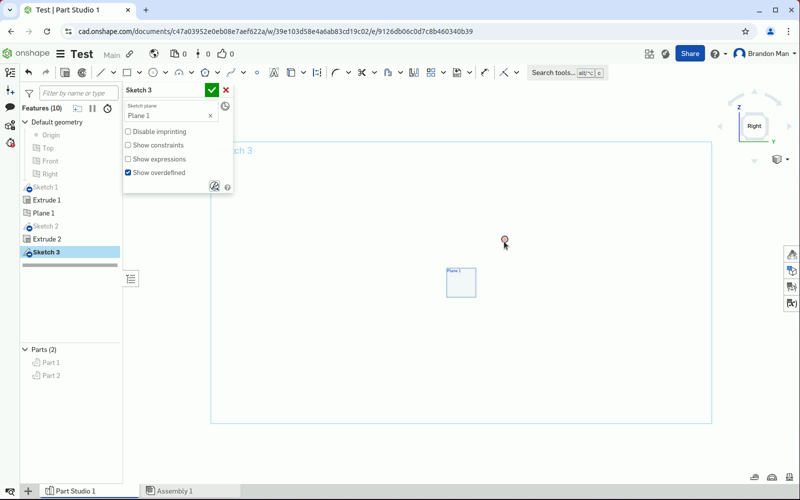
scroll(6)
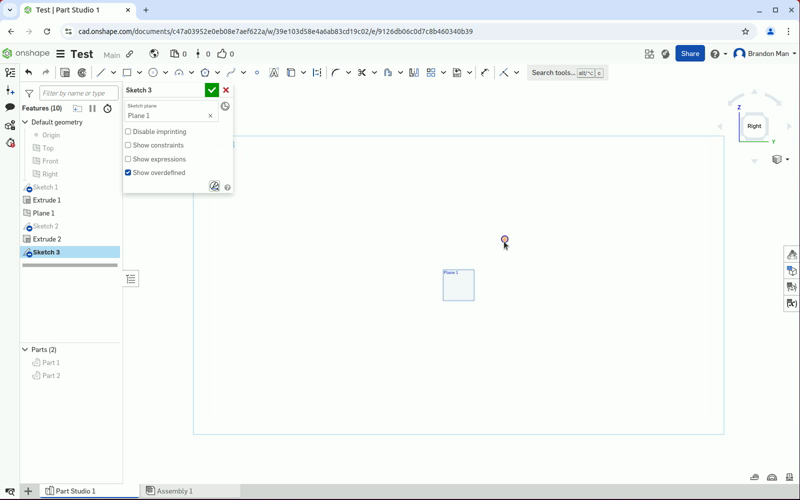
scroll(6)
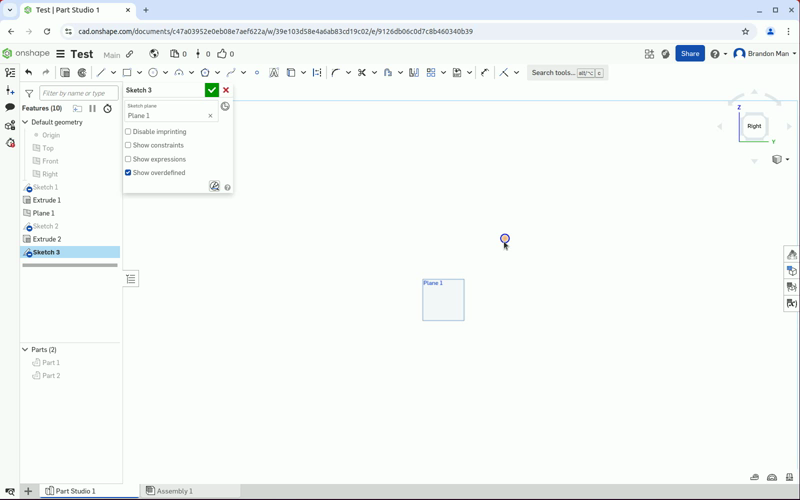
scroll(6)
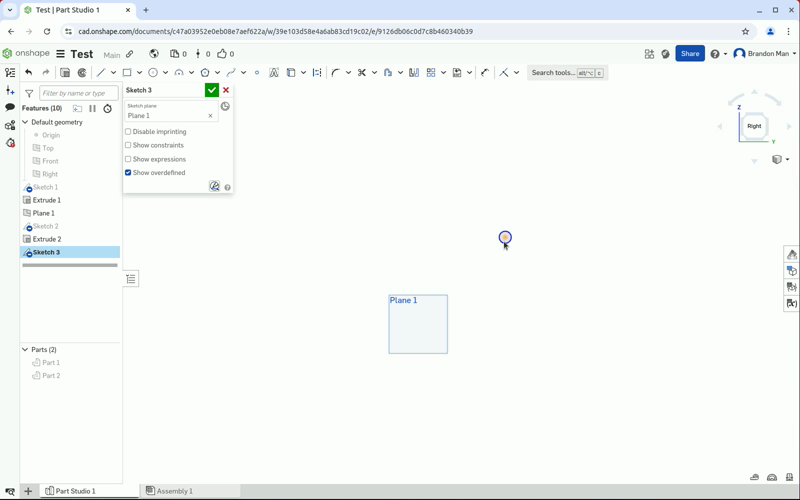
scroll(6)
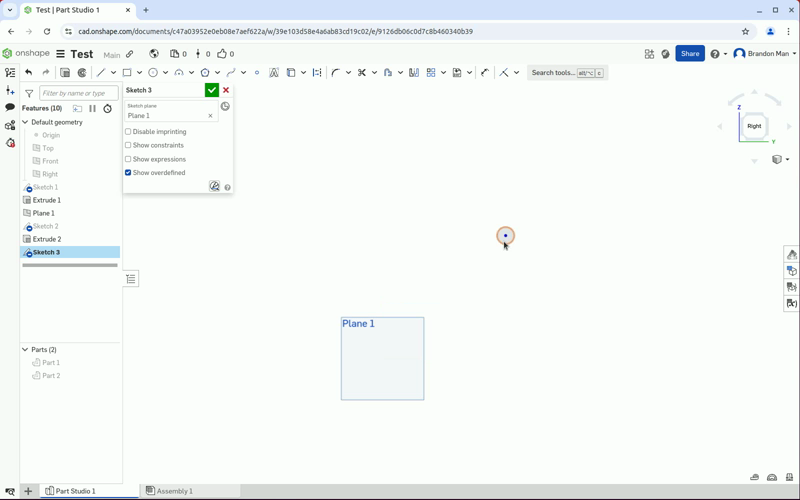
scroll(6)
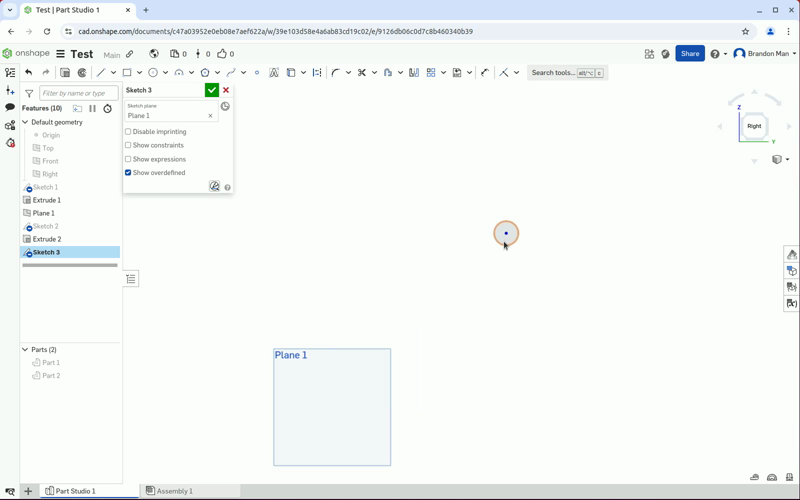
scroll(6)
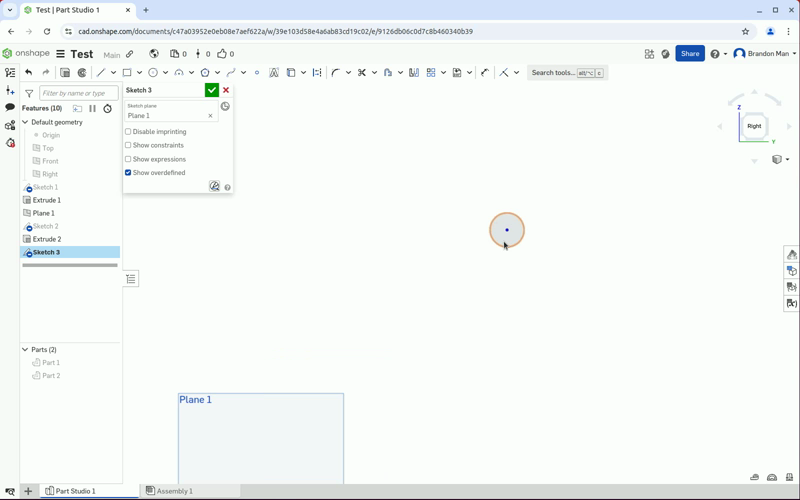
scroll(6)
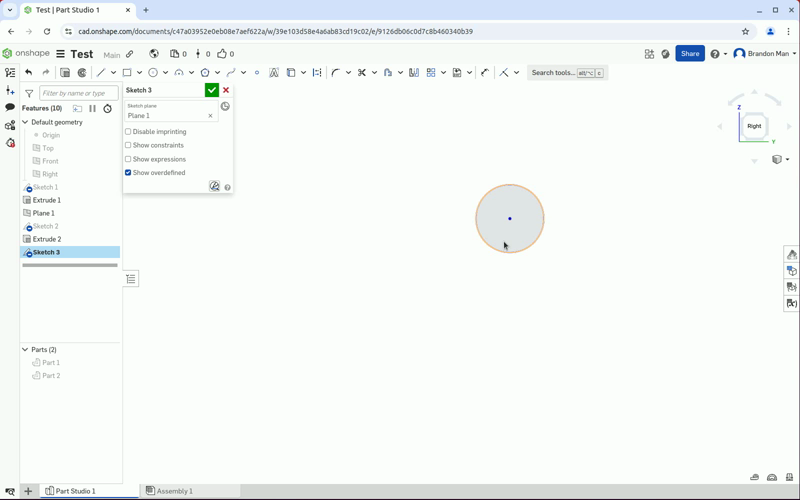
click(504, 241)
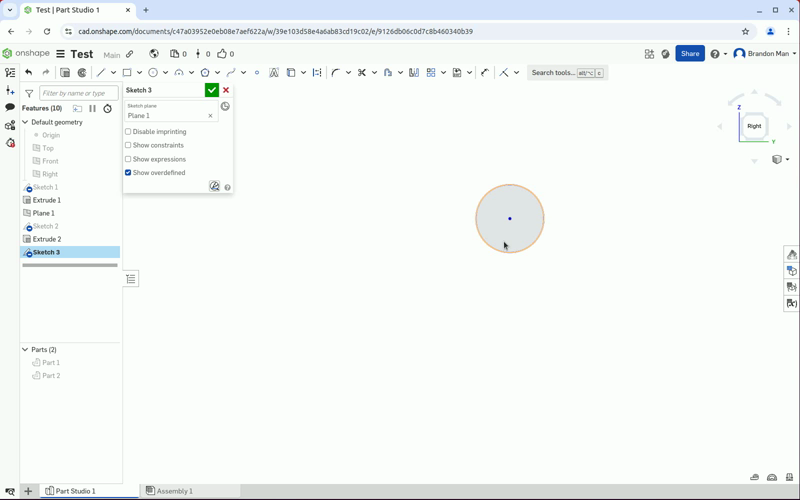
scroll(-6)
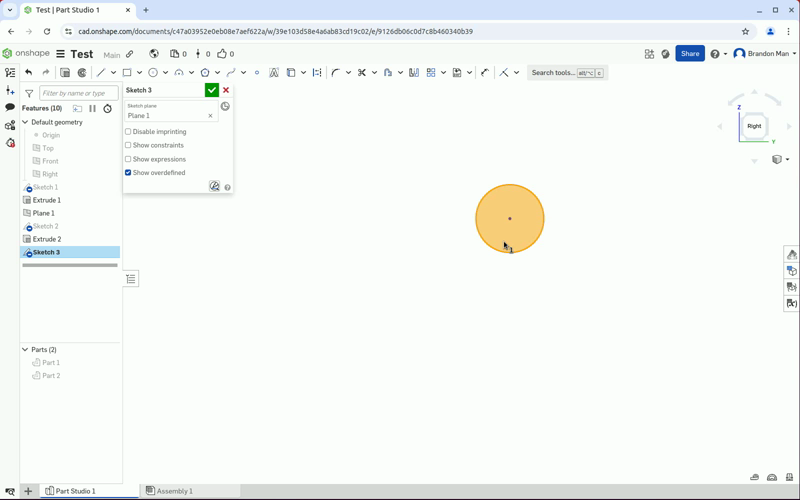
scroll(-6)
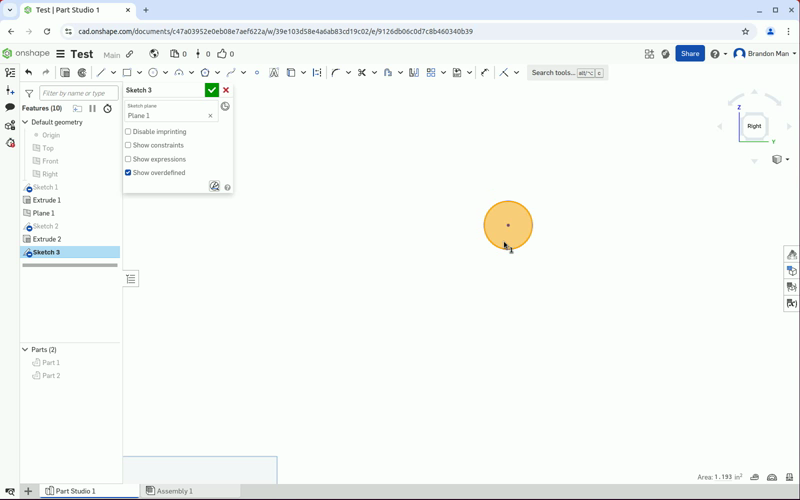
scroll(-6)
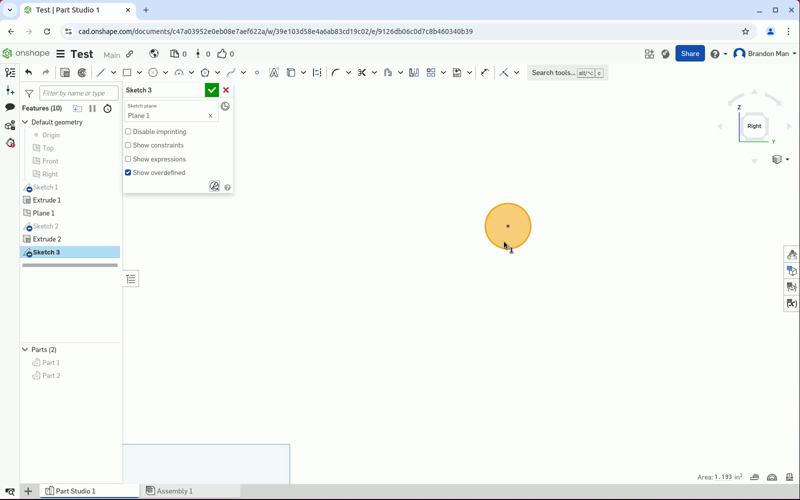
scroll(-6)
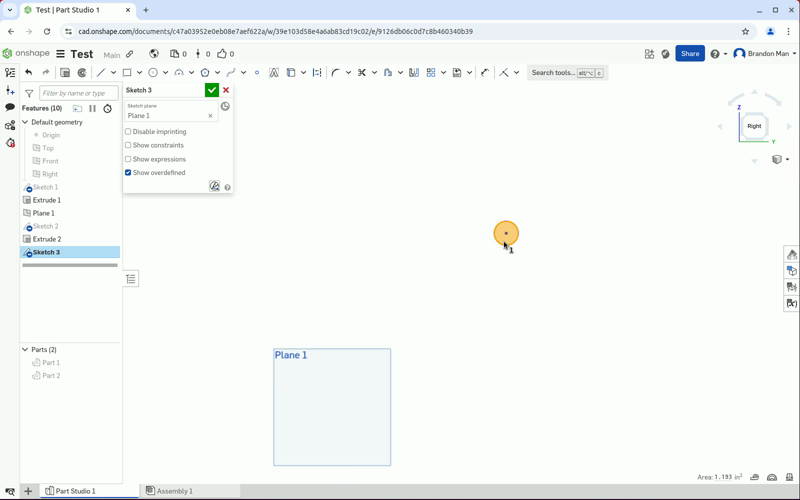
scroll(-6)
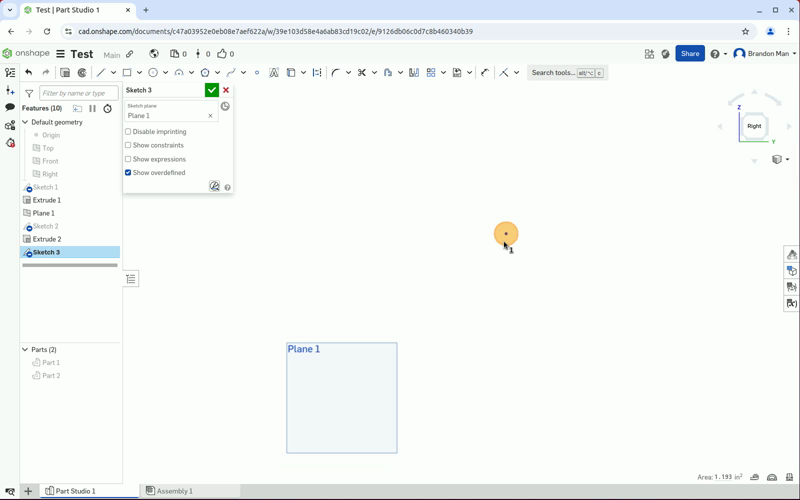
scroll(-6)
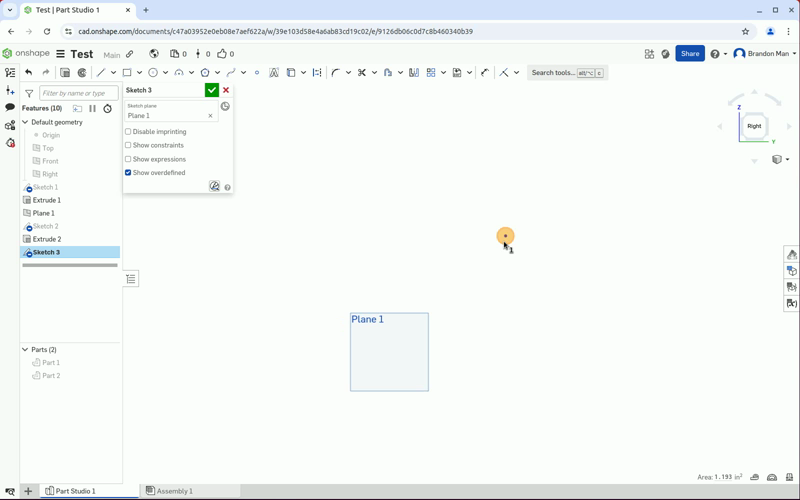
scroll(-6)
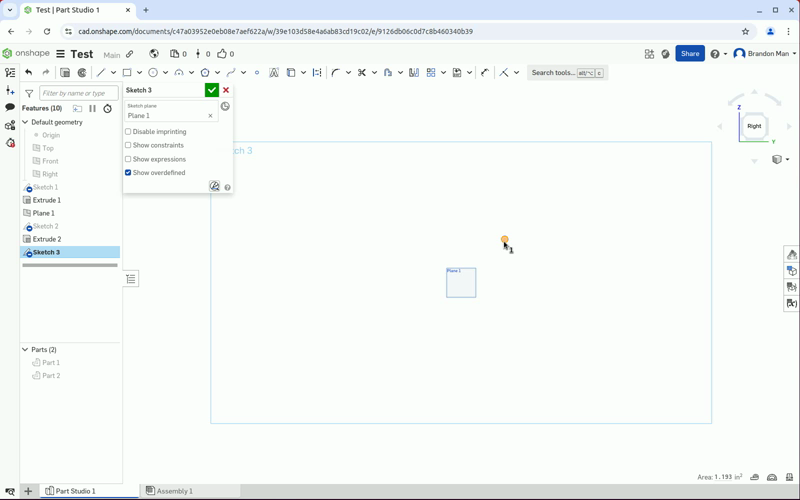
mouse_move(73, 352)
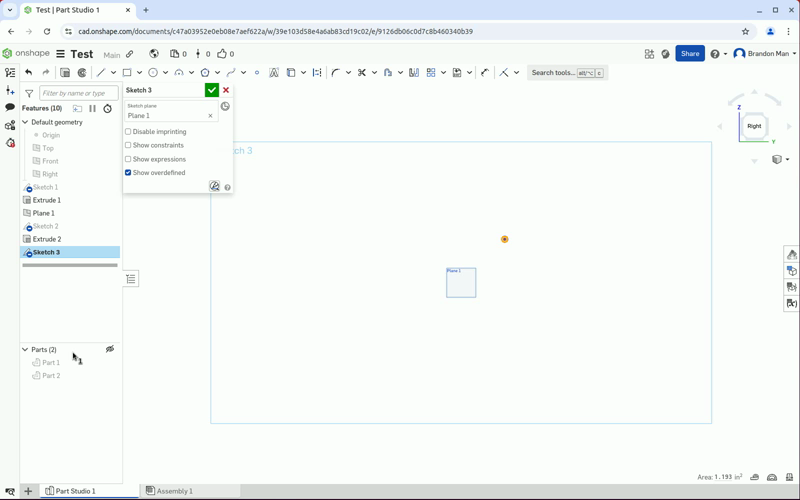
key(shift+y)
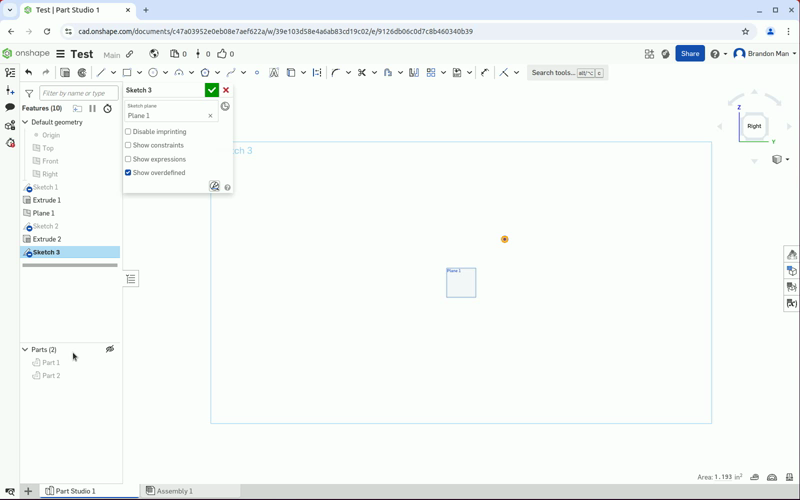
key(shift+e)
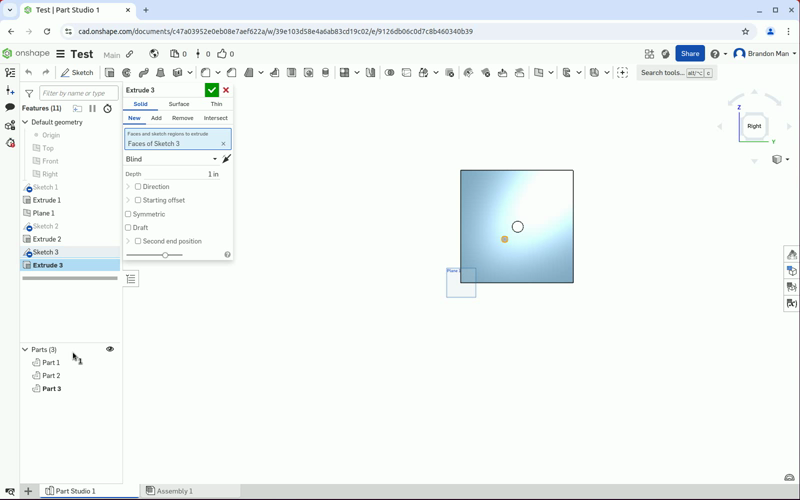
mouse_move(143, 106)
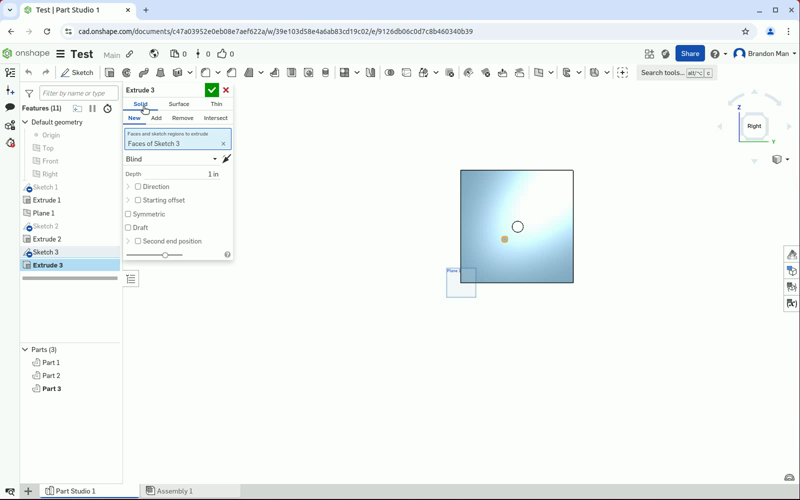
click(143, 106)
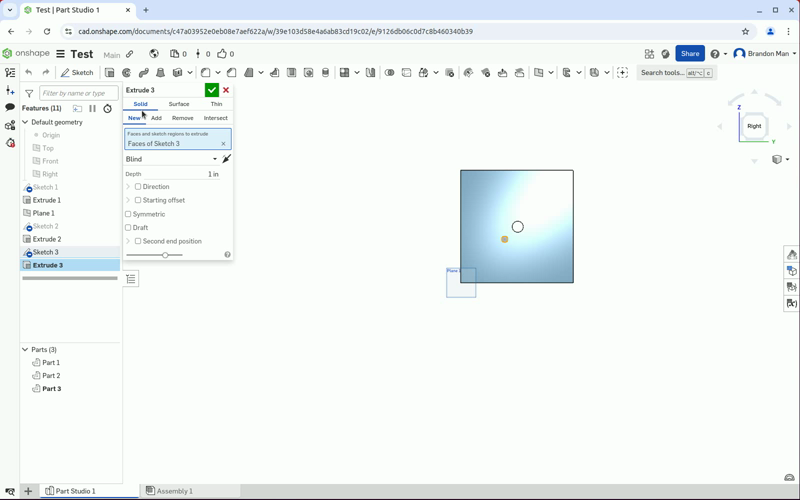
mouse_move(137, 120)
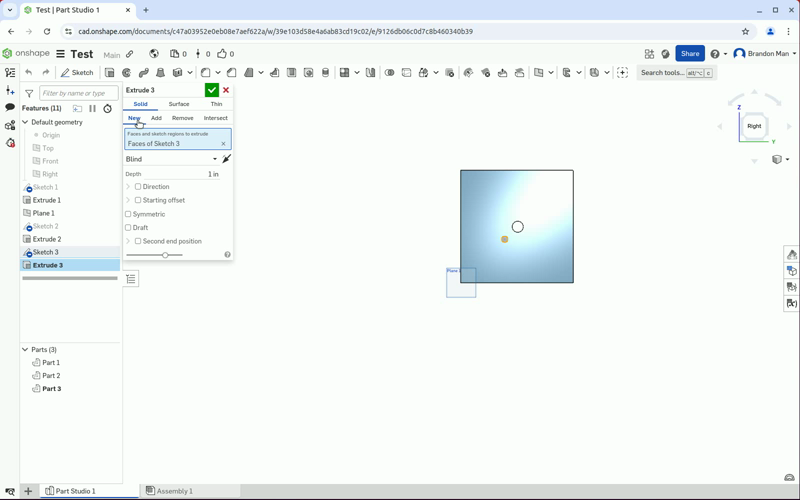
click(137, 120)
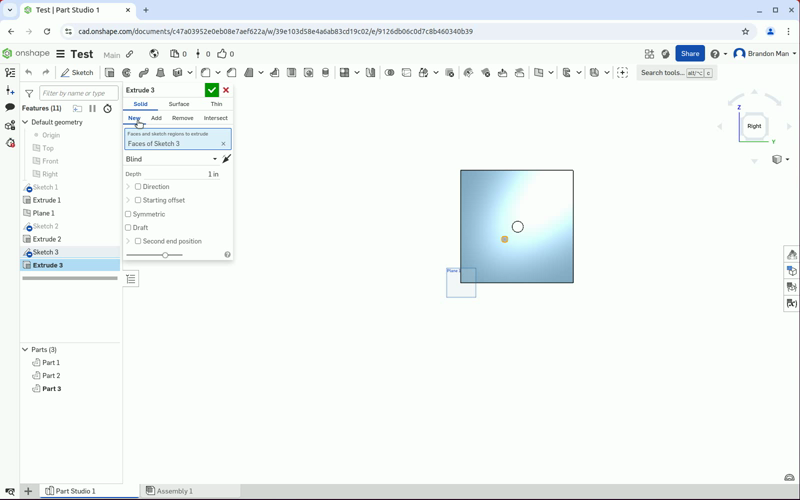
key(tab, 4)
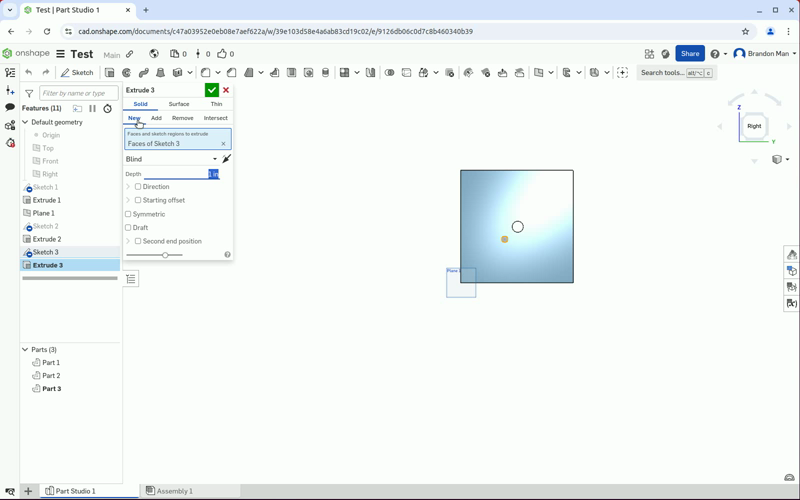
text(0.241)
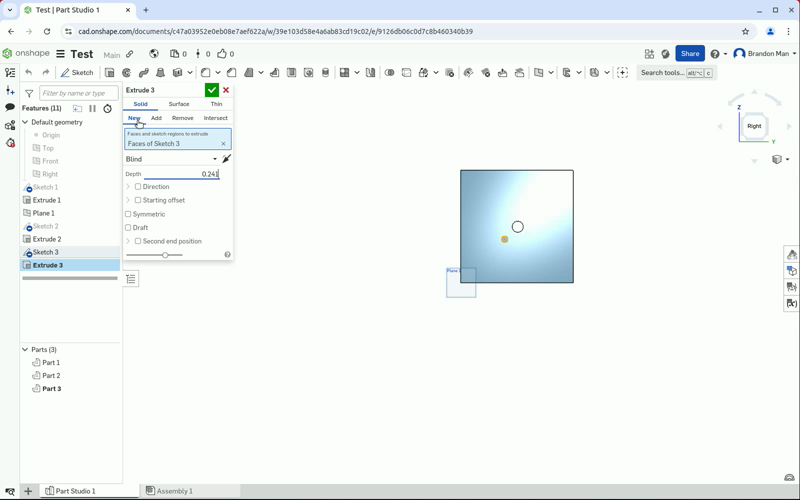
key(enter)
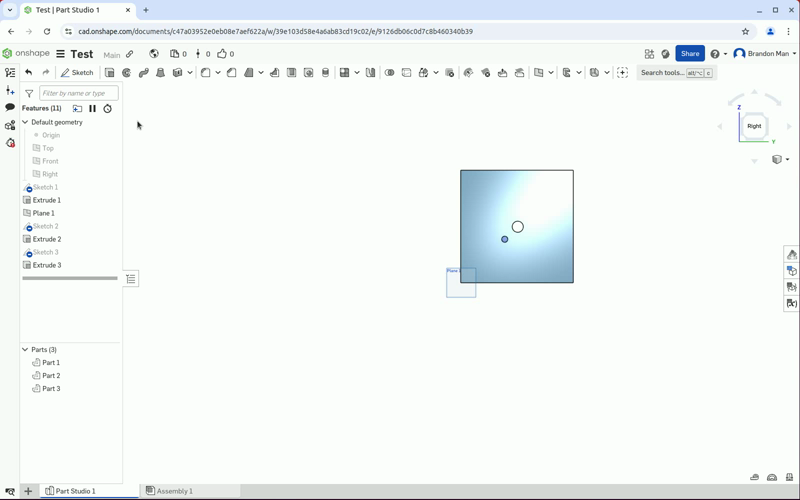
key(shift+h)
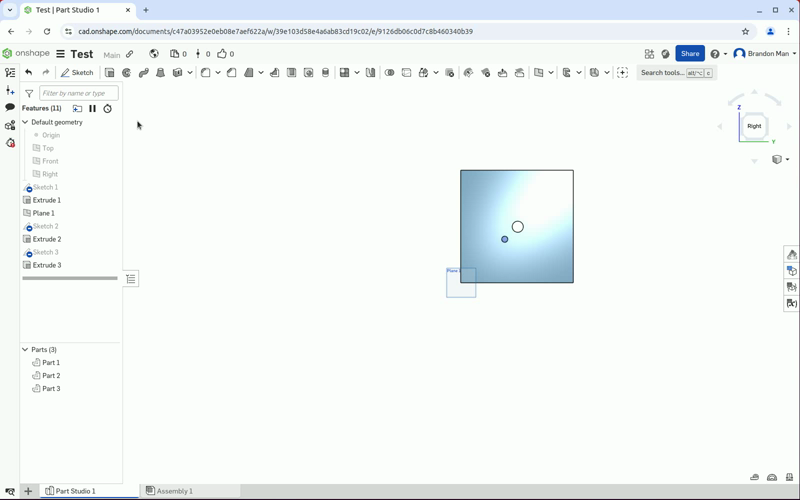
key(shift+h)
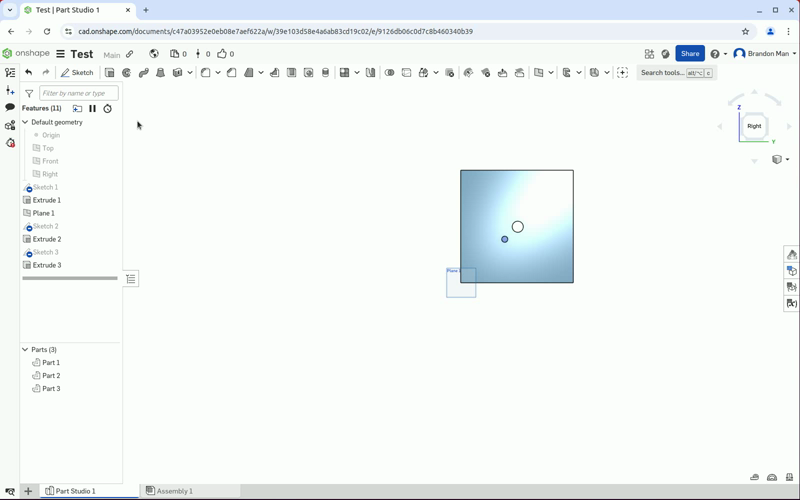
mouse_move(73, 189)
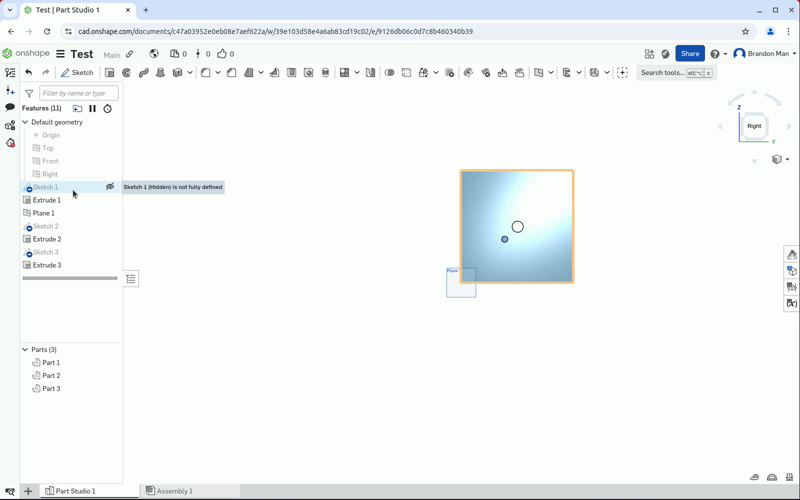
click(73, 189)
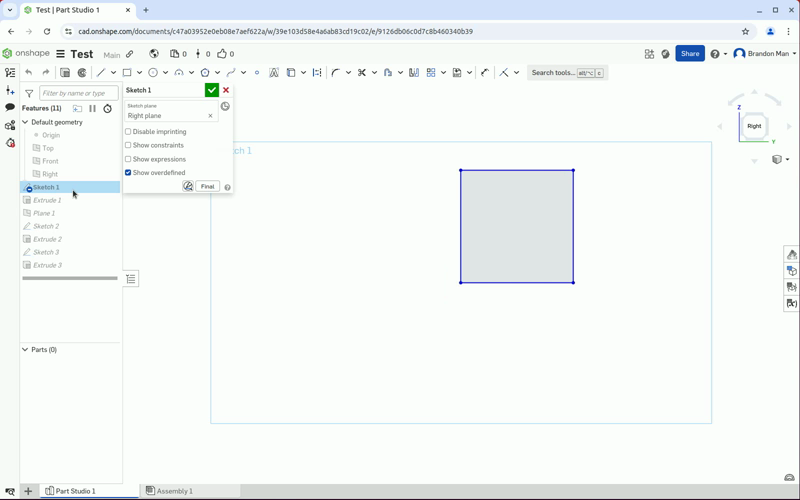
mouse_move(229, 92)
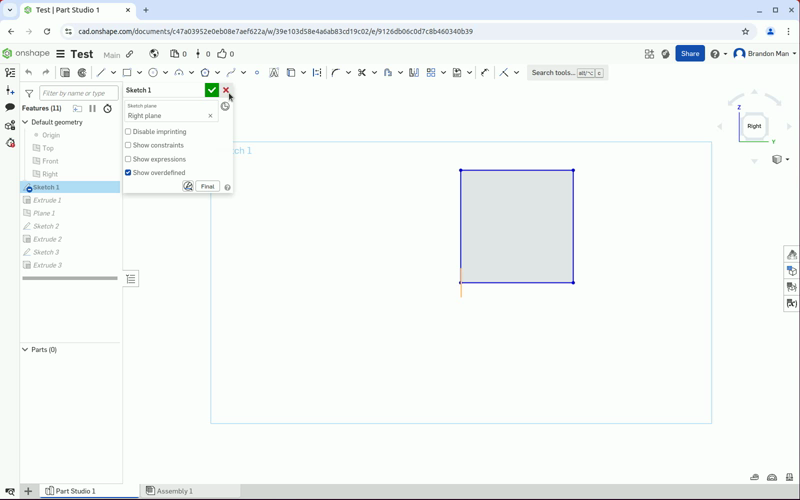
click(229, 92)
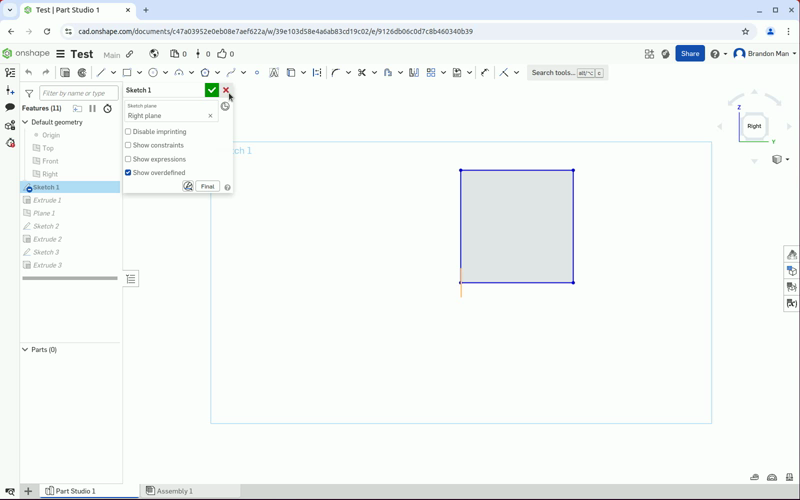
key(shift+s)
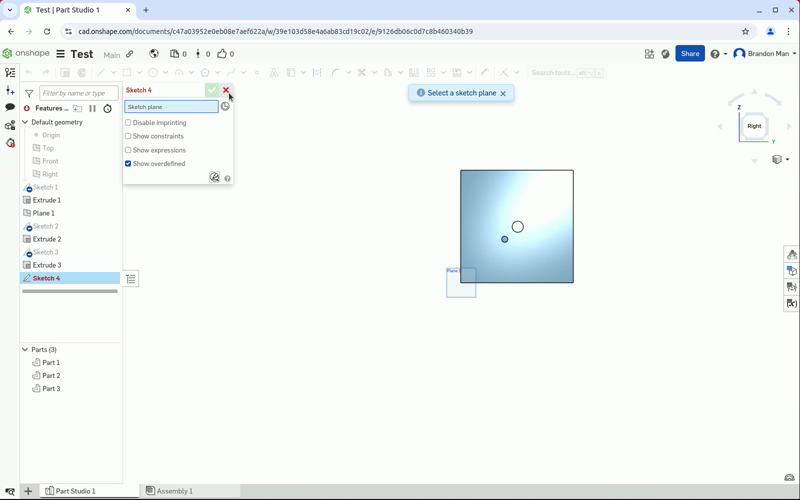
mouse_move(73, 215)
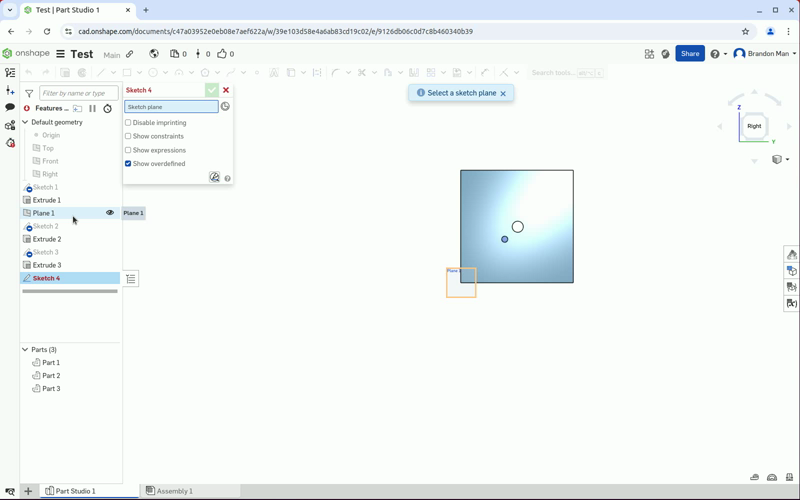
click(73, 215)
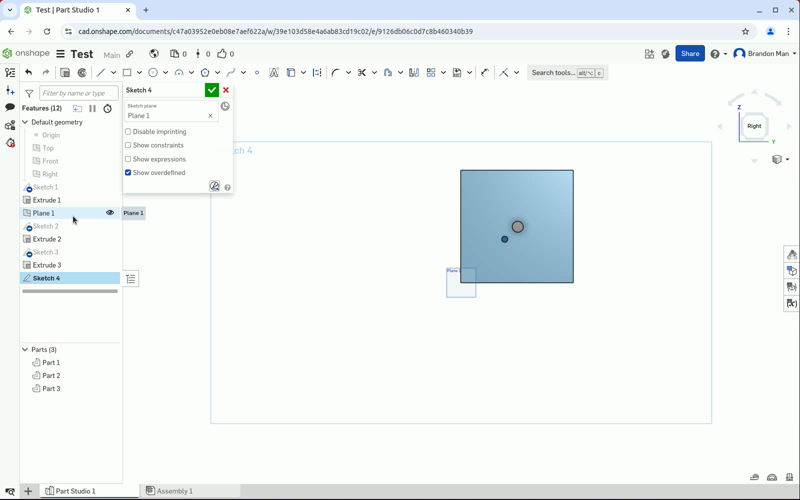
mouse_move(73, 352)
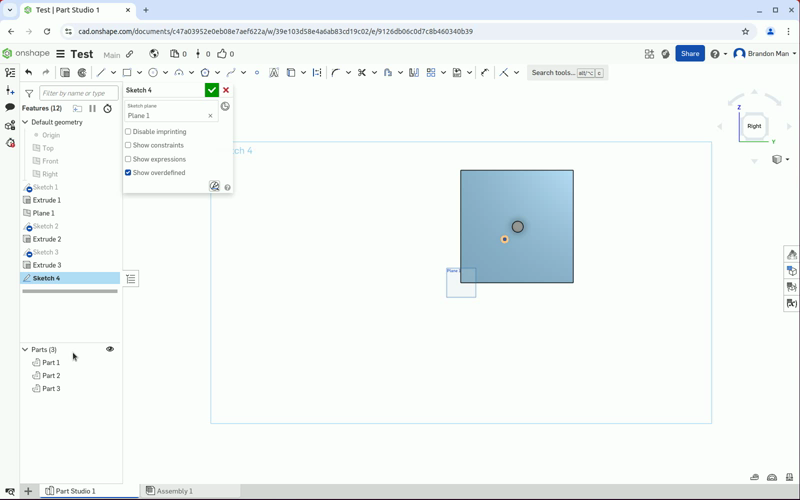
key(y)
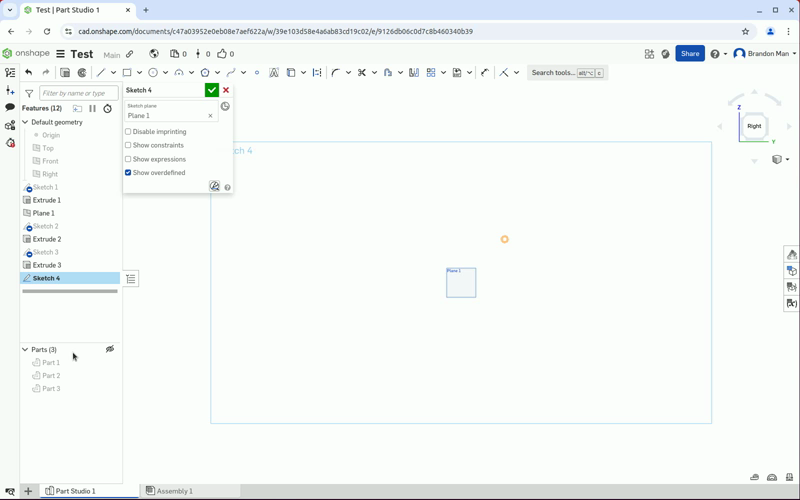
key(c)
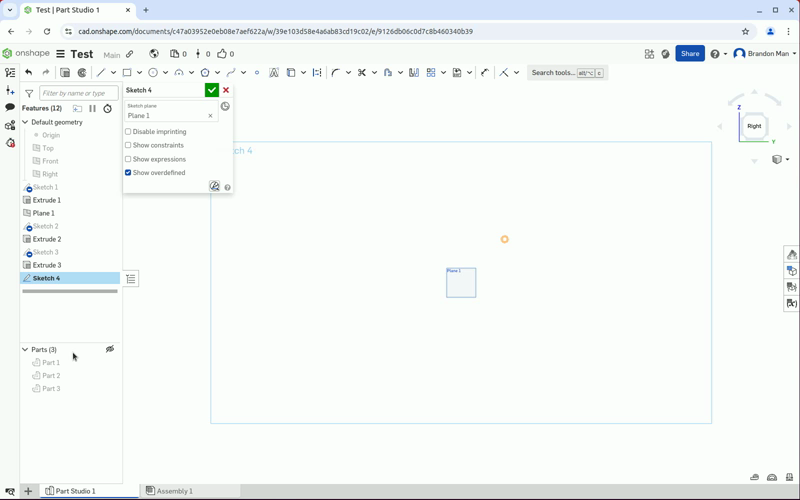
key_down(shift)
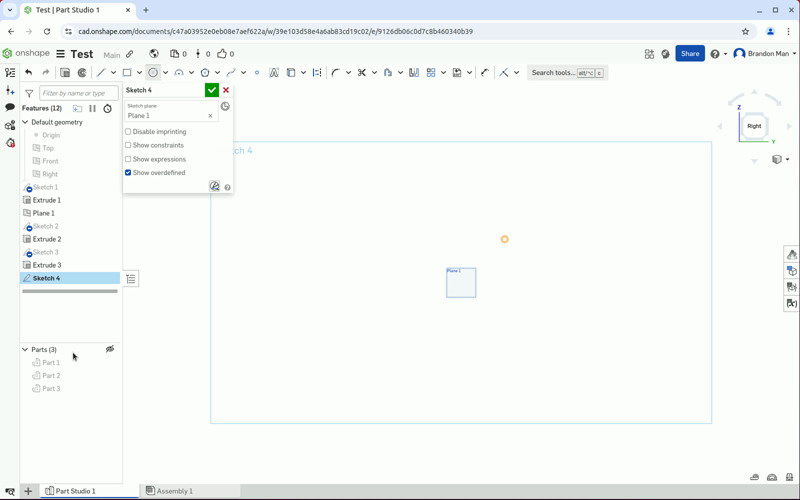
mouse_move(504, 213)
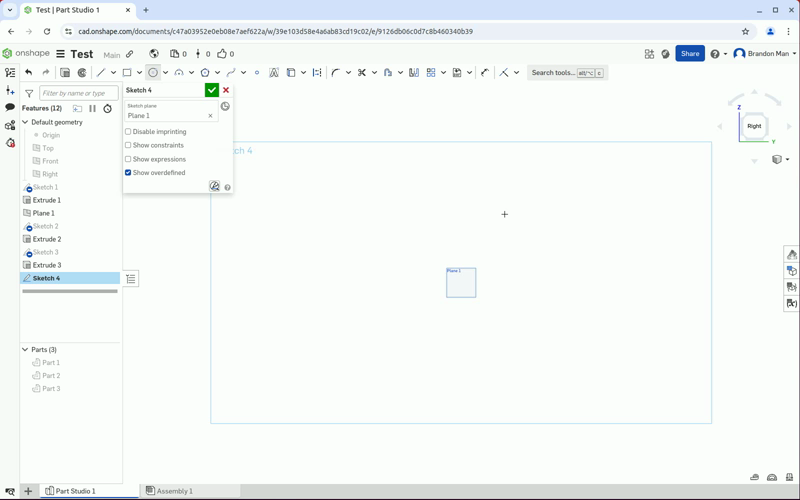
click(504, 213)
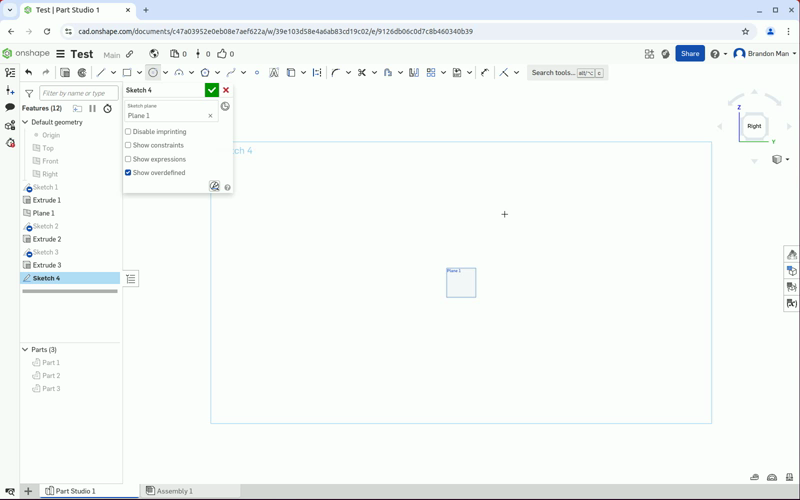
key_up(shift)
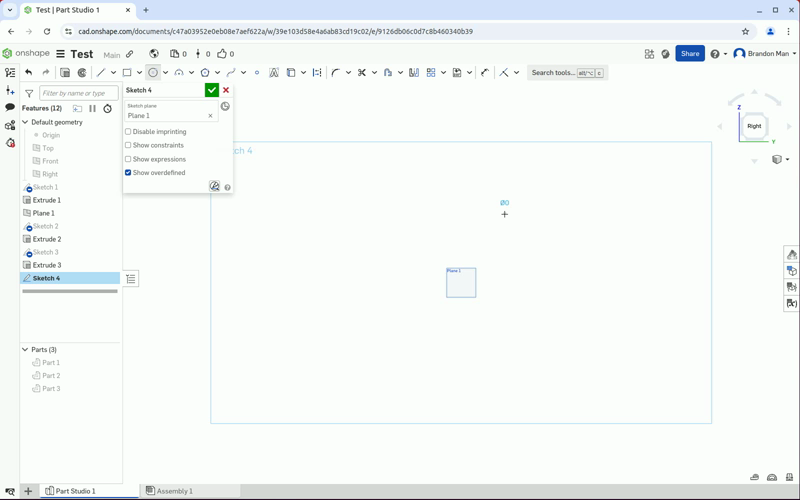
mouse_move(507, 213)
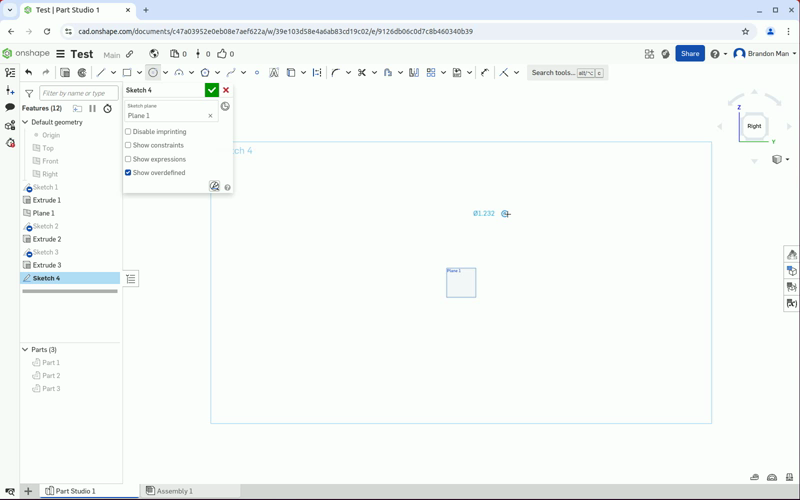
click(507, 213)
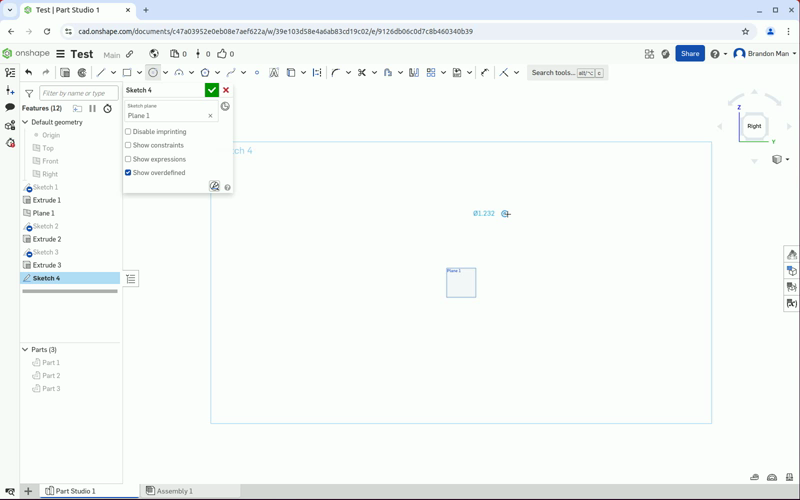
key(esc)
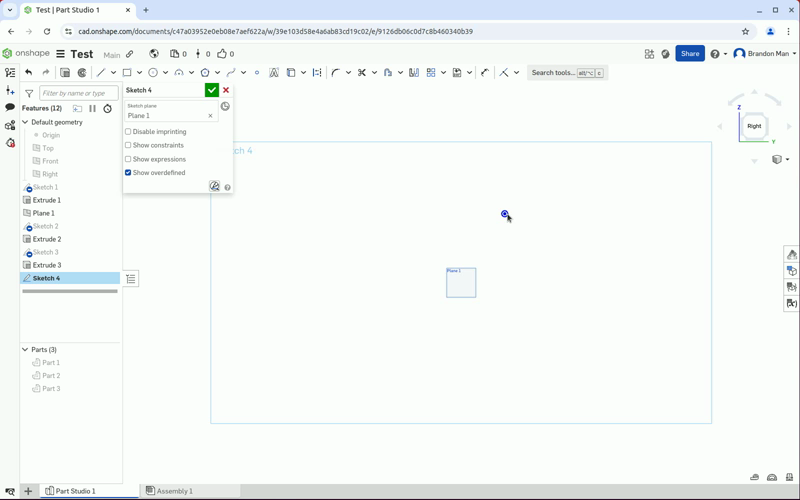
mouse_move(504, 214)
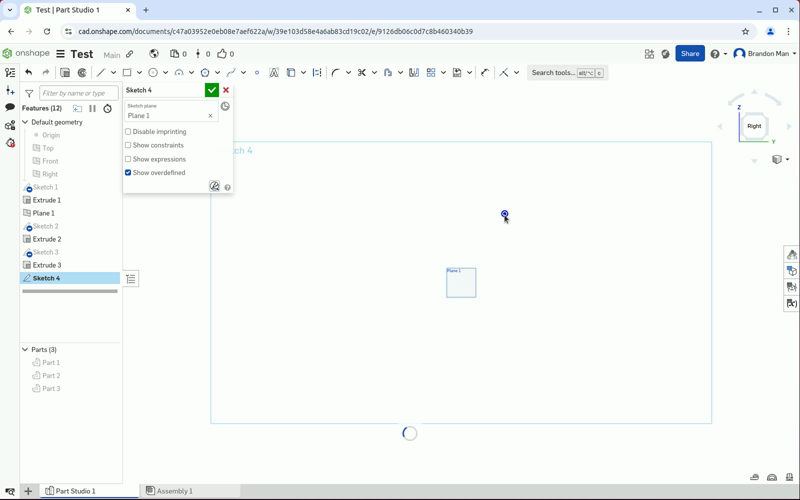
scroll(6)
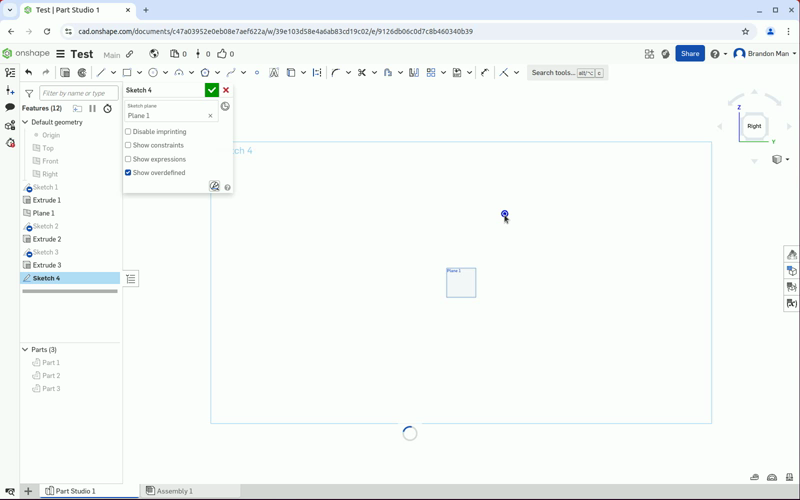
scroll(6)
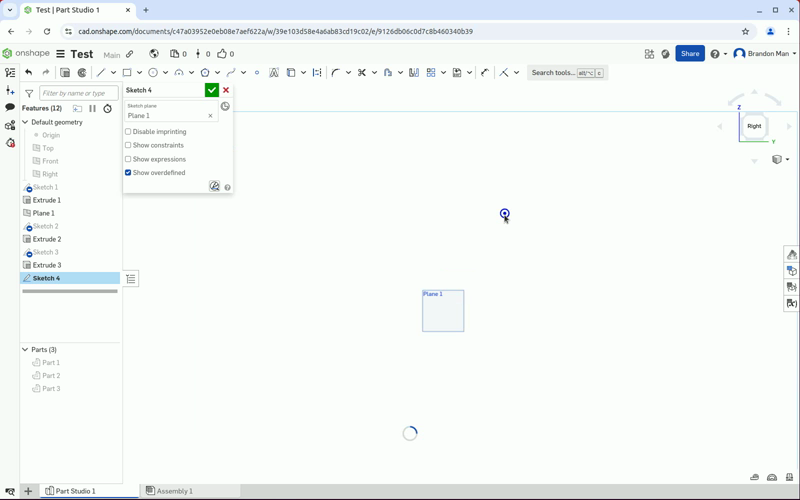
scroll(6)
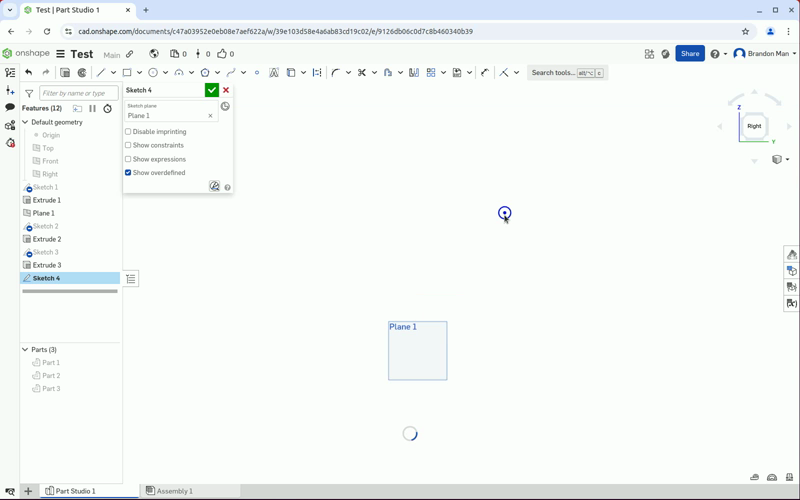
scroll(6)
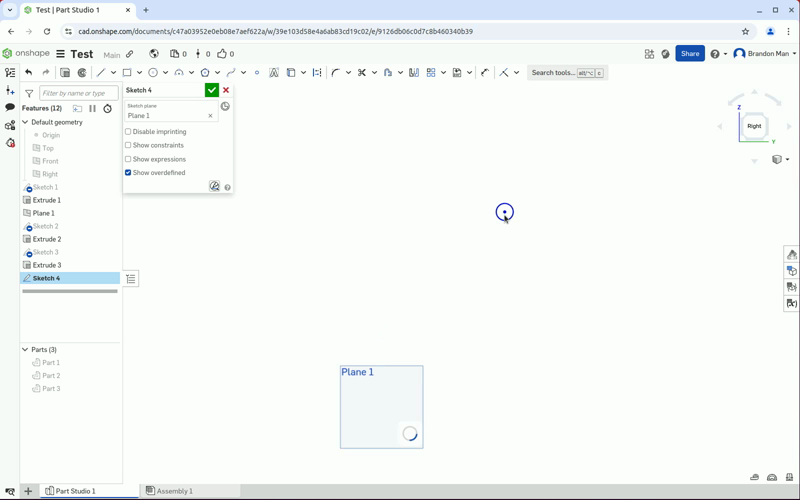
scroll(6)
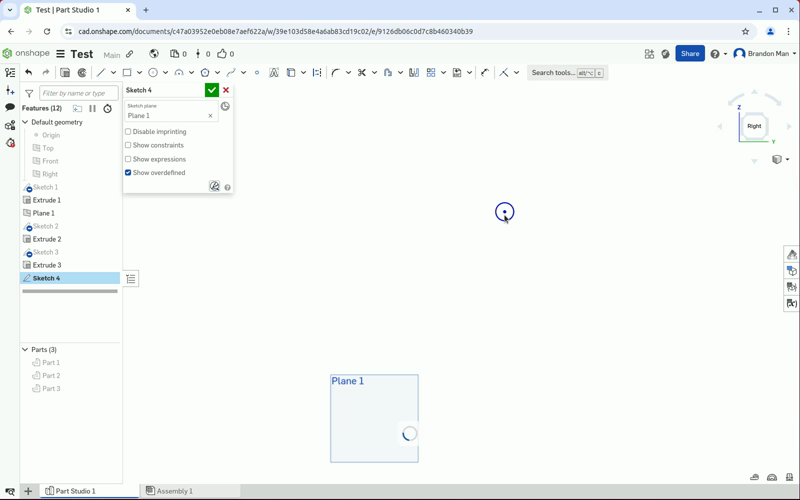
scroll(6)
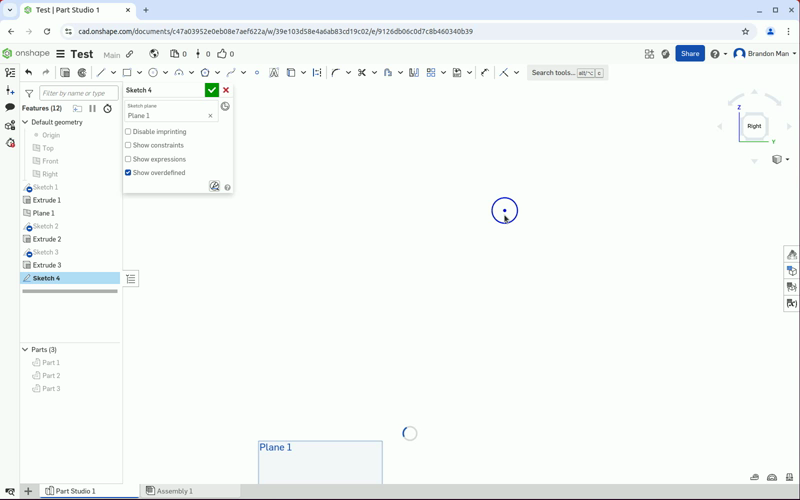
scroll(6)
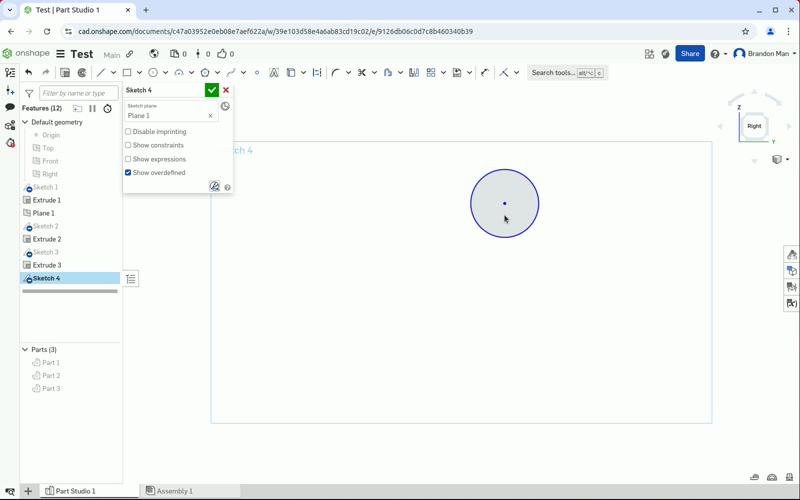
click(504, 214)
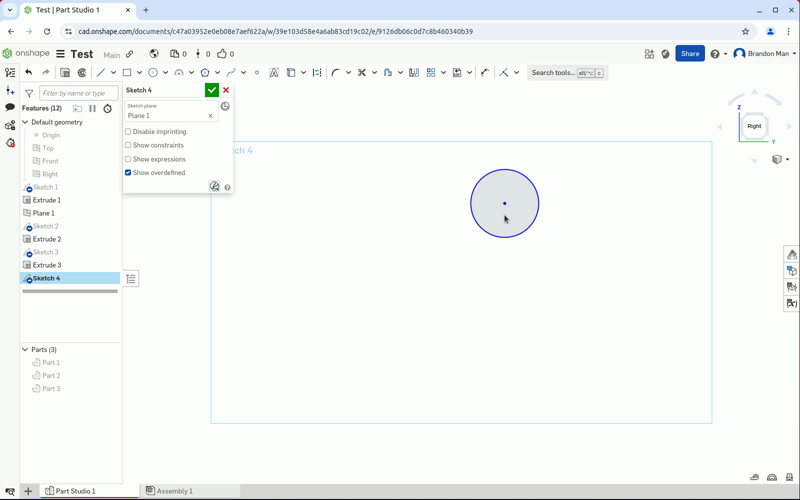
scroll(-6)
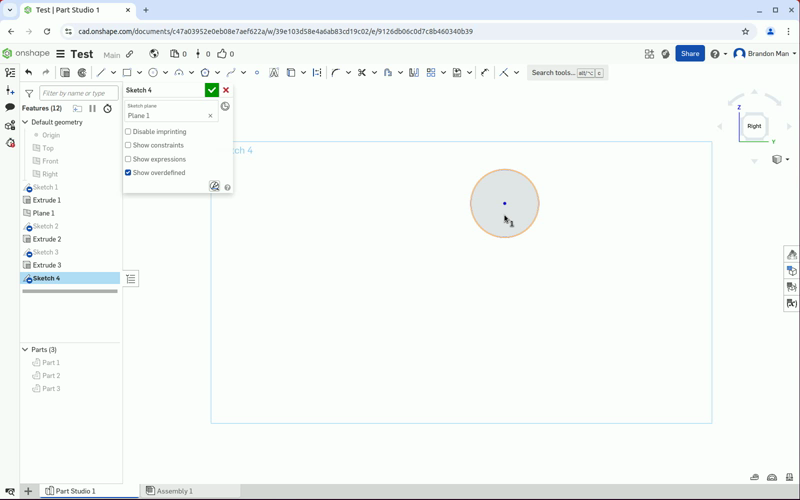
scroll(-6)
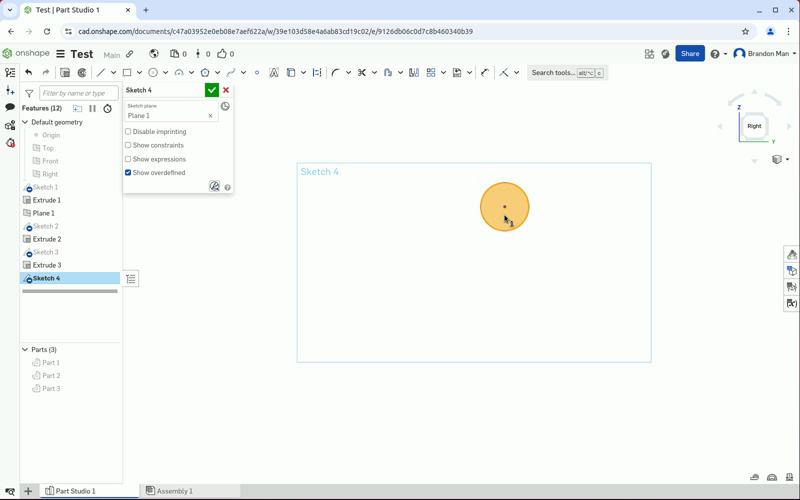
scroll(-6)
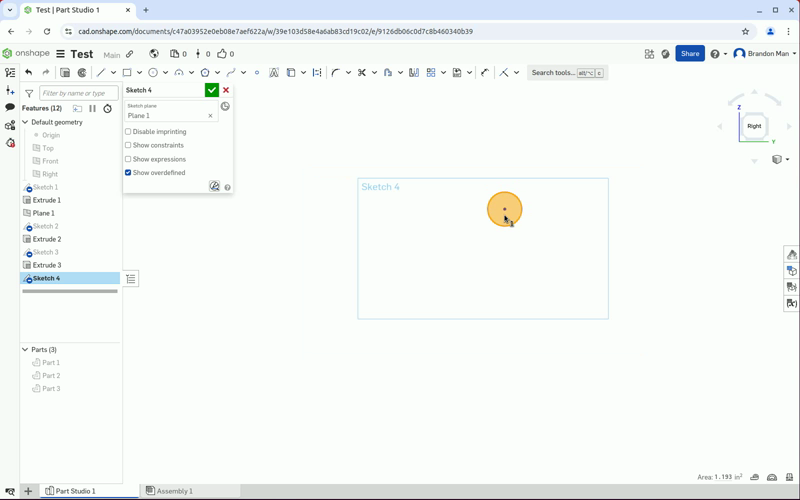
scroll(-6)
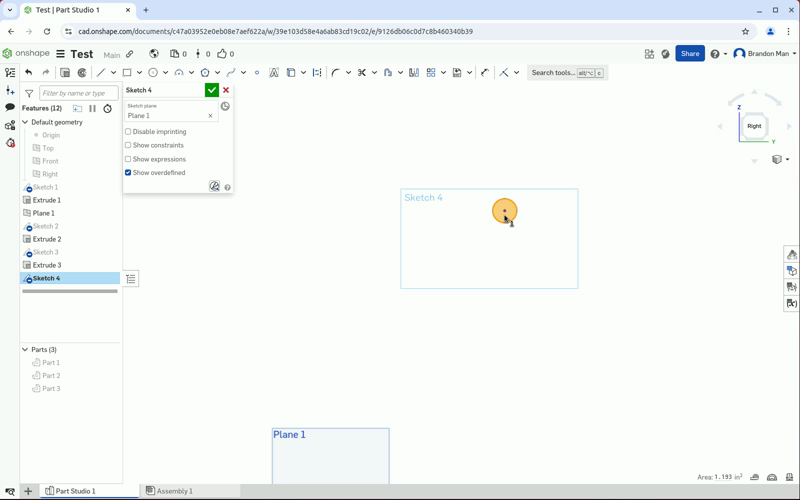
scroll(-6)
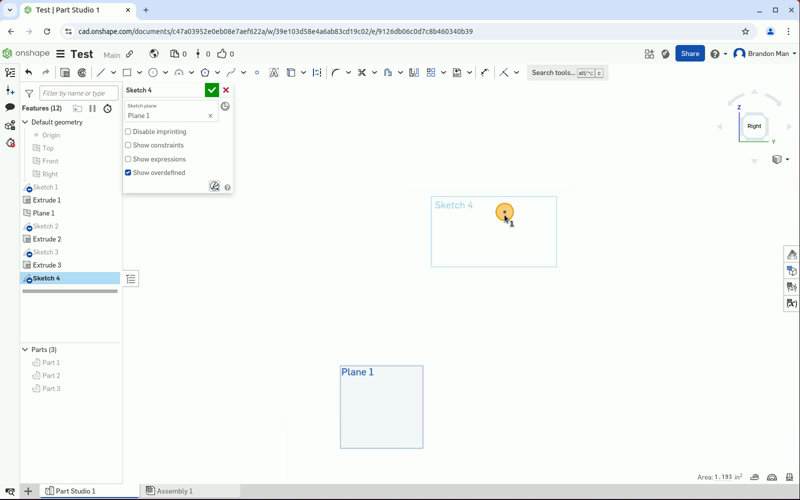
scroll(-6)
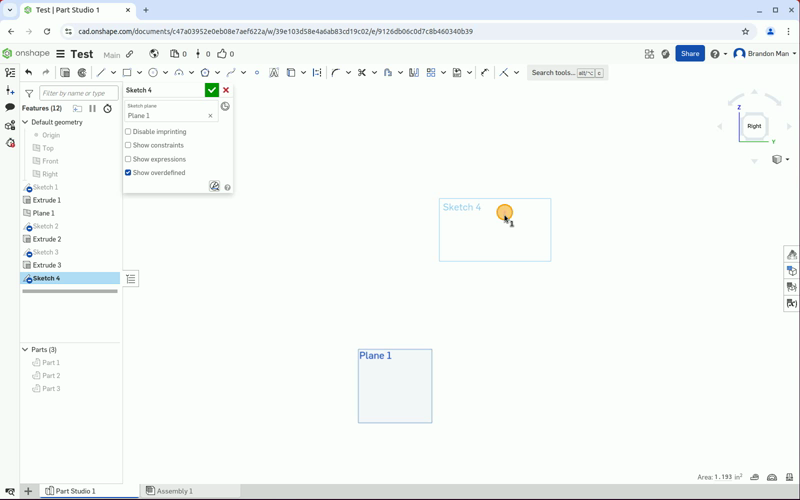
scroll(-6)
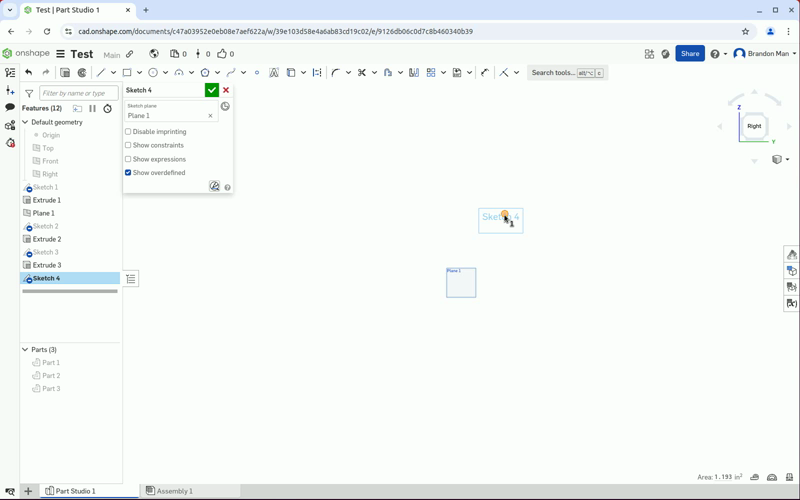
mouse_move(73, 352)
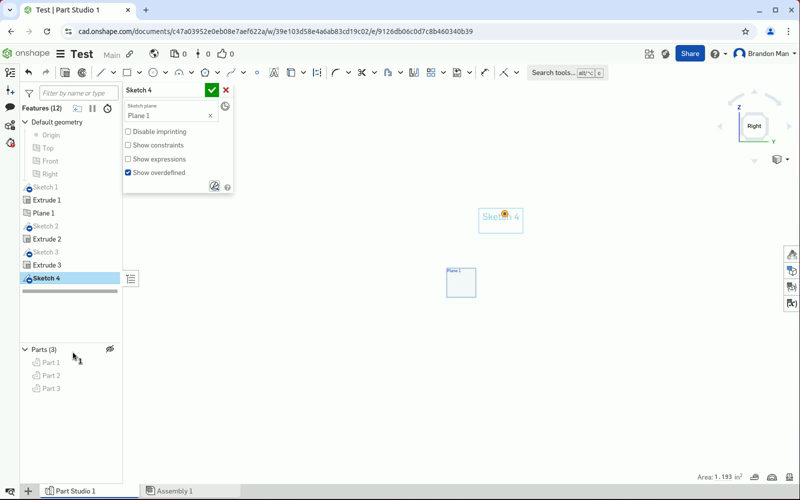
key(shift+y)
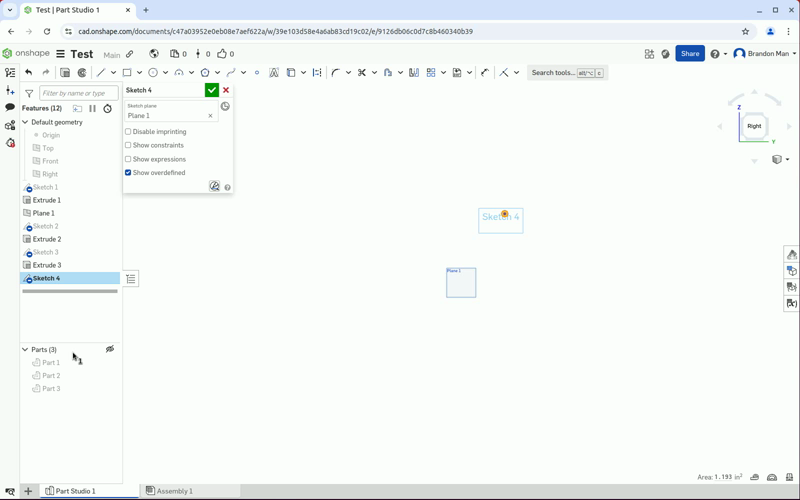
key(shift+e)
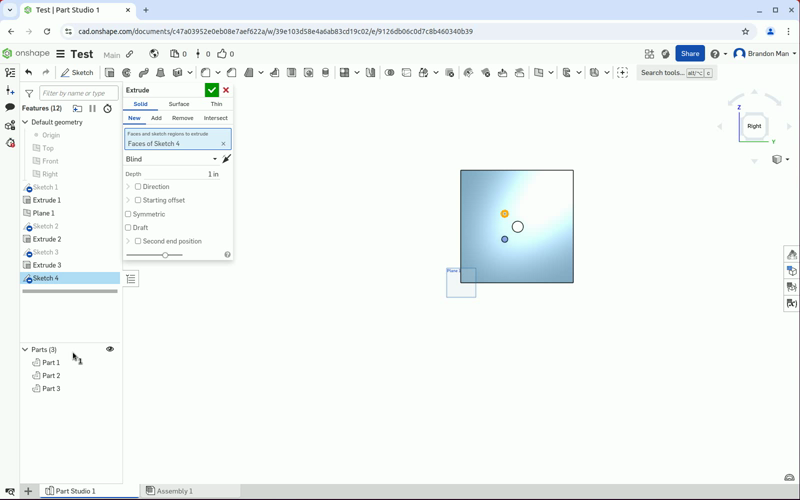
mouse_move(143, 106)
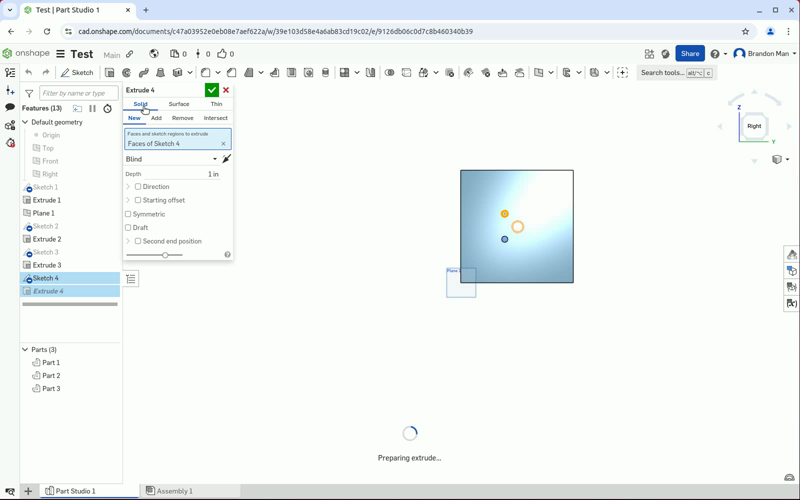
click(143, 106)
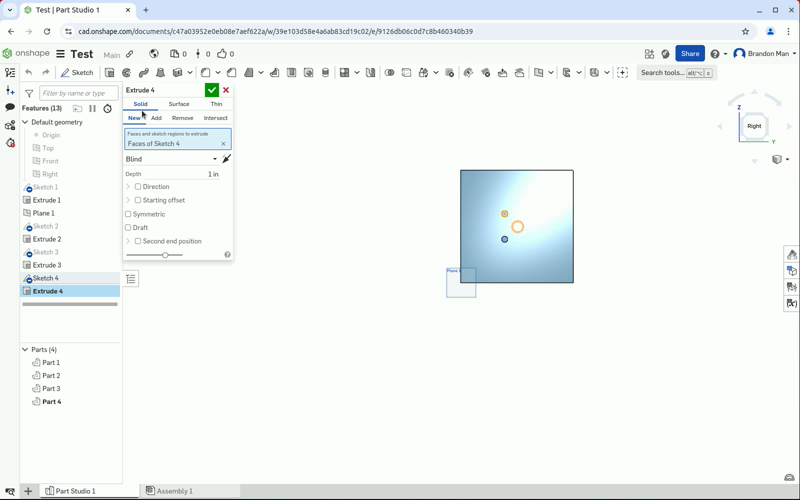
mouse_move(137, 120)
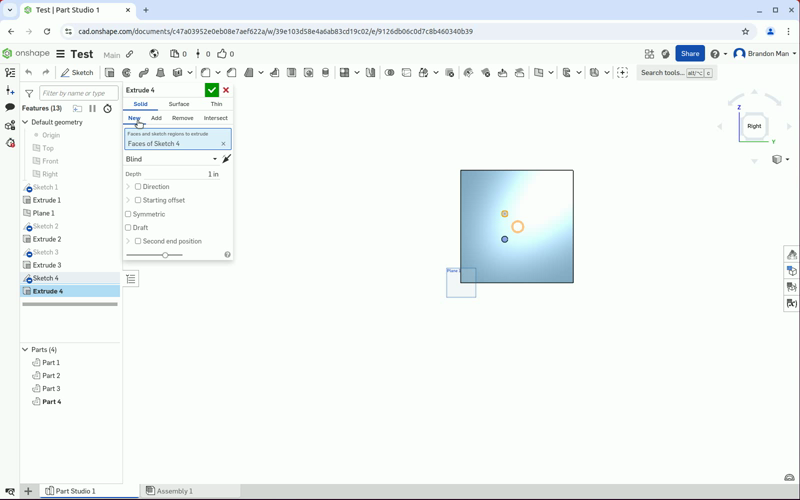
click(137, 120)
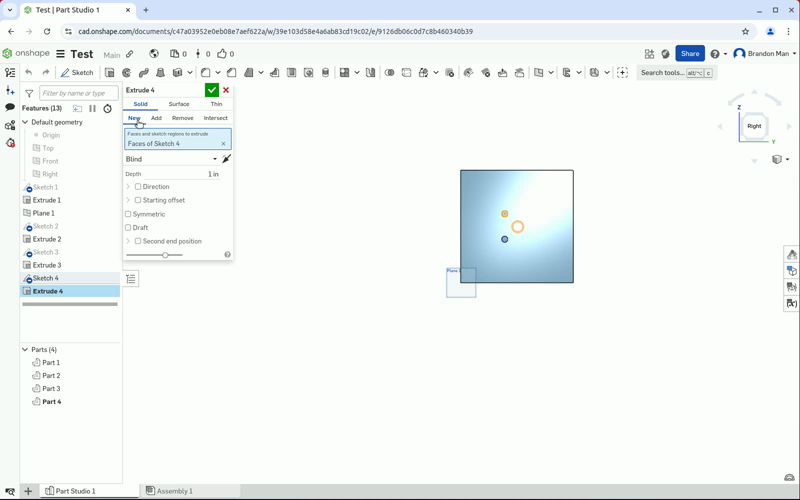
key(tab, 4)
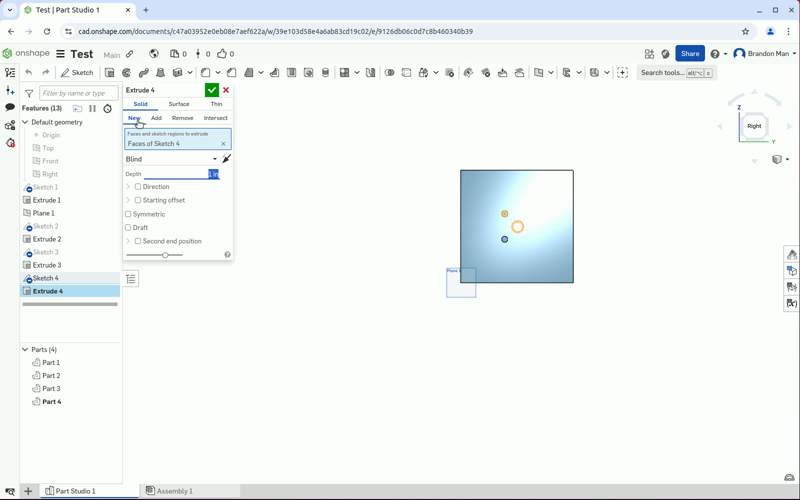
text(0.241)
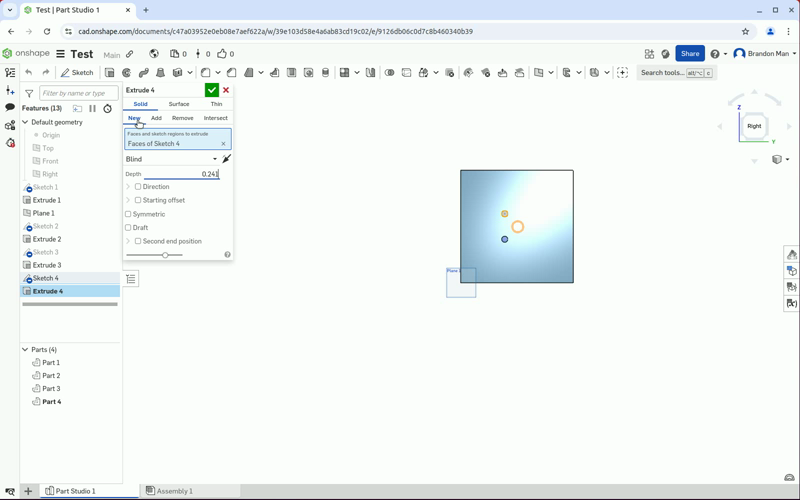
key(enter)
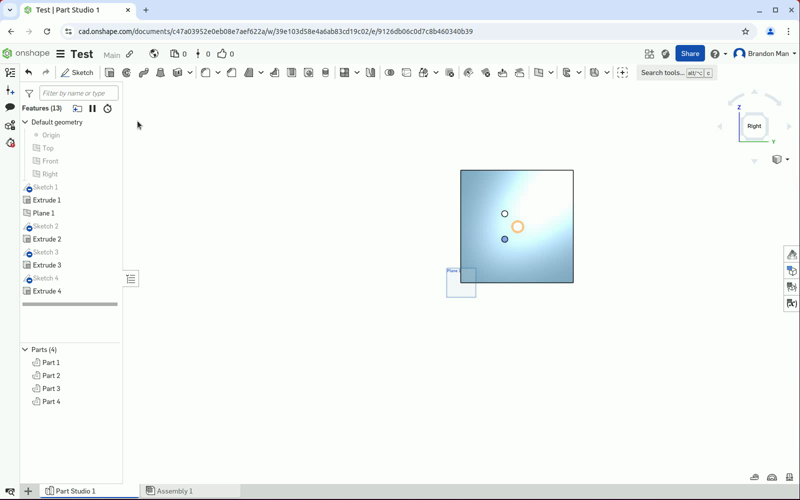
key(shift+h)
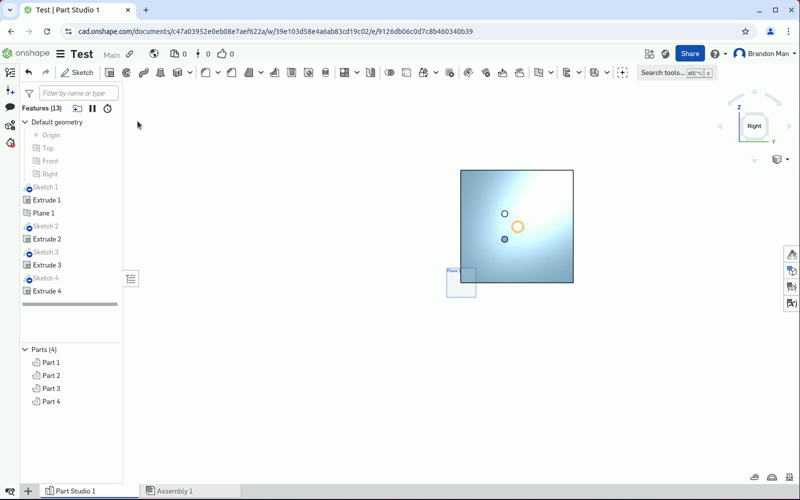
key(shift+h)
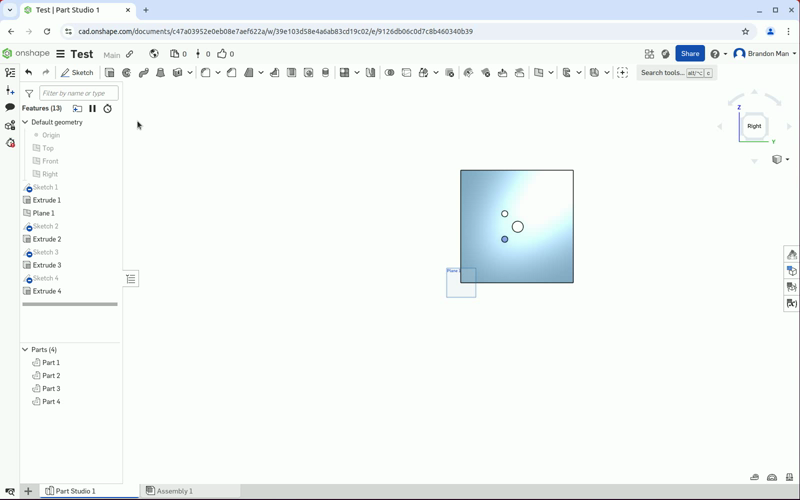
mouse_move(73, 189)
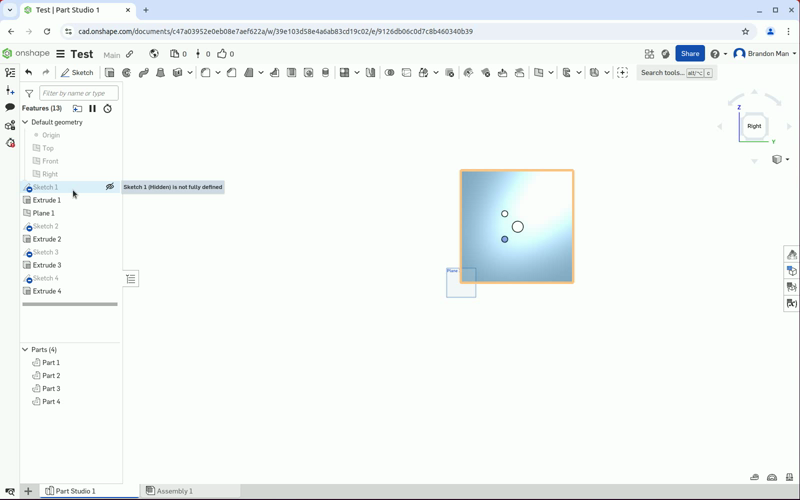
click(73, 189)
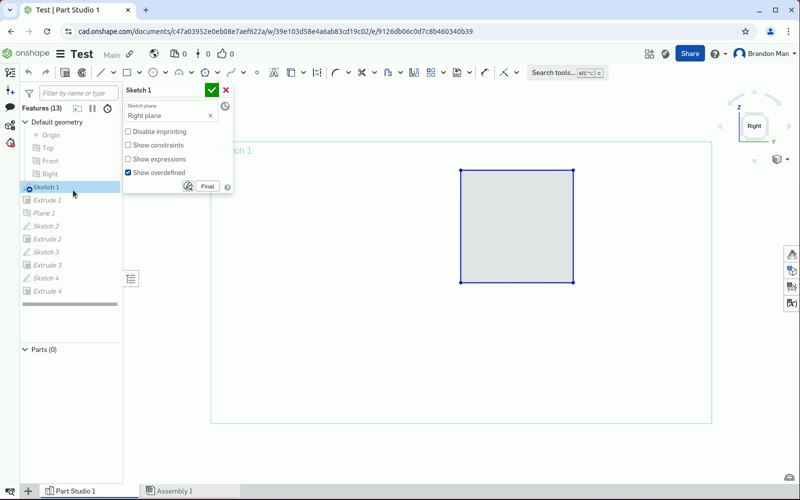
mouse_move(229, 92)
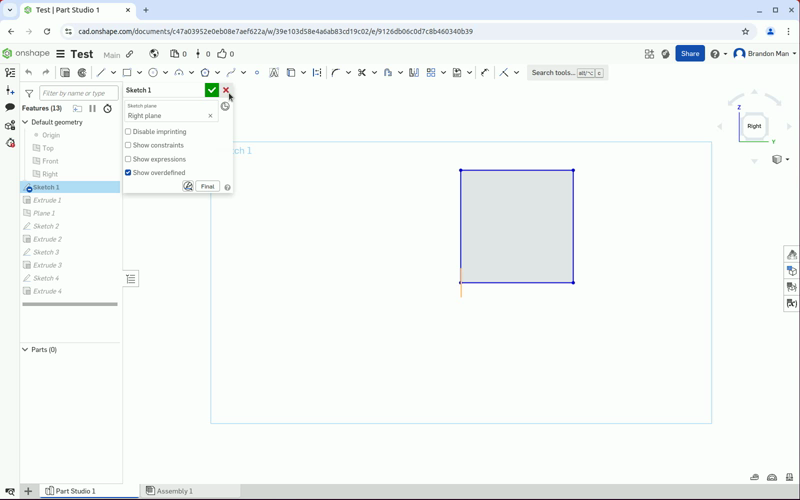
click(229, 92)
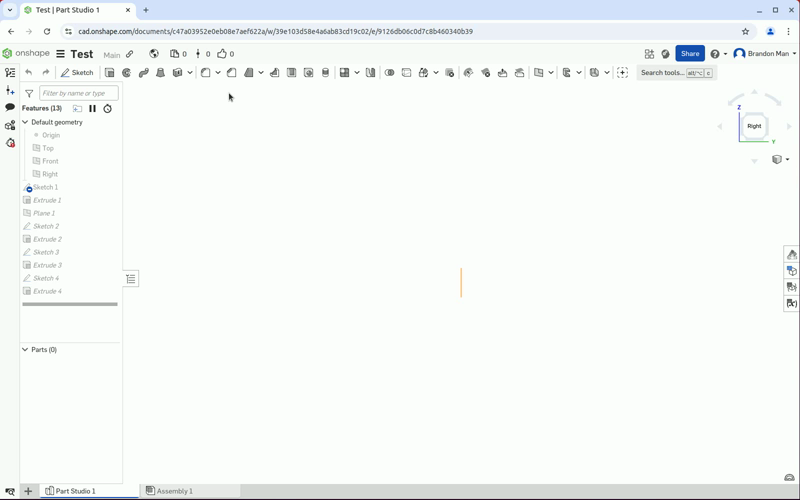
key(shift+s)
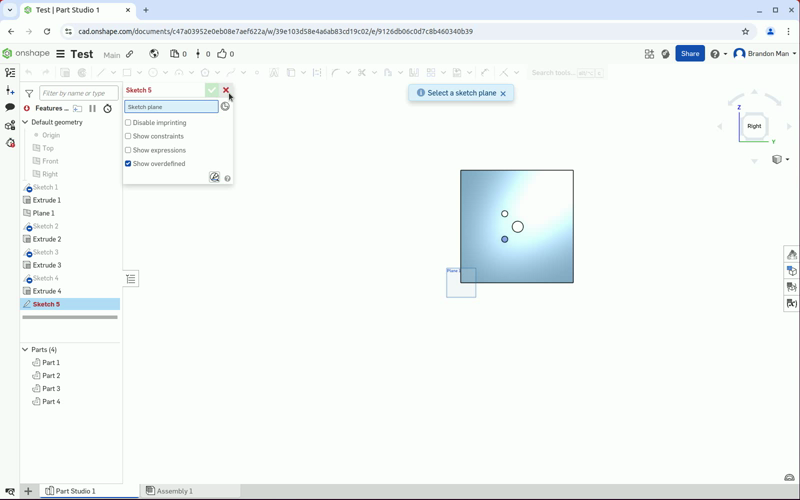
mouse_move(73, 215)
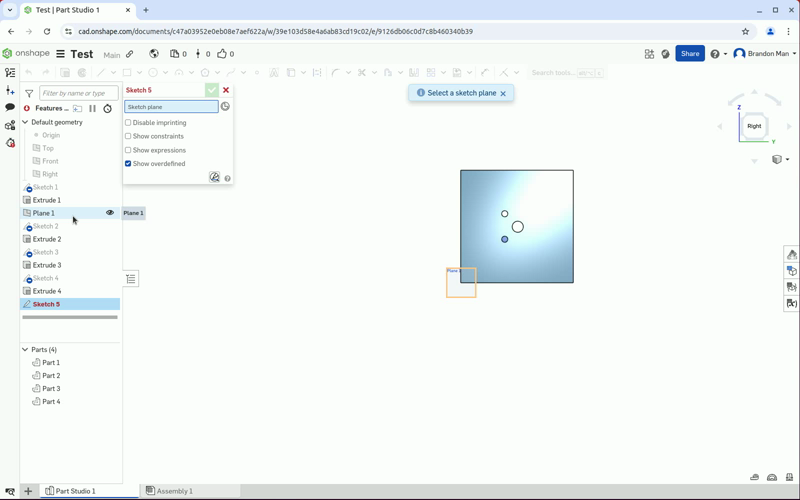
click(73, 215)
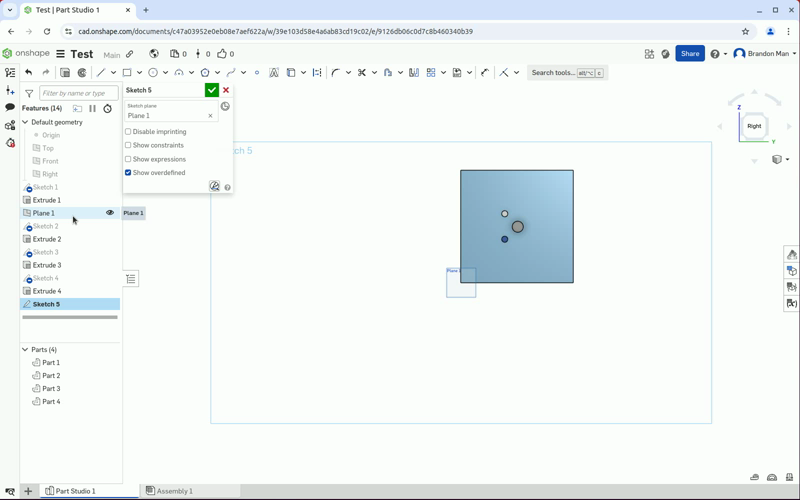
mouse_move(73, 352)
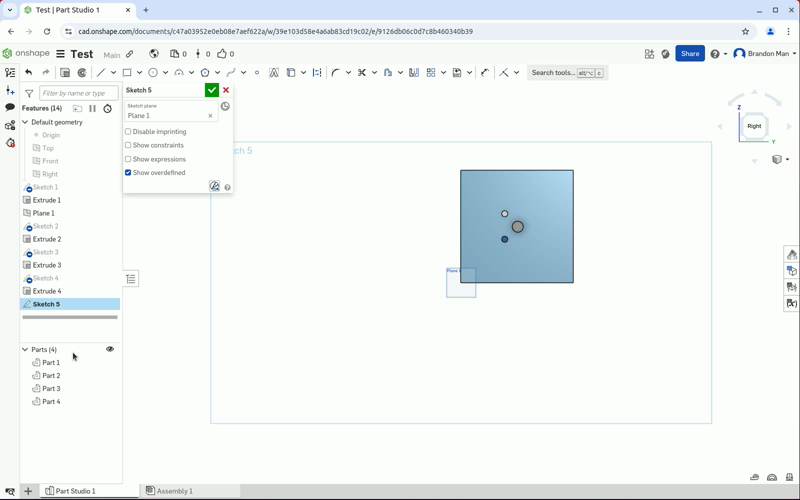
key(y)
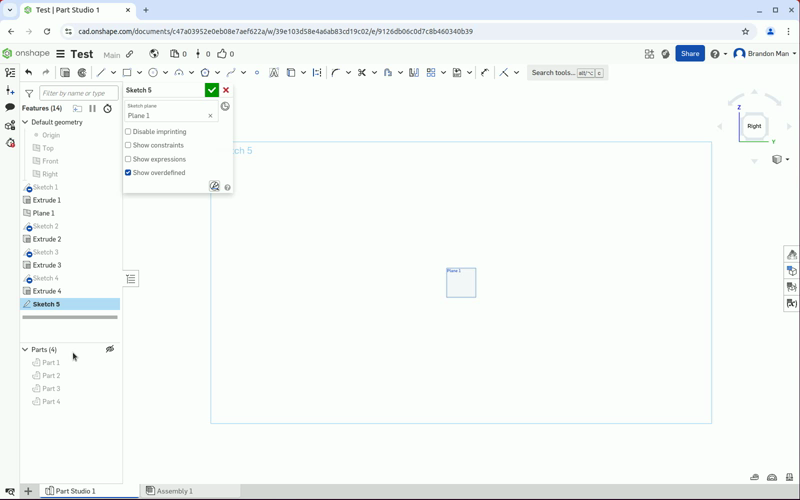
key(c)
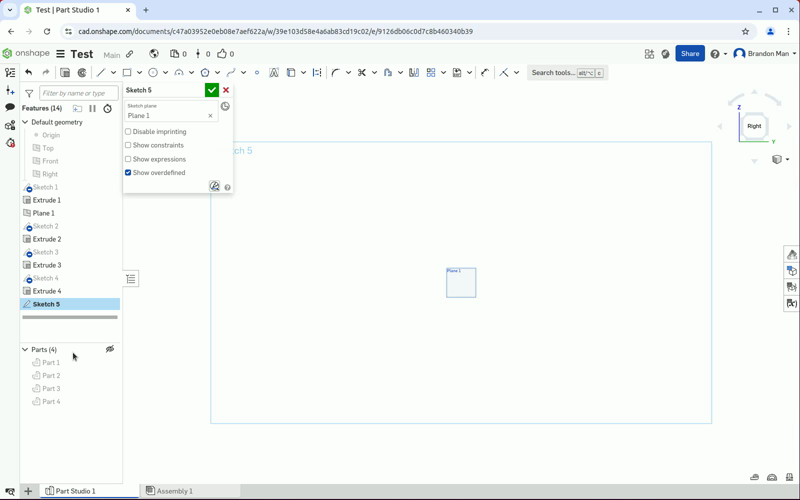
key_down(shift)
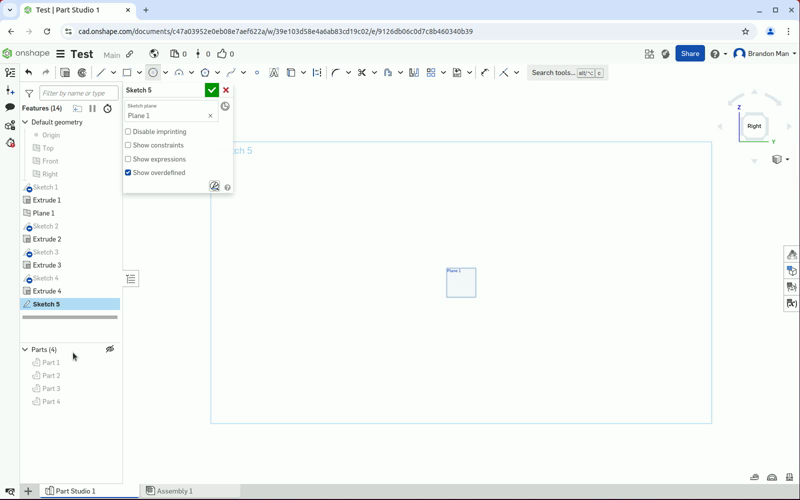
mouse_move(517, 239)
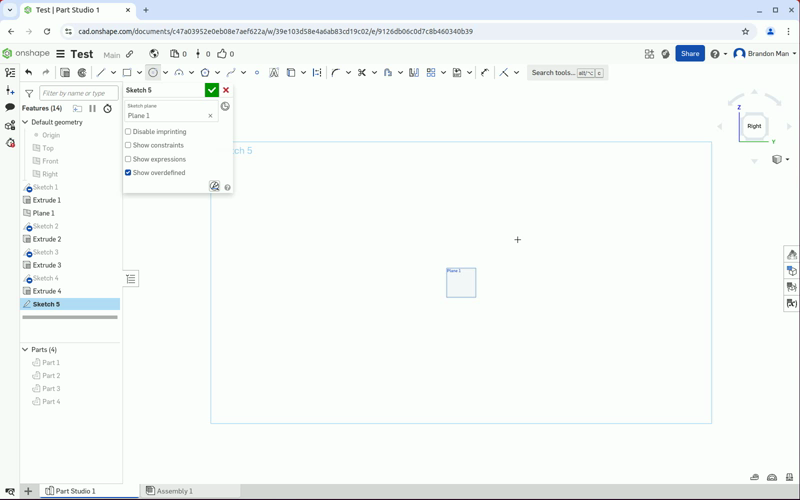
click(517, 239)
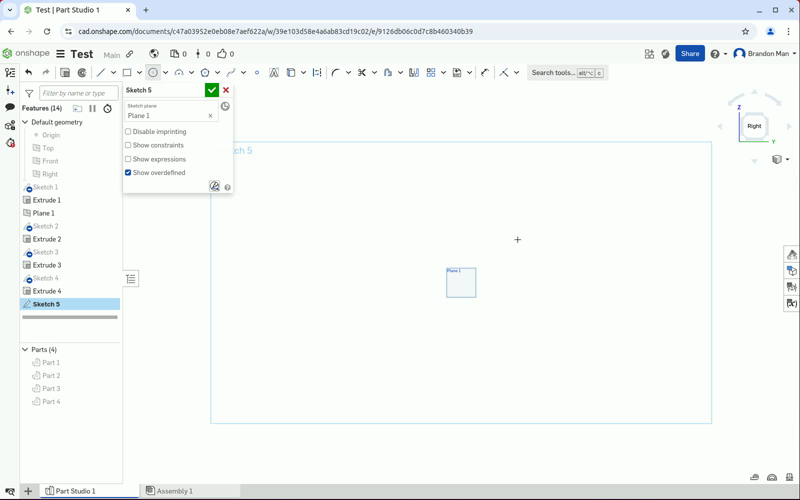
key_up(shift)
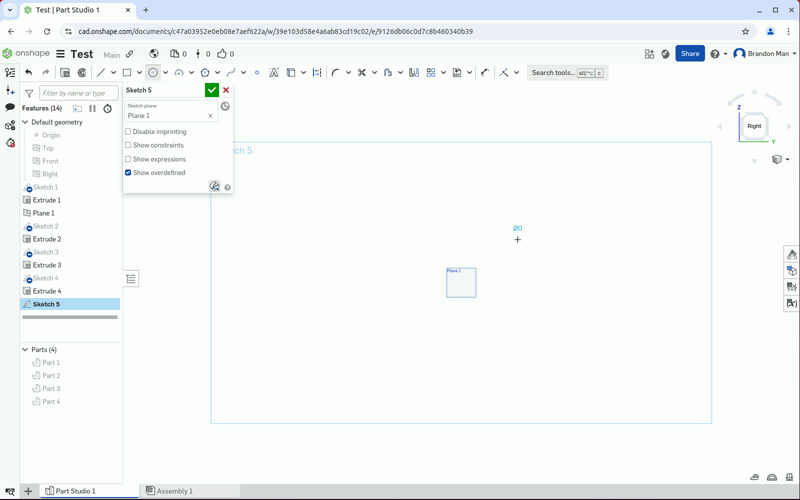
mouse_move(520, 239)
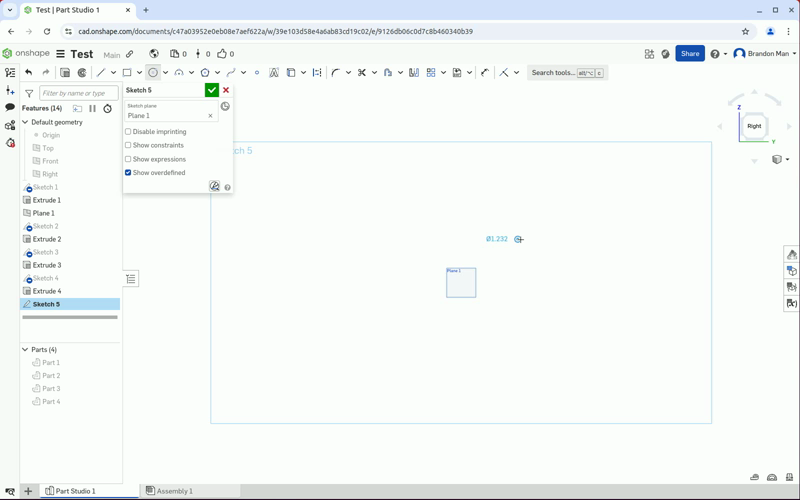
click(520, 239)
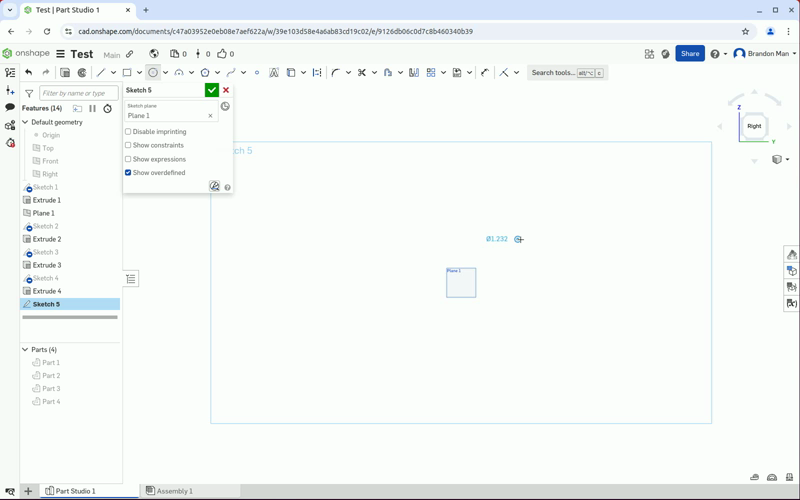
key(esc)
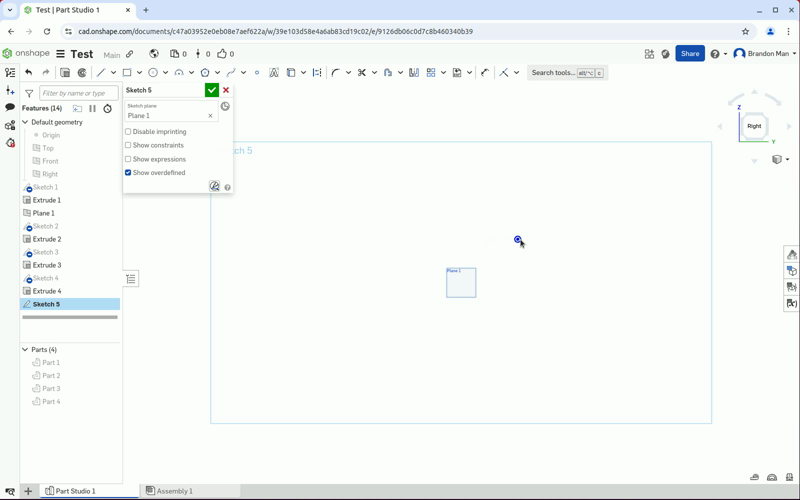
mouse_move(517, 237)
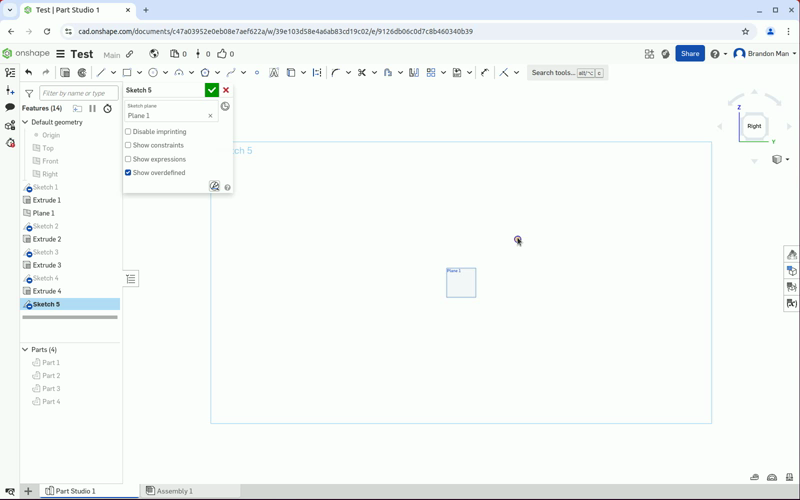
scroll(6)
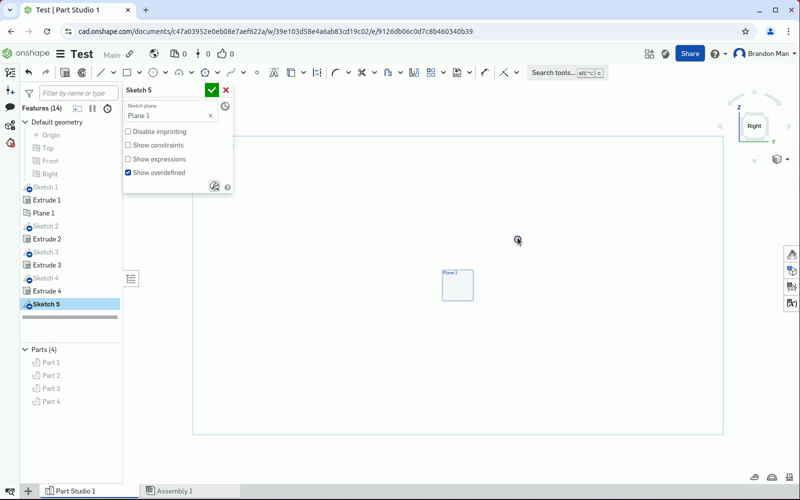
scroll(6)
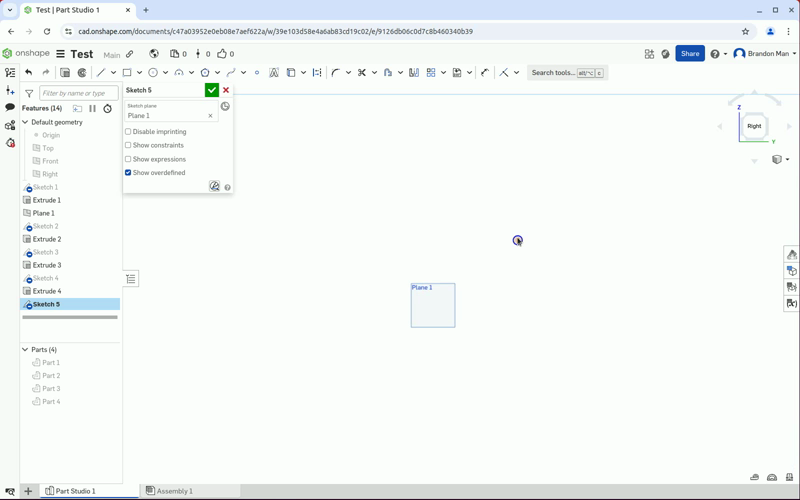
scroll(6)
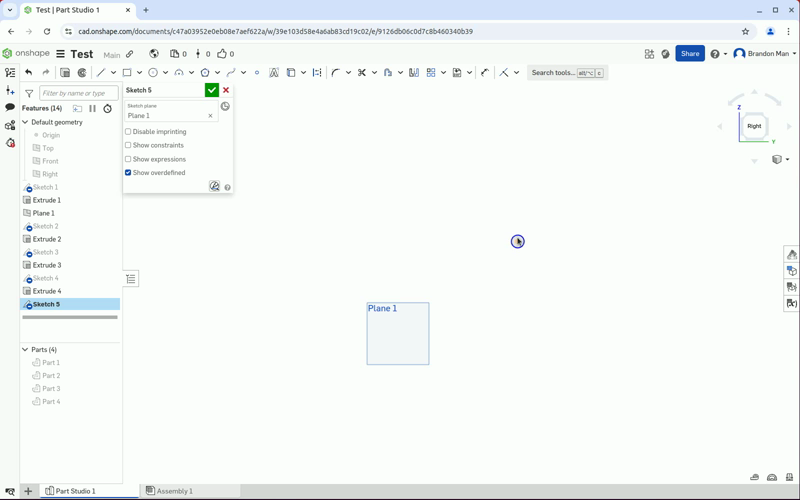
scroll(6)
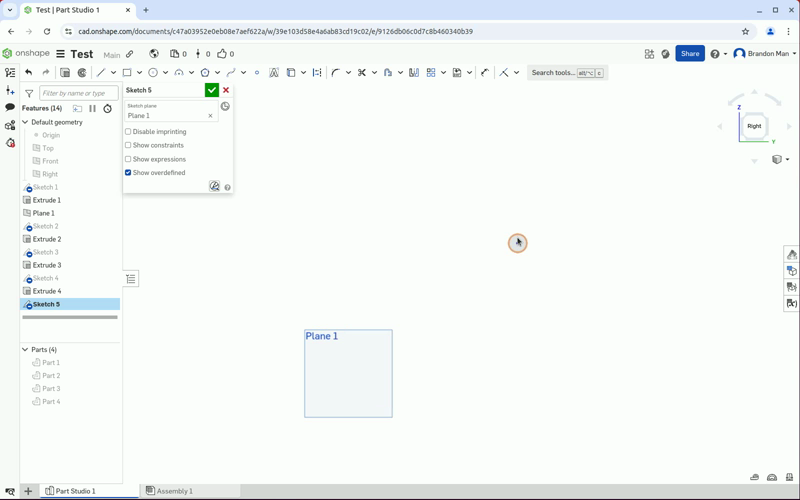
scroll(6)
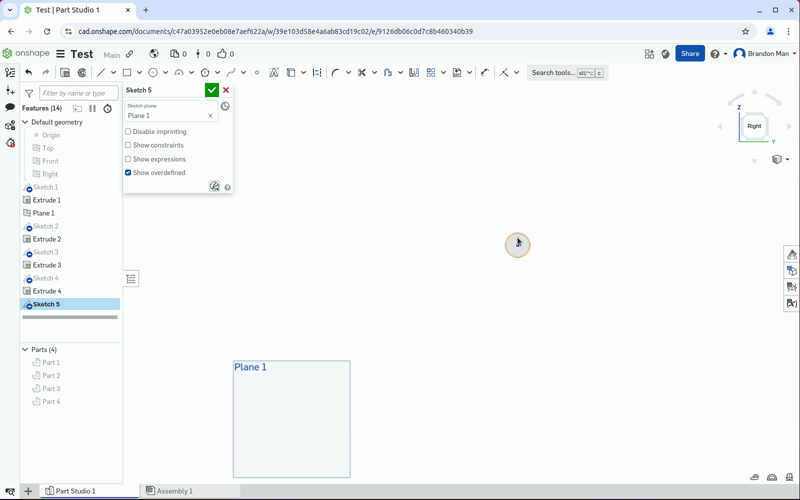
scroll(6)
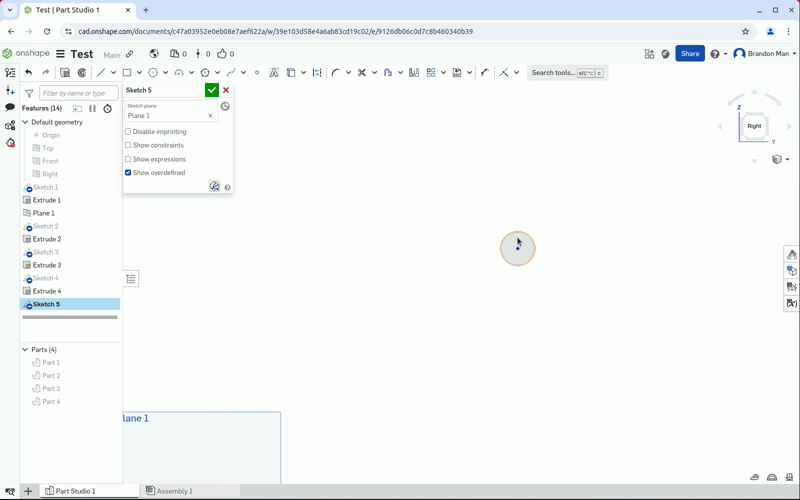
scroll(6)
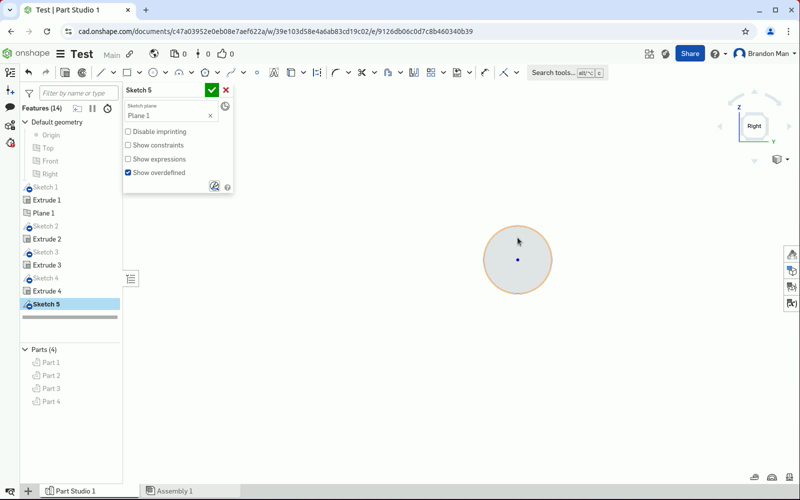
click(517, 237)
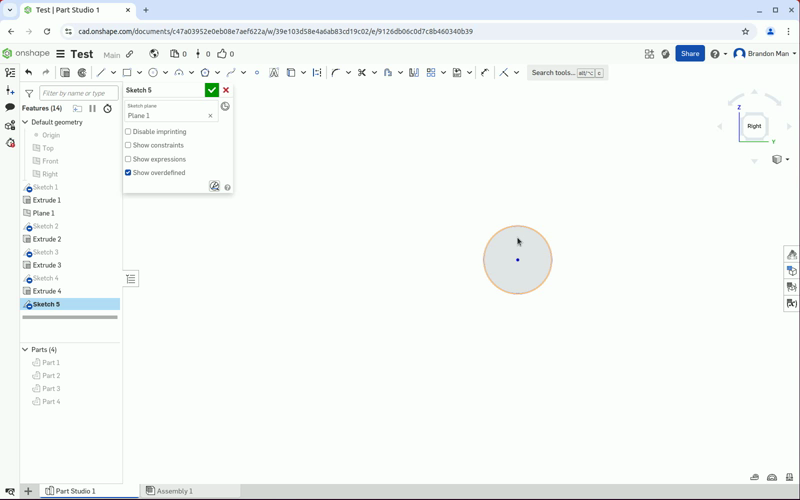
scroll(-6)
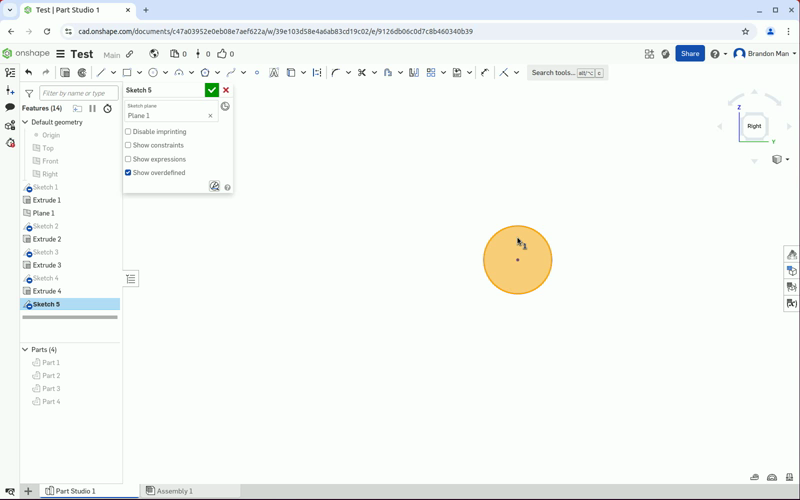
scroll(-6)
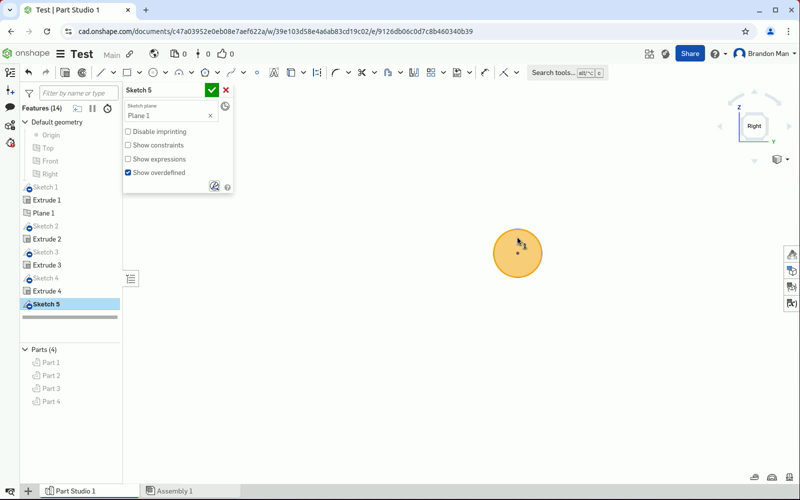
scroll(-6)
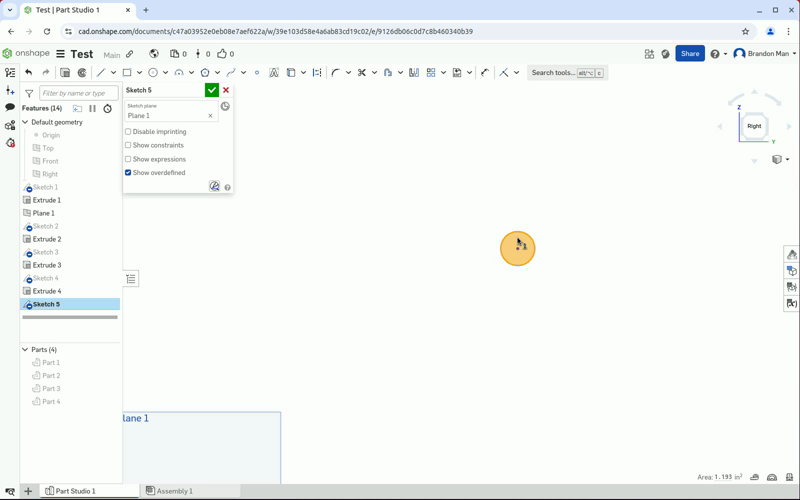
scroll(-6)
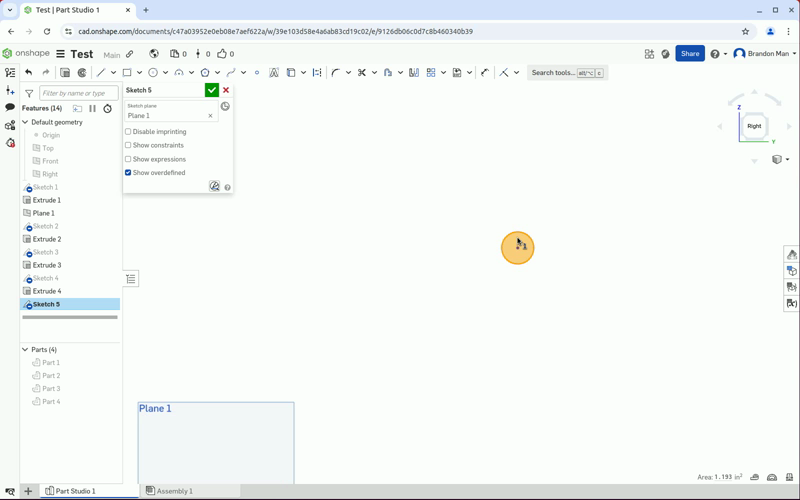
scroll(-6)
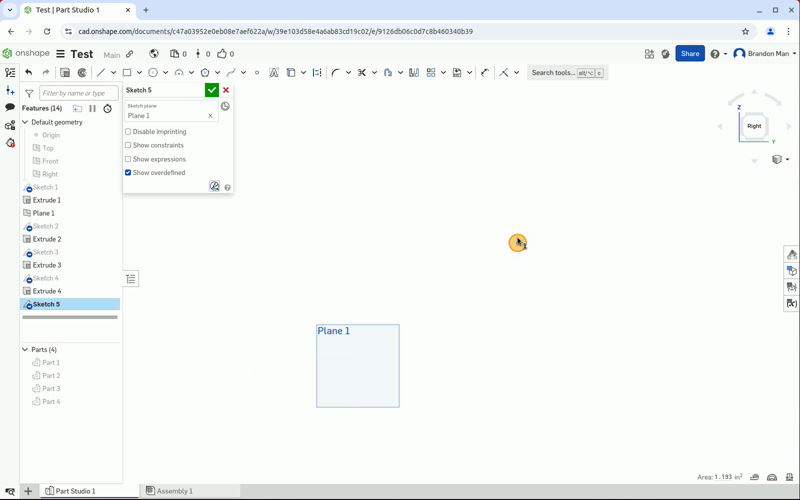
scroll(-6)
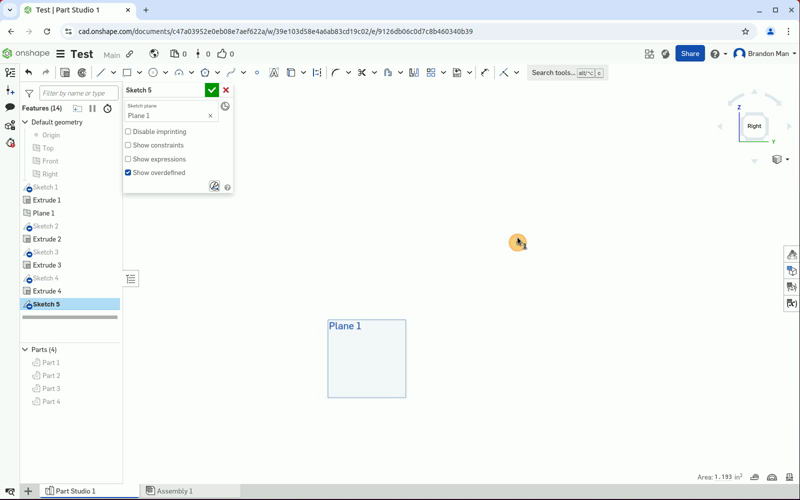
scroll(-6)
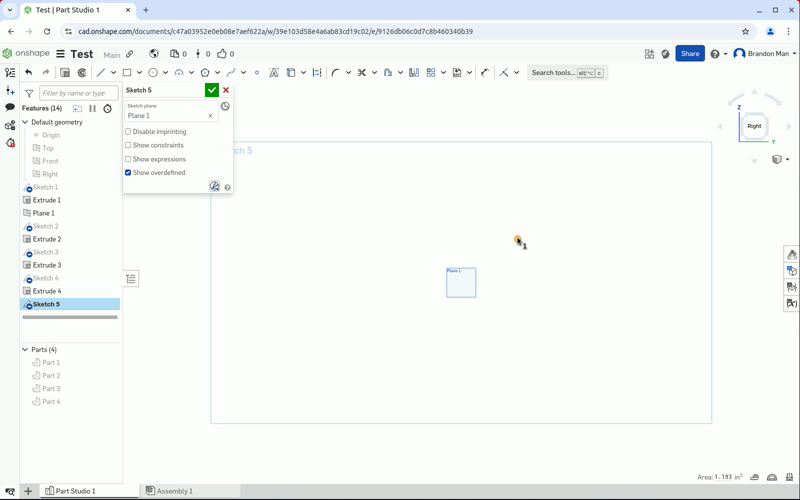
mouse_move(73, 352)
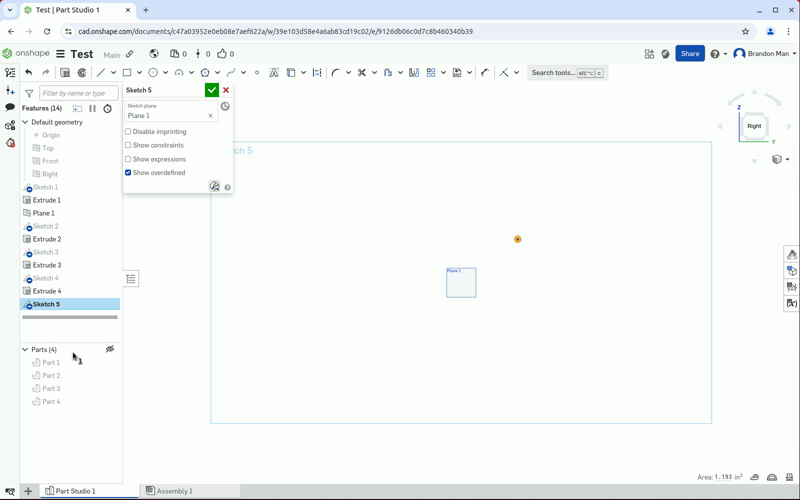
key(shift+y)
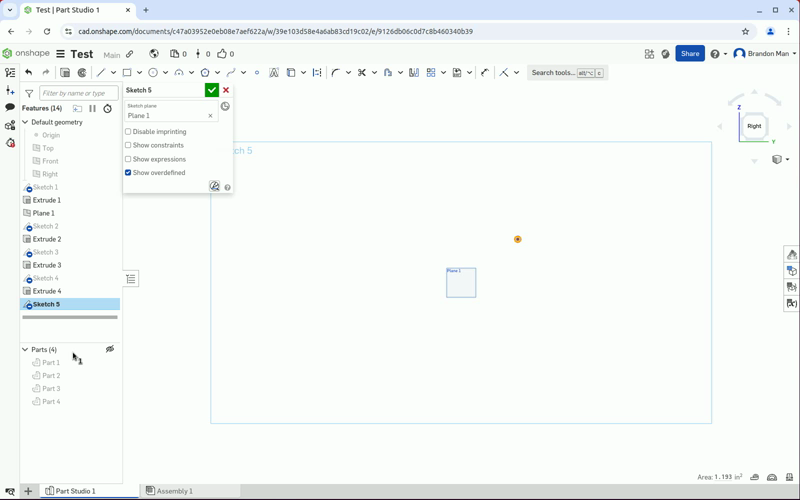
key(shift+e)
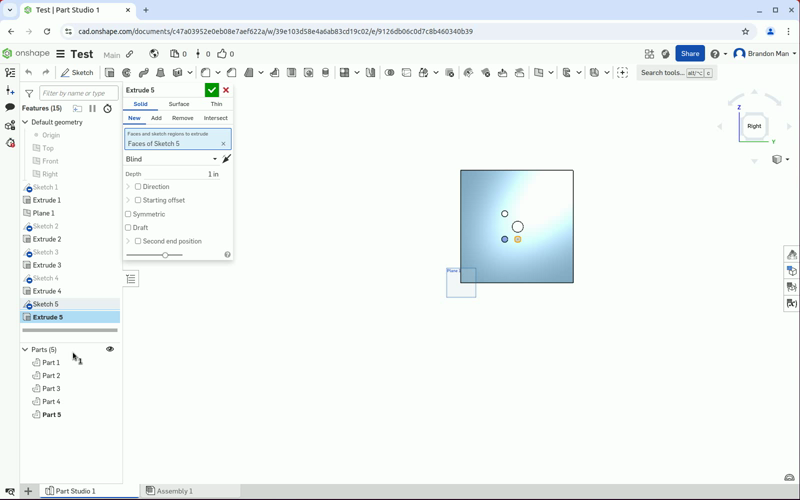
mouse_move(143, 106)
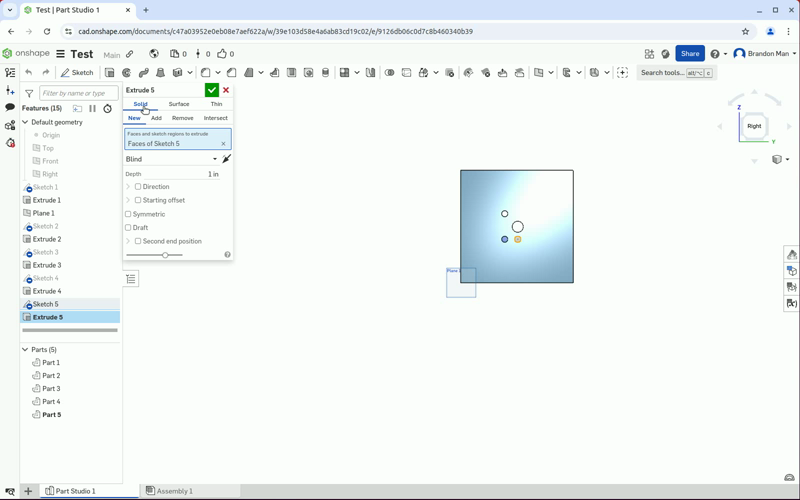
click(143, 106)
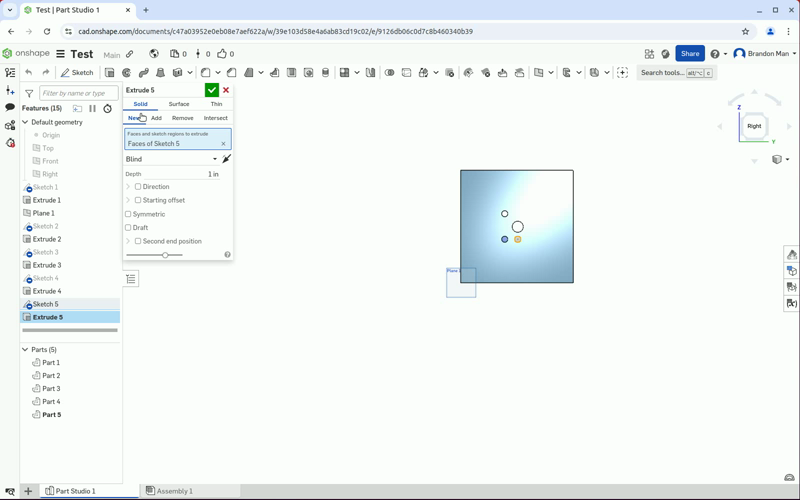
mouse_move(137, 120)
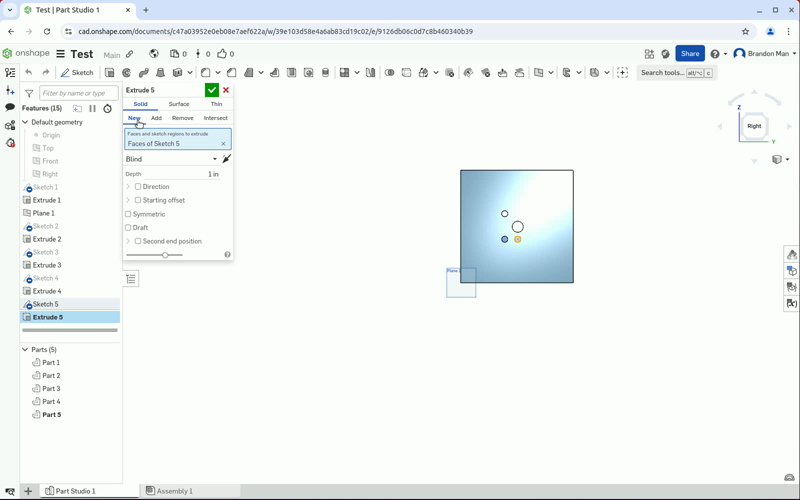
click(137, 120)
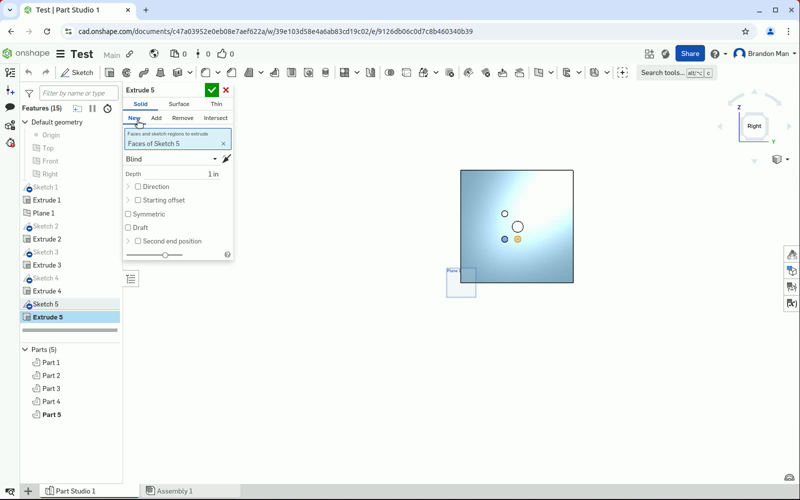
key(tab, 4)
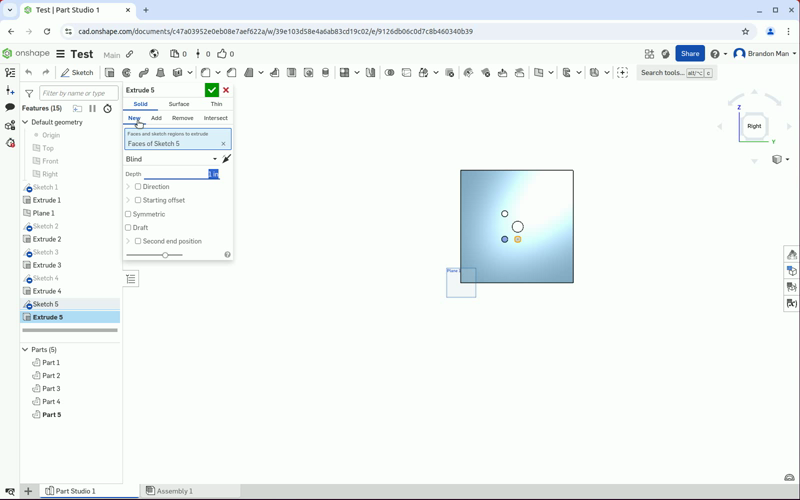
text(0.241)
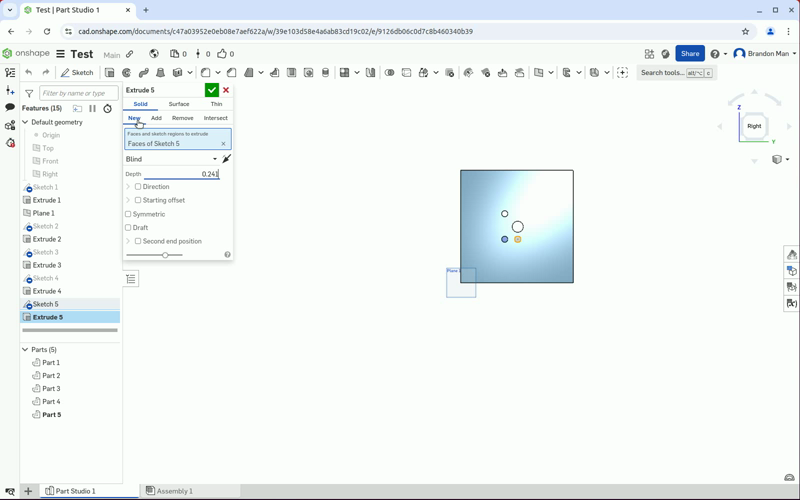
key(enter)
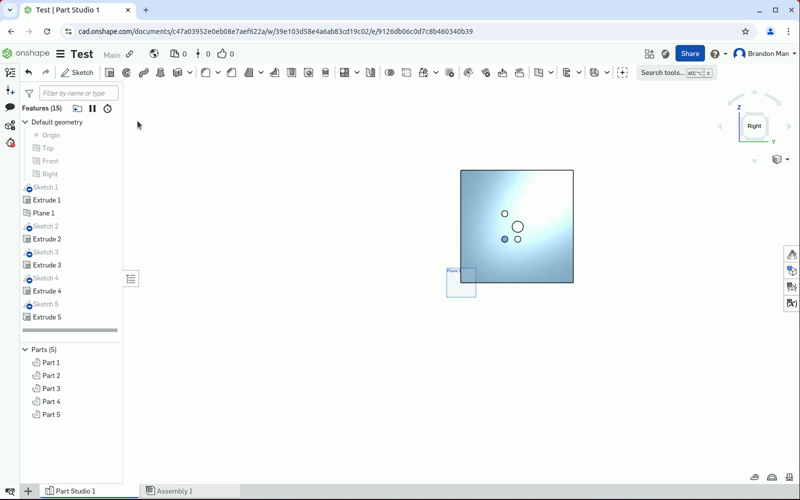
key(shift+h)
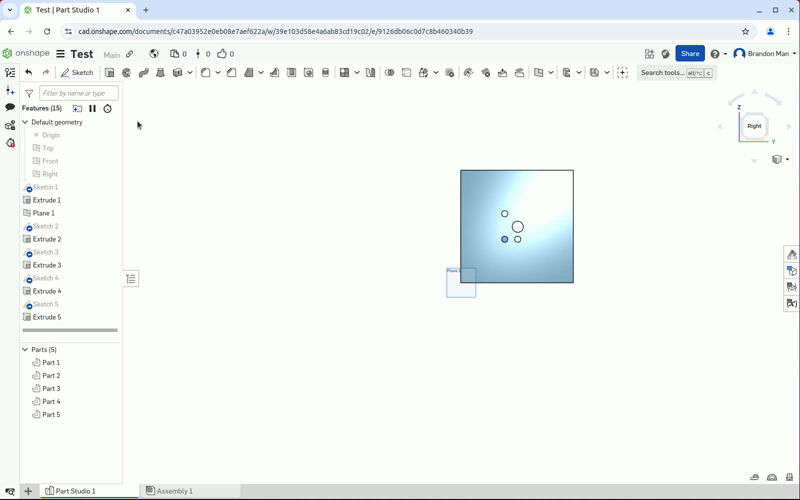
key(shift+h)
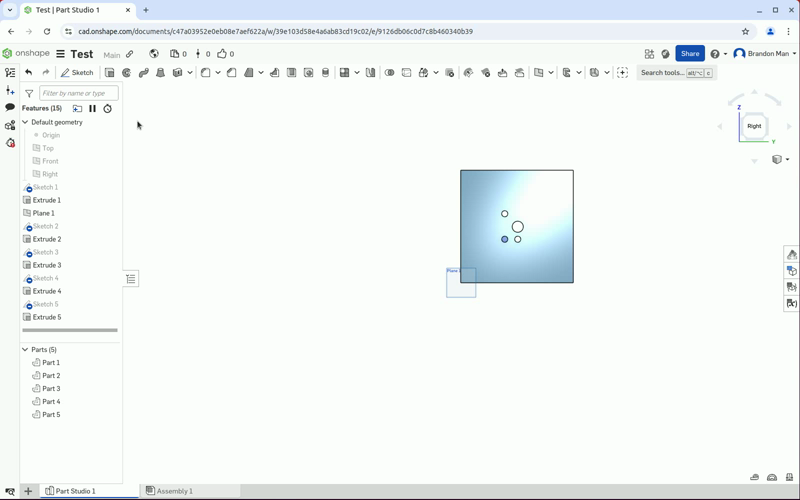
mouse_move(73, 189)
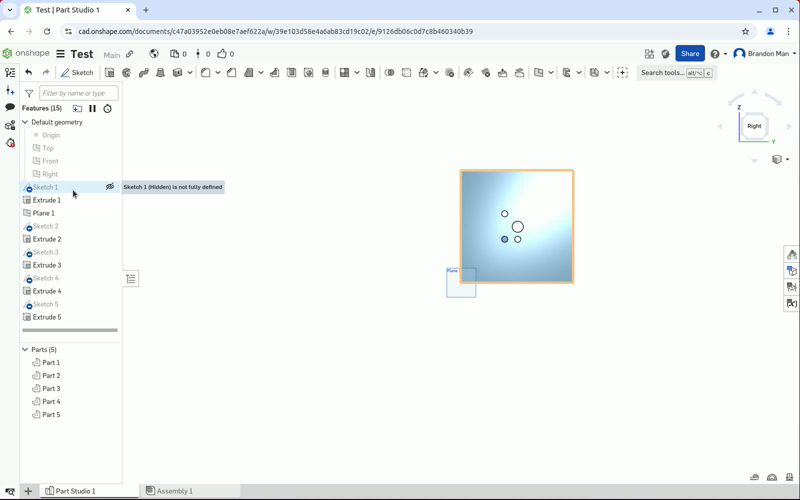
click(73, 189)
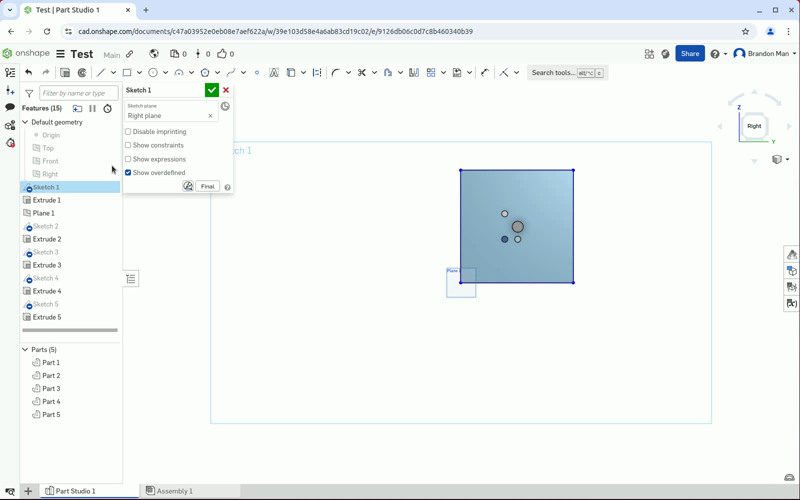
mouse_move(229, 92)
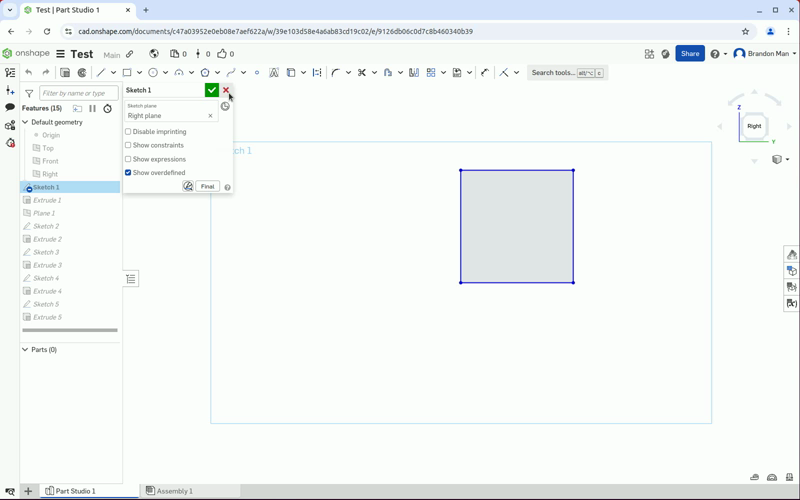
click(229, 92)
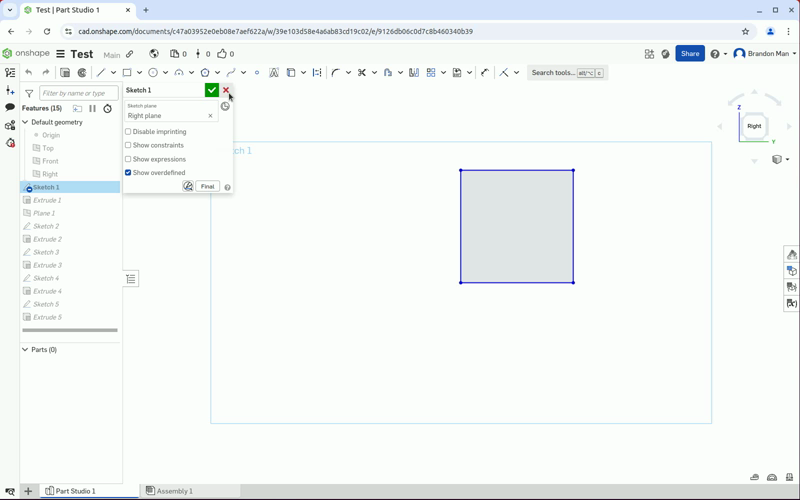
key(shift+s)
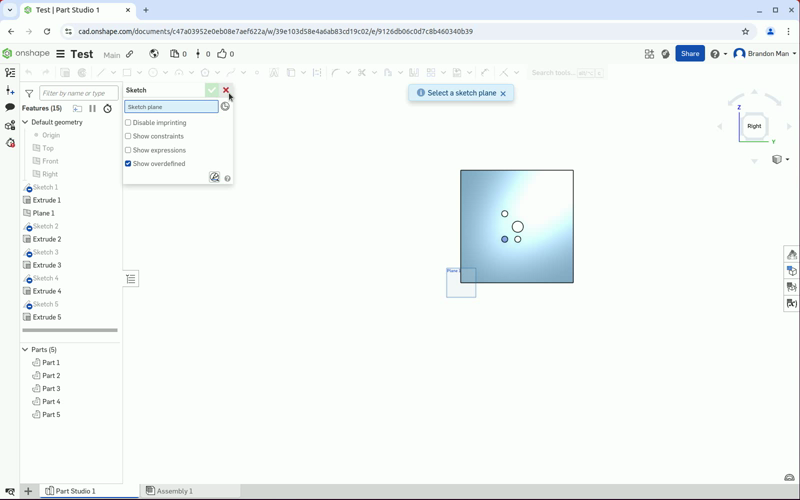
mouse_move(73, 215)
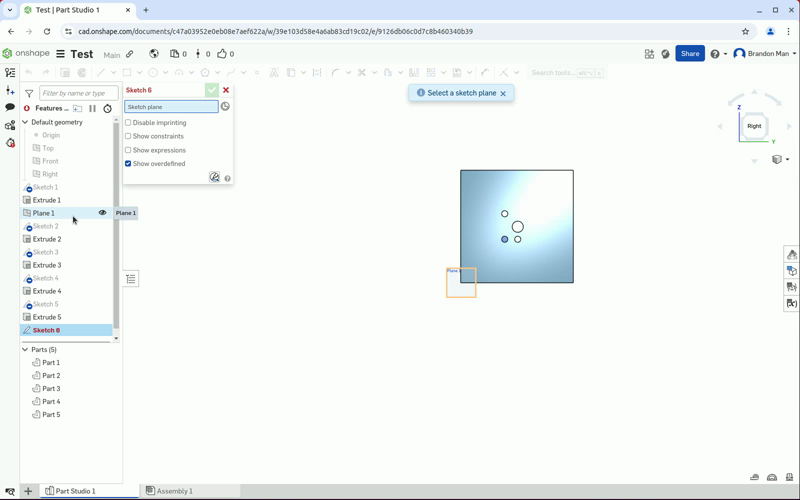
click(73, 215)
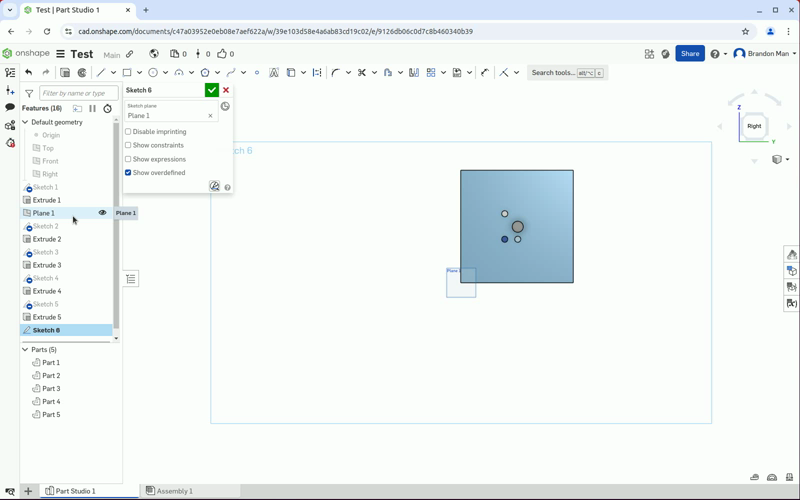
mouse_move(73, 352)
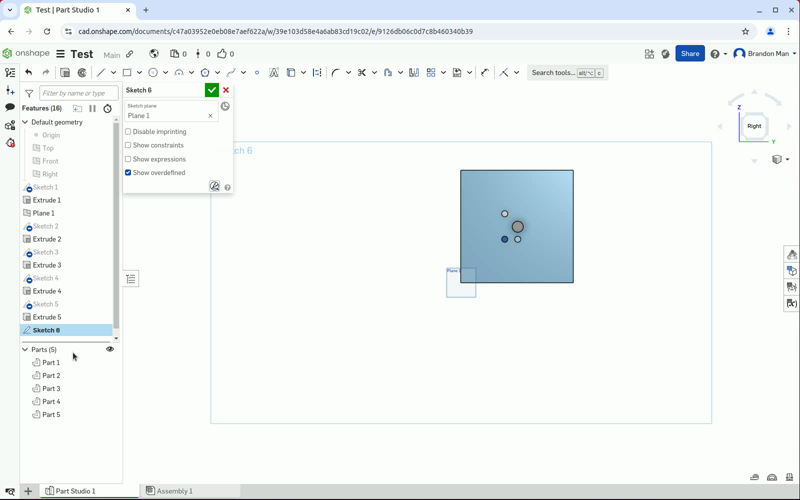
key(y)
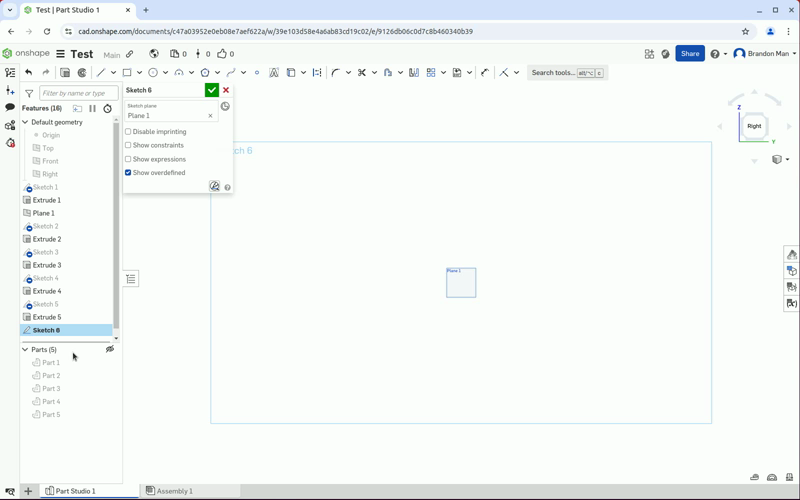
key(c)
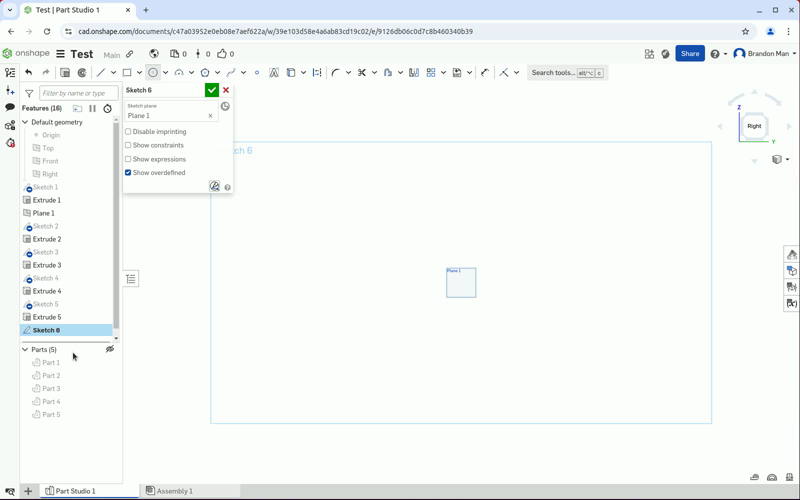
key_down(shift)
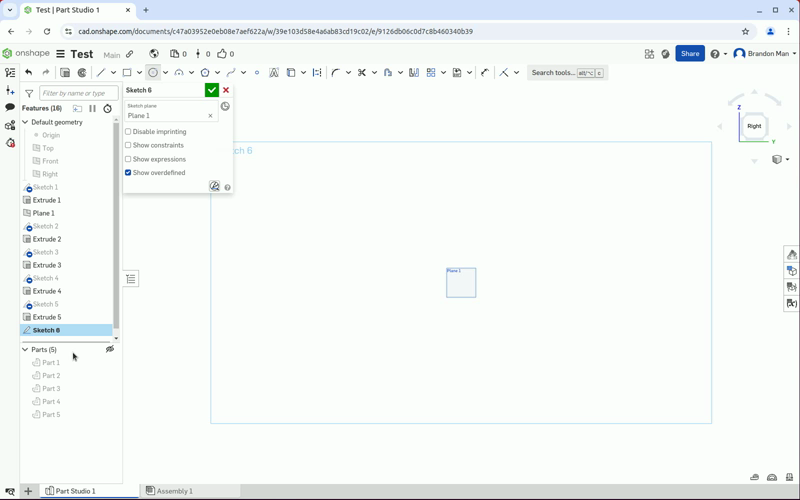
mouse_move(517, 213)
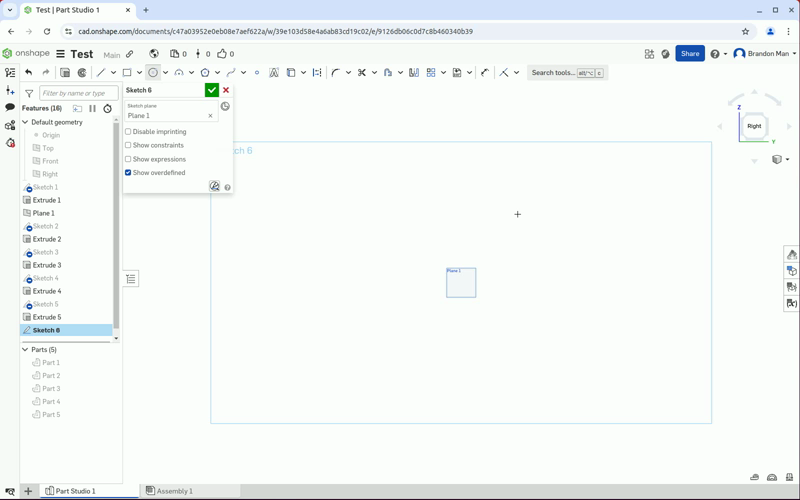
click(517, 213)
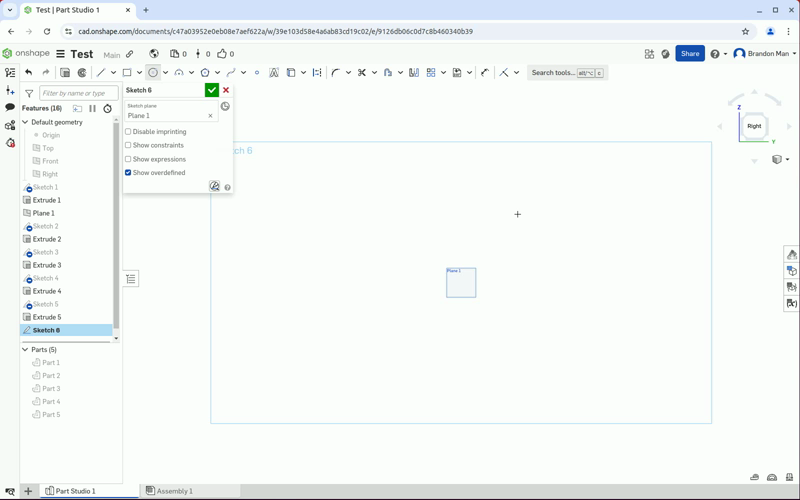
key_up(shift)
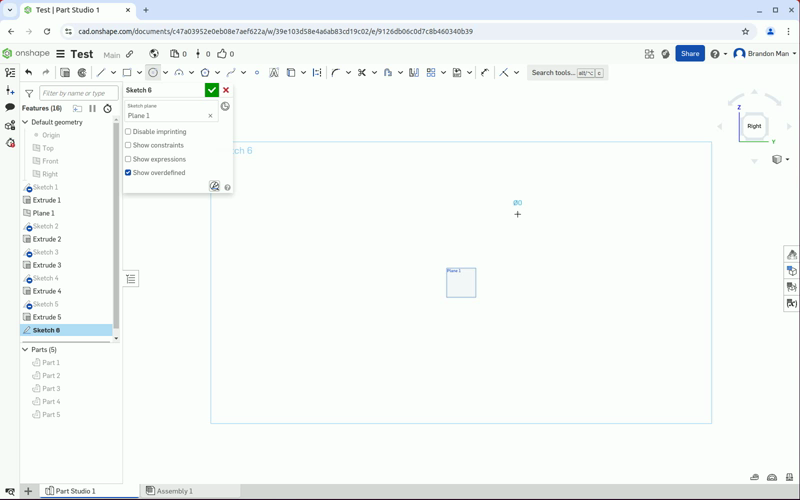
mouse_move(520, 213)
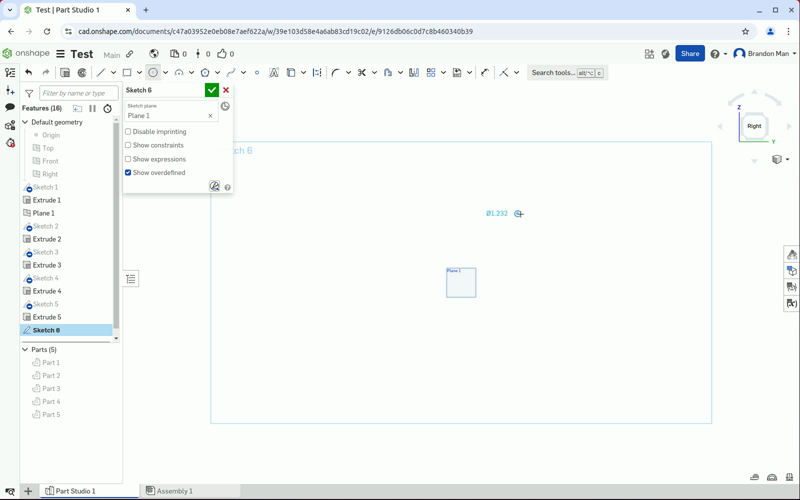
click(520, 213)
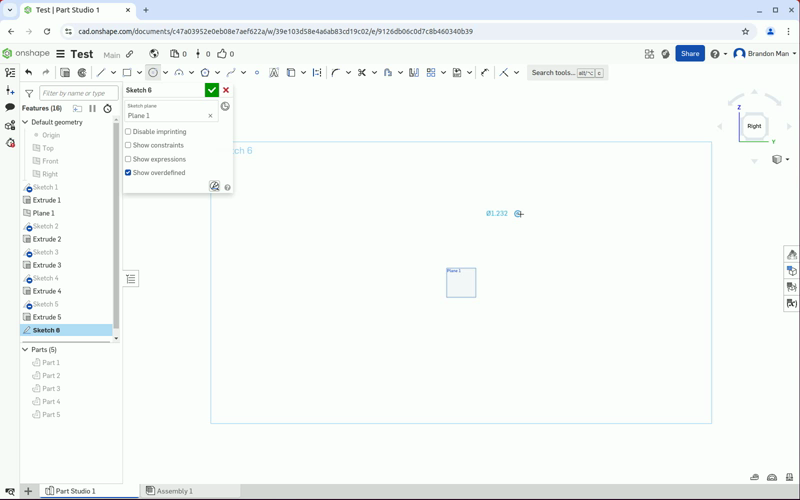
key(esc)
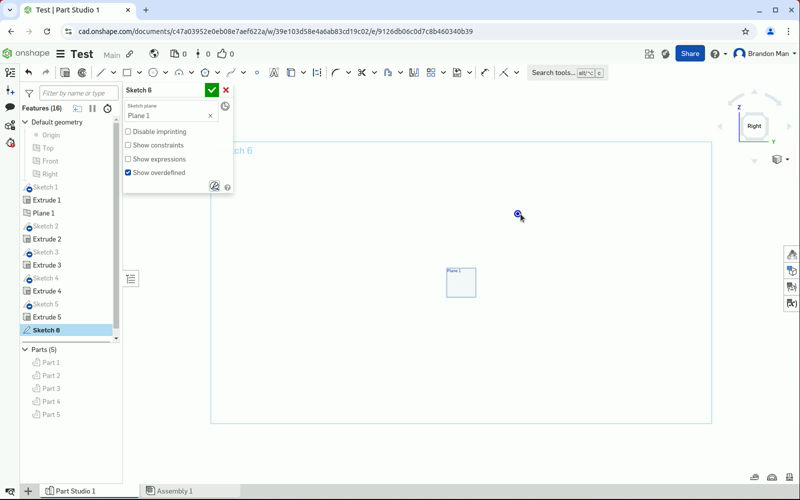
mouse_move(515, 212)
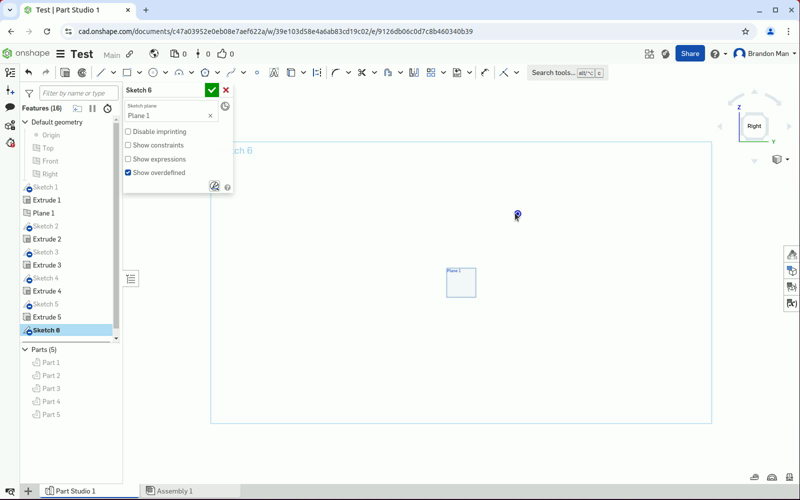
scroll(6)
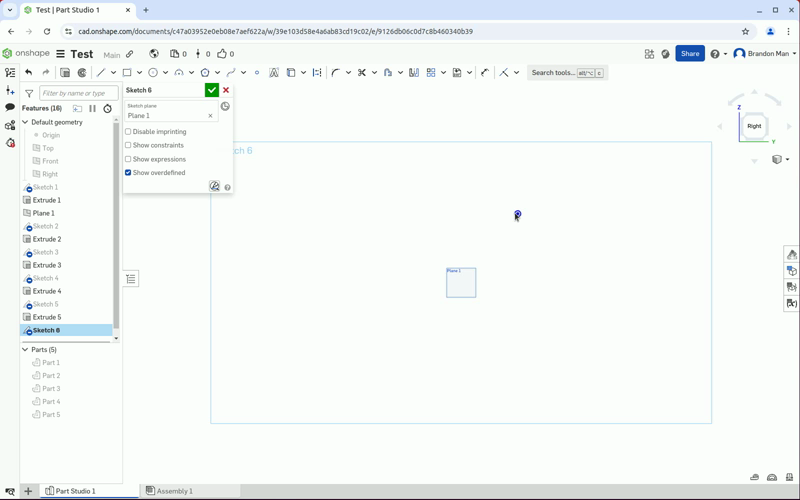
scroll(6)
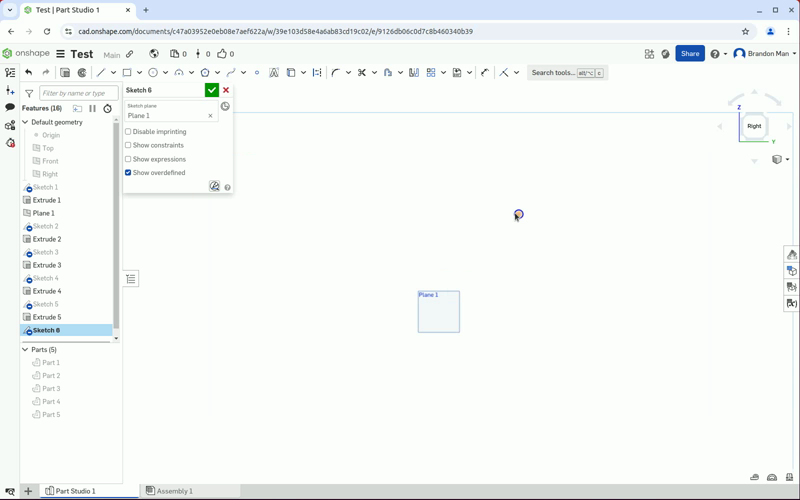
scroll(6)
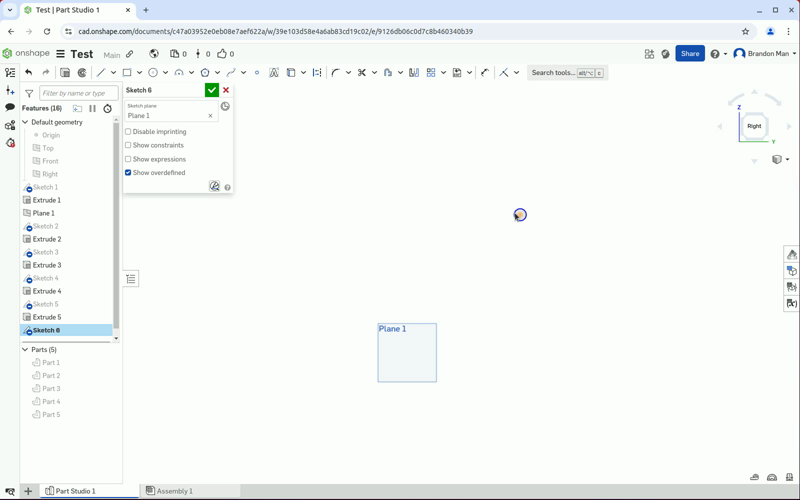
scroll(6)
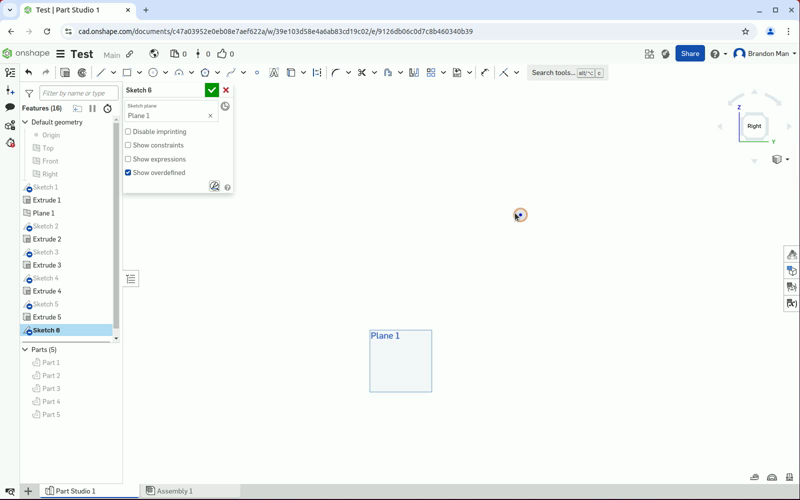
scroll(6)
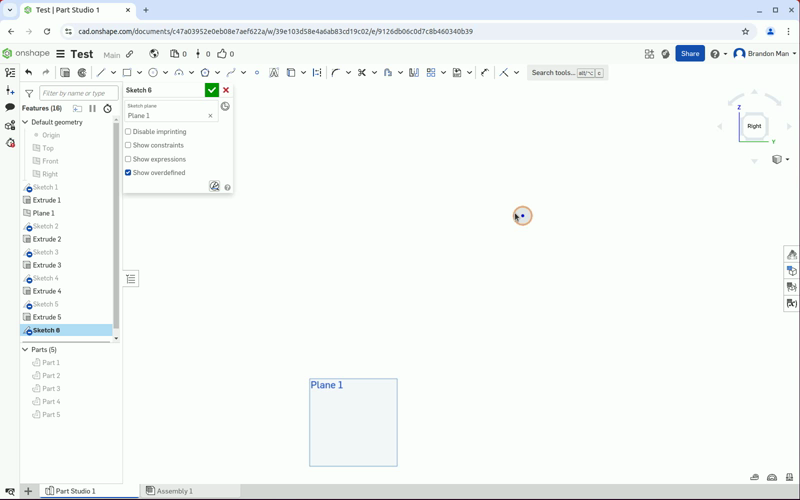
scroll(6)
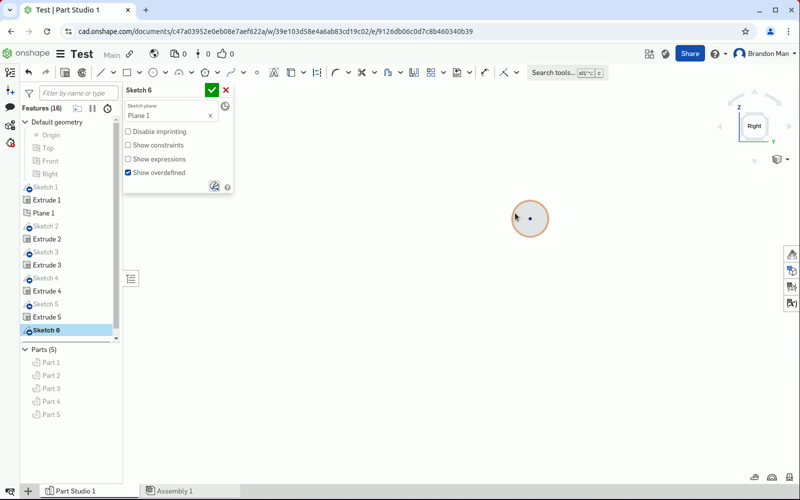
scroll(6)
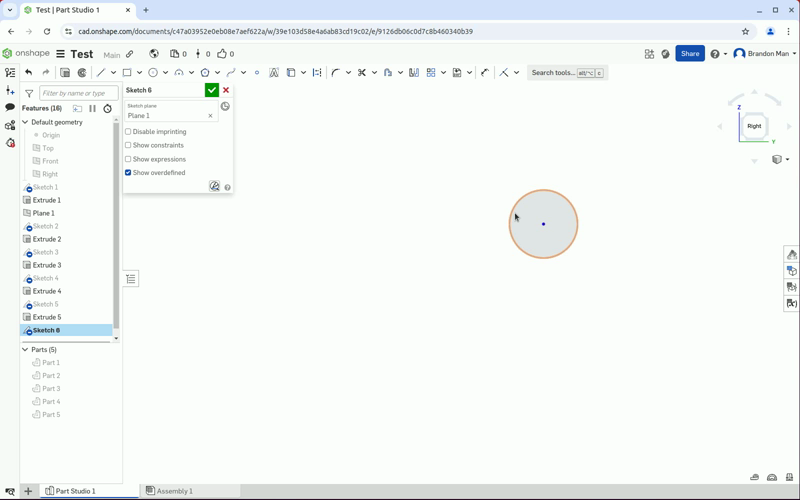
click(515, 212)
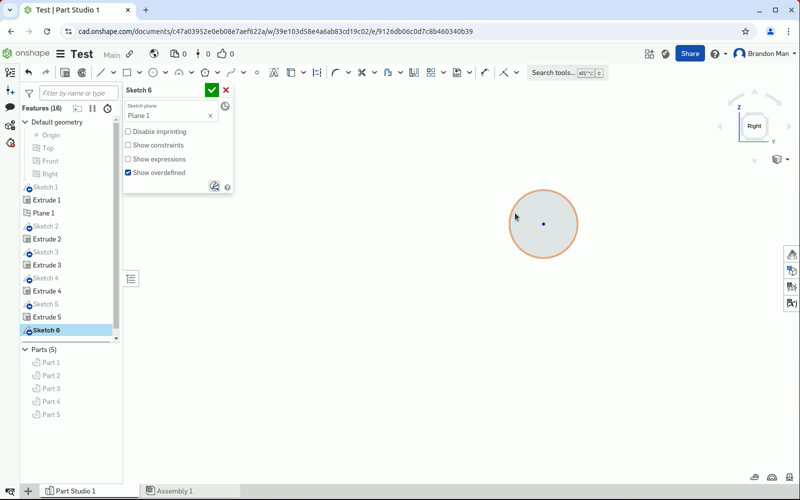
scroll(-6)
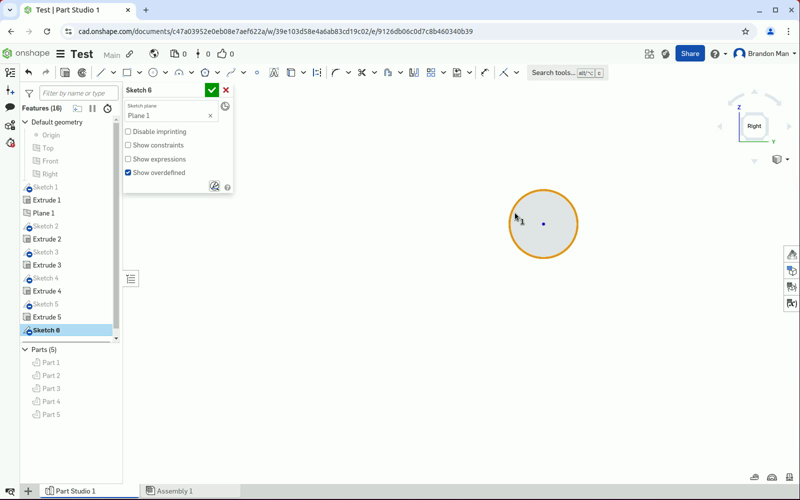
scroll(-6)
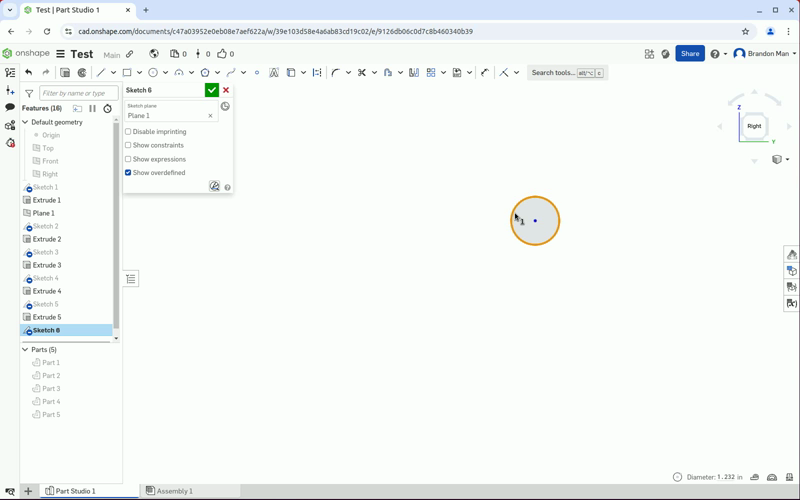
scroll(-6)
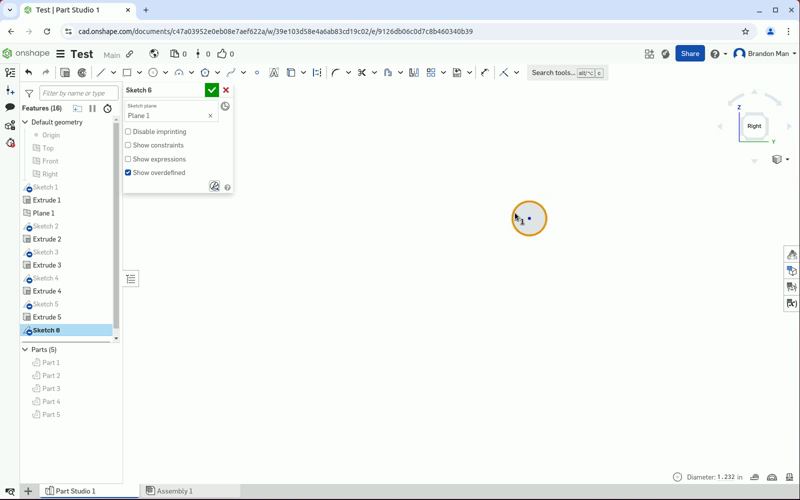
scroll(-6)
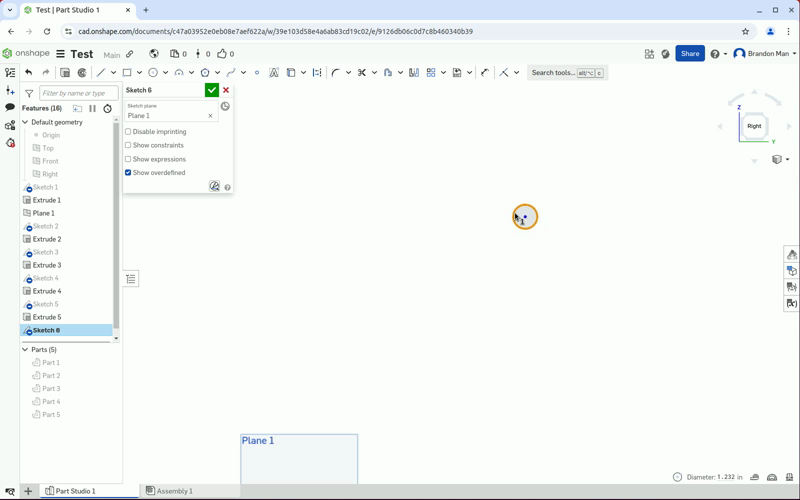
scroll(-6)
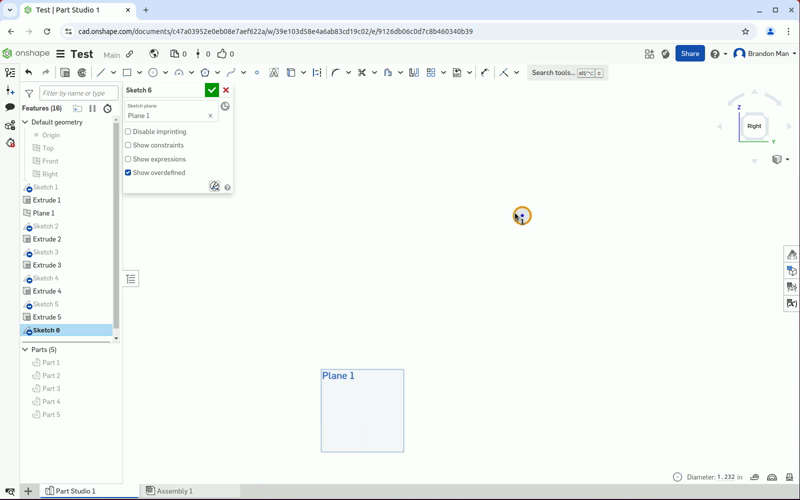
scroll(-6)
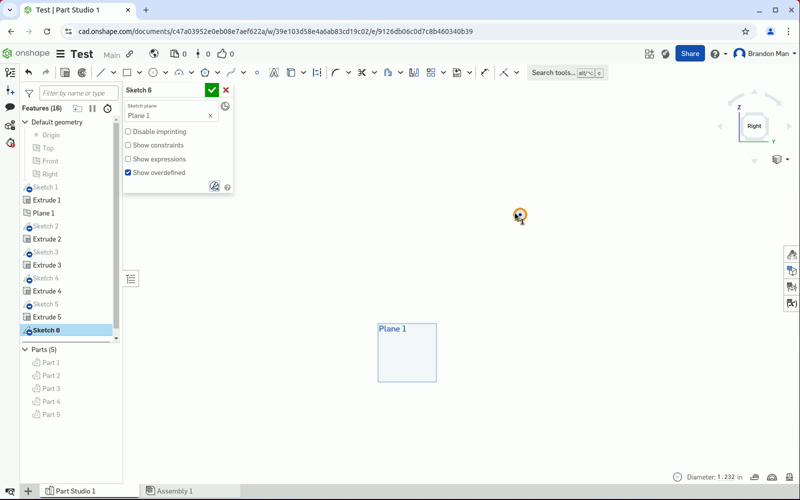
scroll(-6)
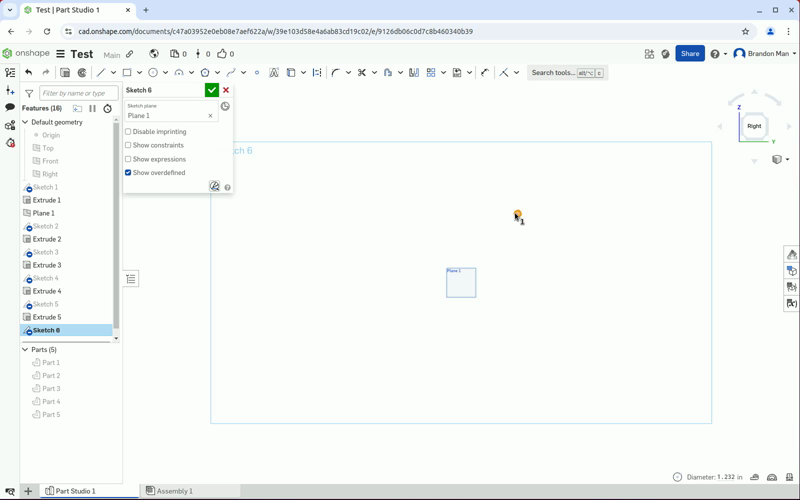
mouse_move(73, 352)
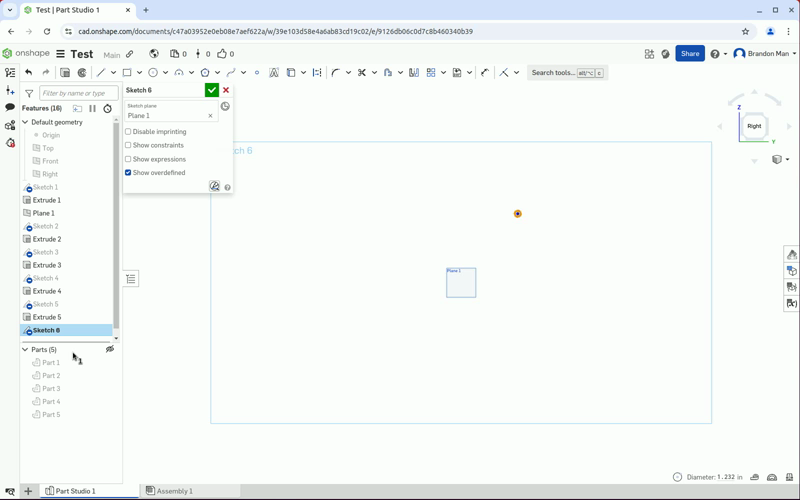
key(shift+y)
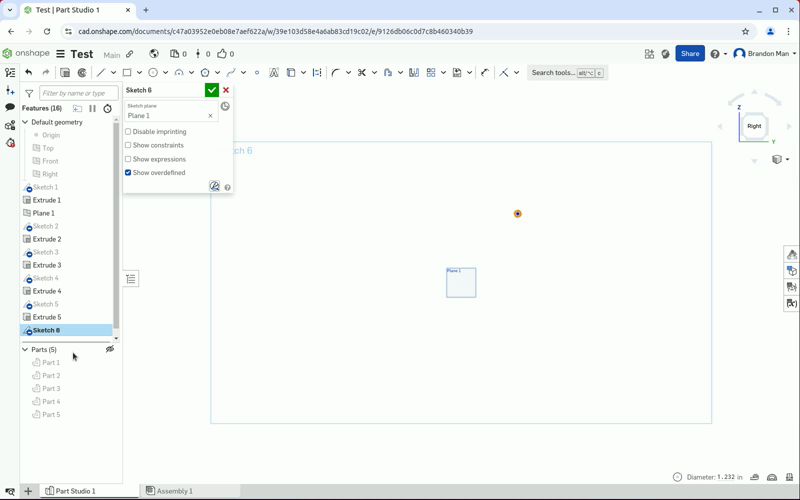
key(shift+e)
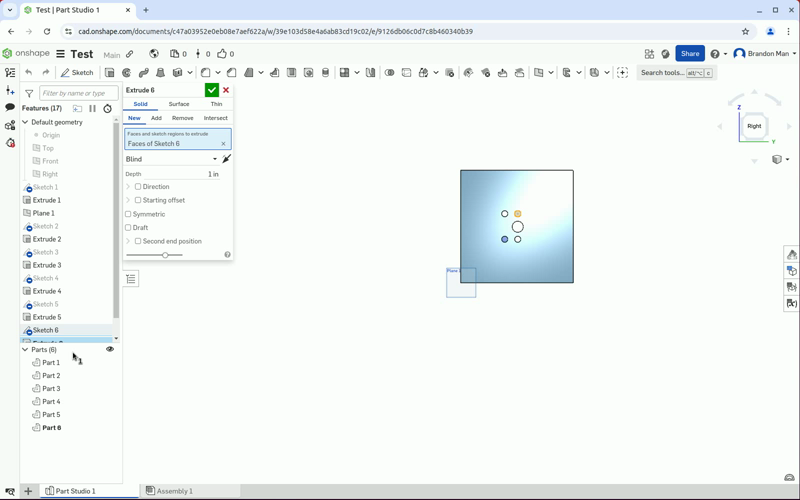
mouse_move(143, 106)
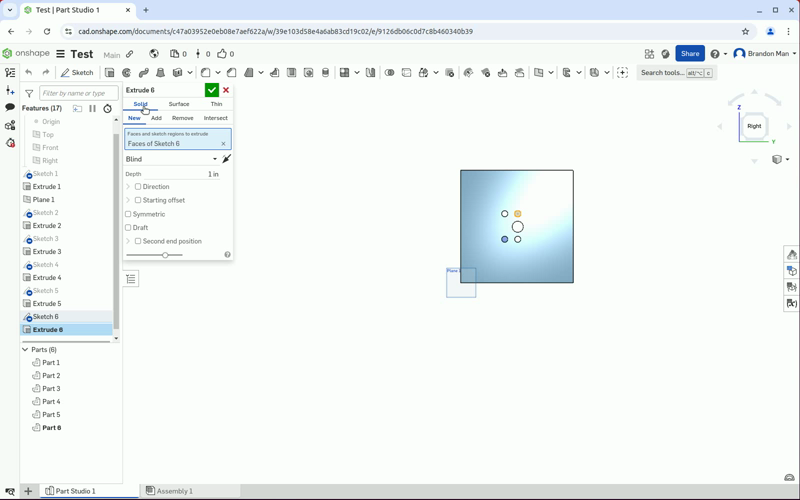
click(143, 106)
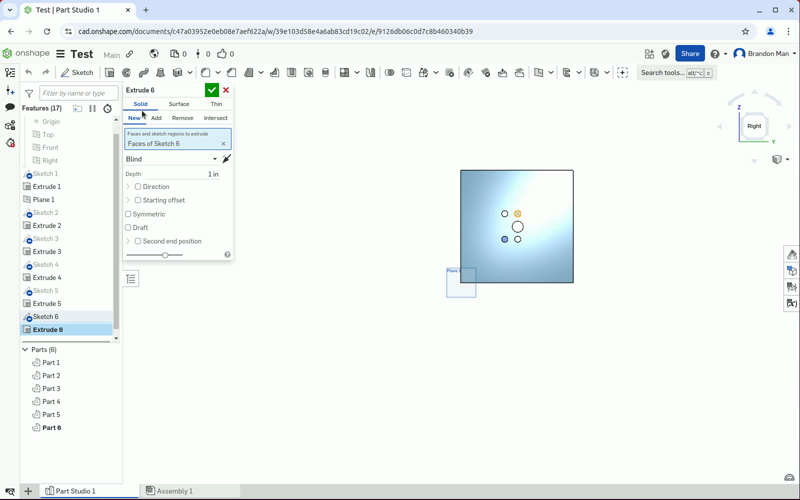
mouse_move(137, 120)
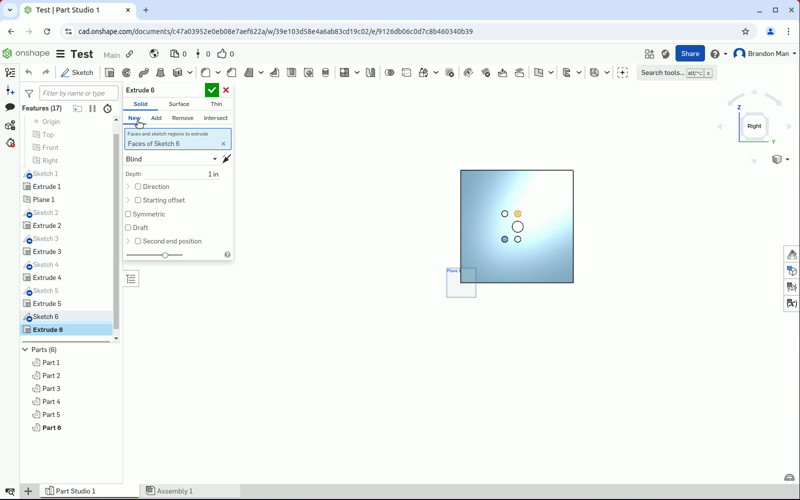
click(137, 120)
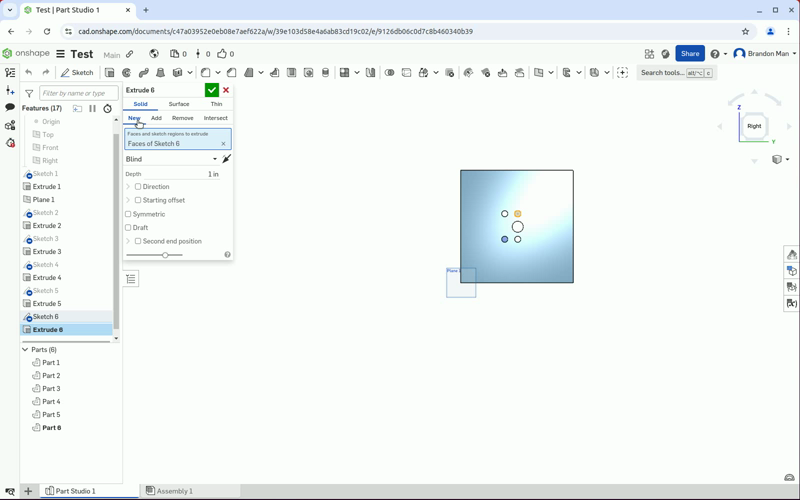
key(tab, 4)
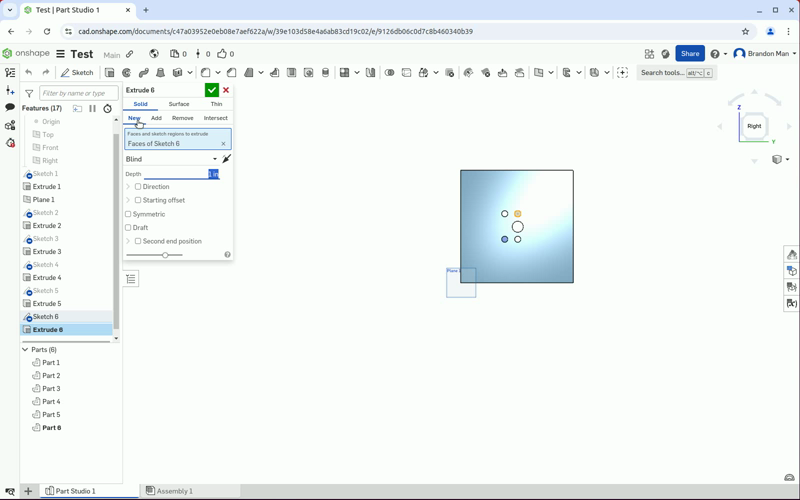
text(0.241)
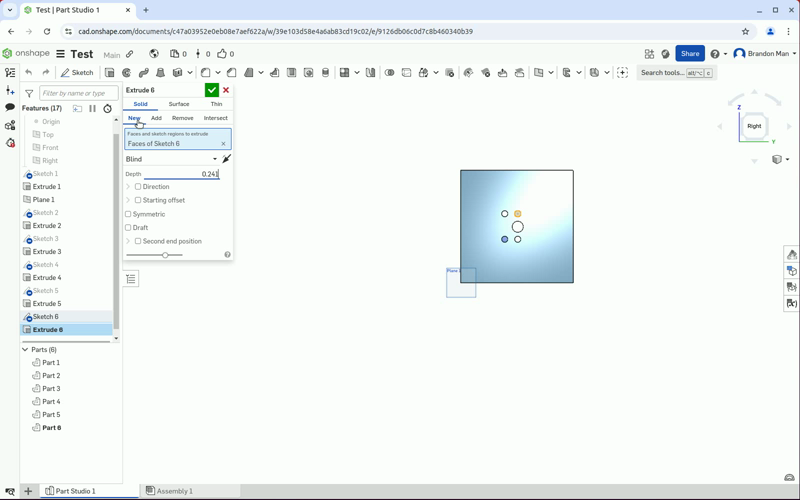
key(enter)
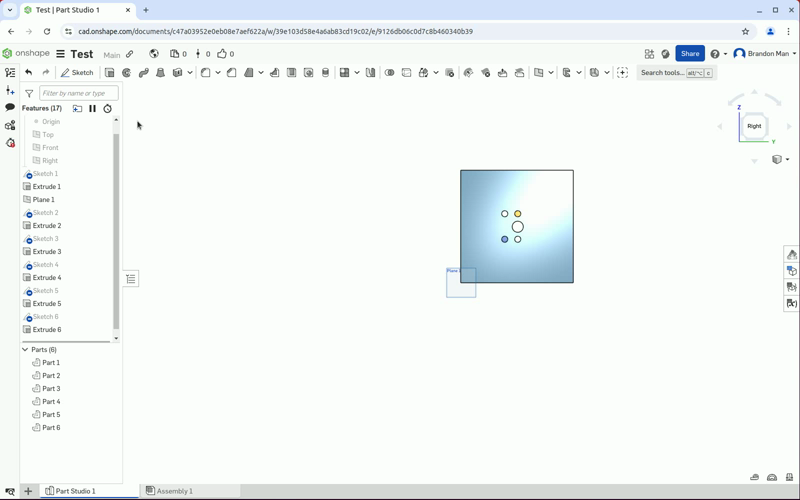
key(shift+h)
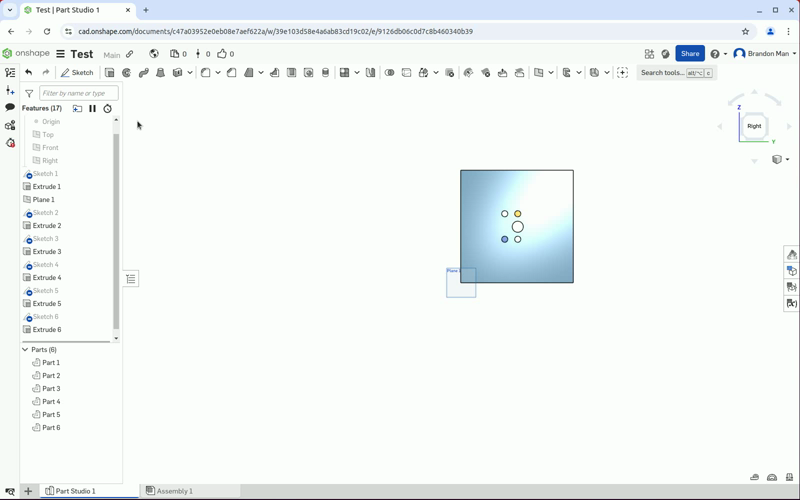
key(shift+h)
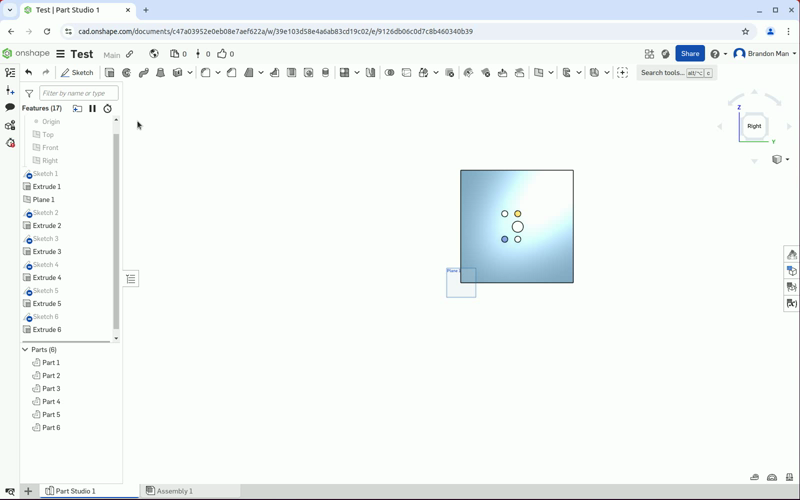
mouse_move(69, 176)
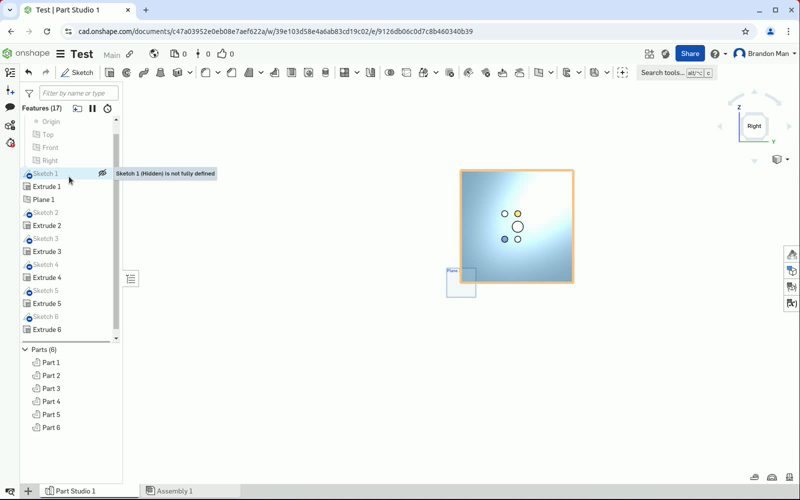
click(69, 176)
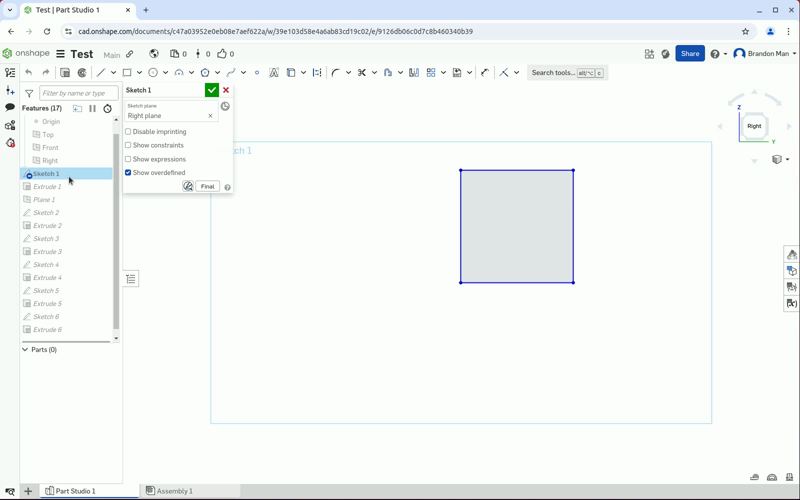
mouse_move(229, 92)
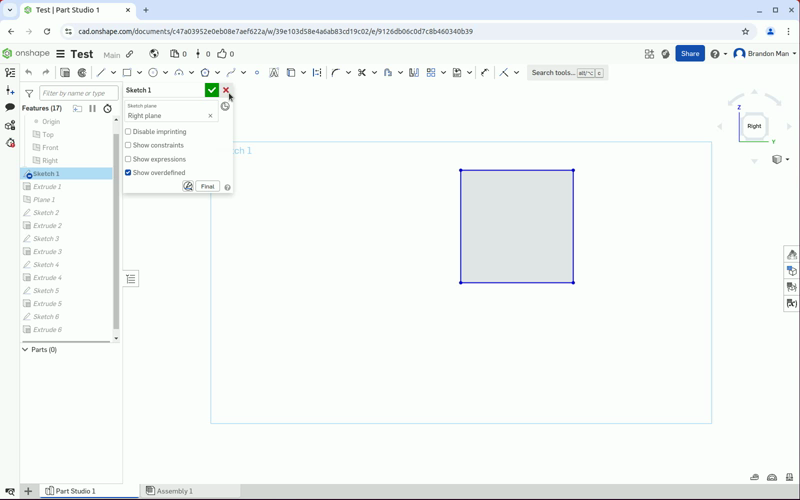
click(229, 92)
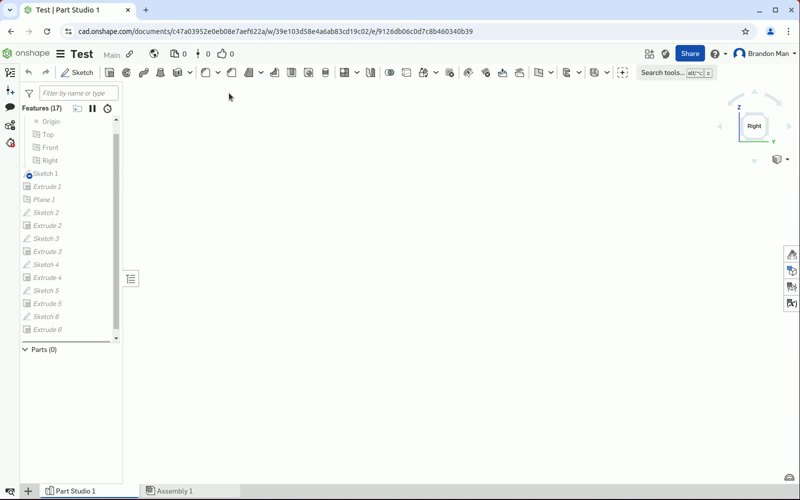
key(shift+s)
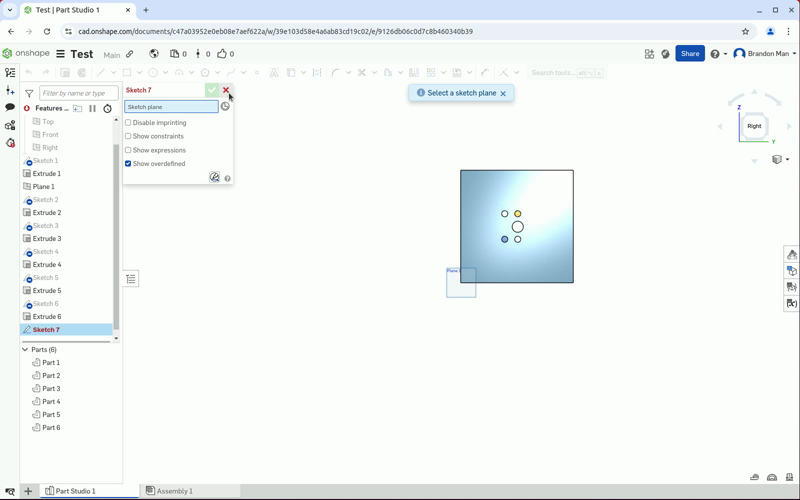
mouse_move(69, 189)
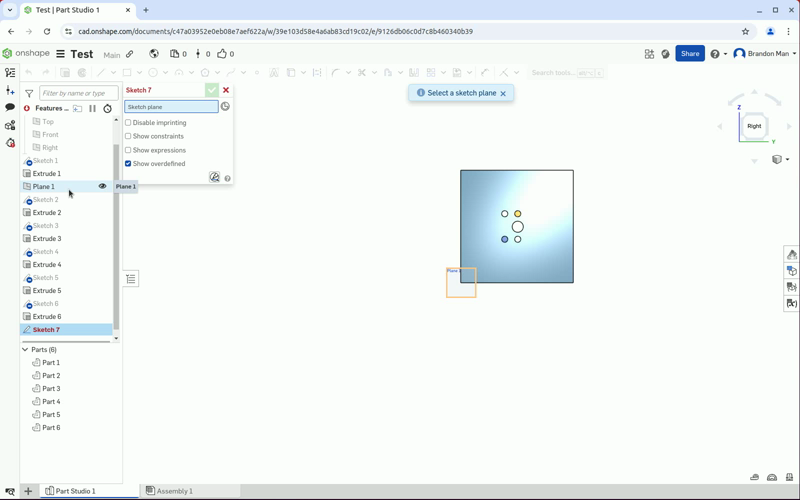
click(69, 189)
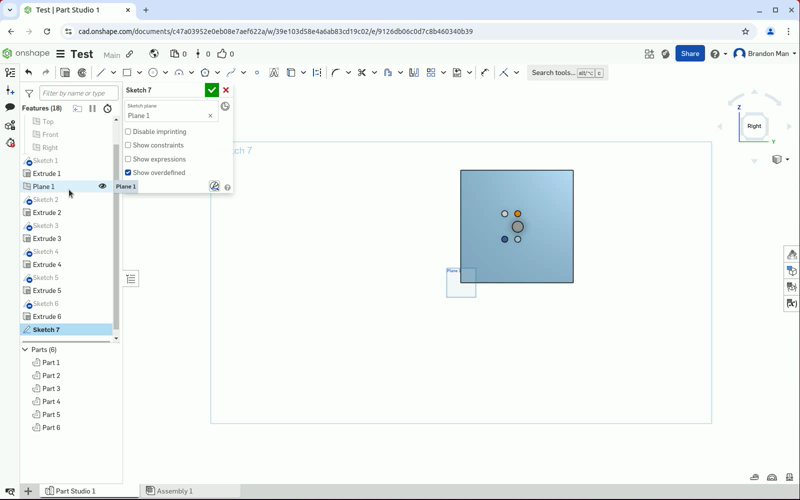
mouse_move(73, 352)
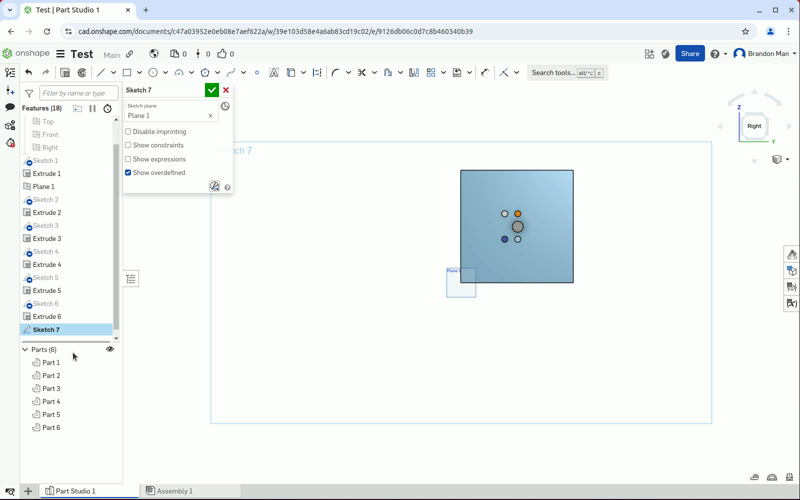
key(y)
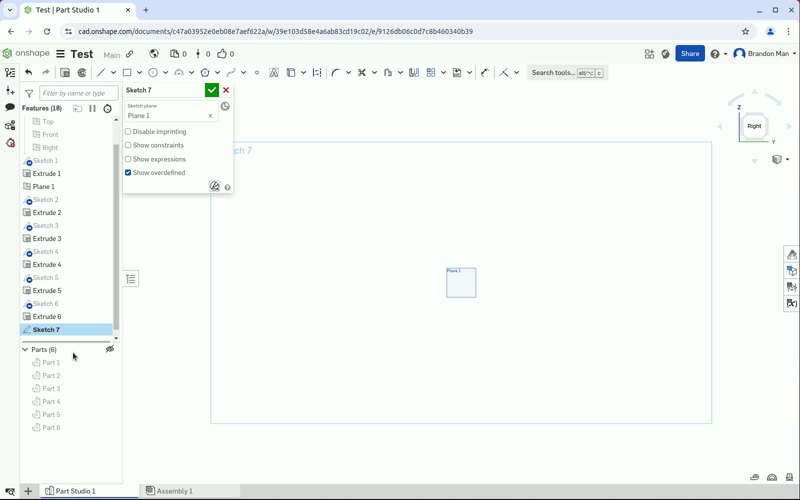
key(c)
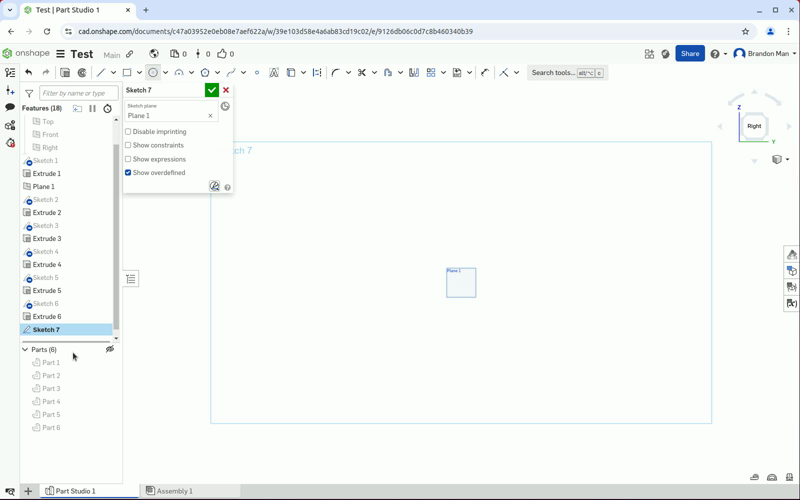
key_down(shift)
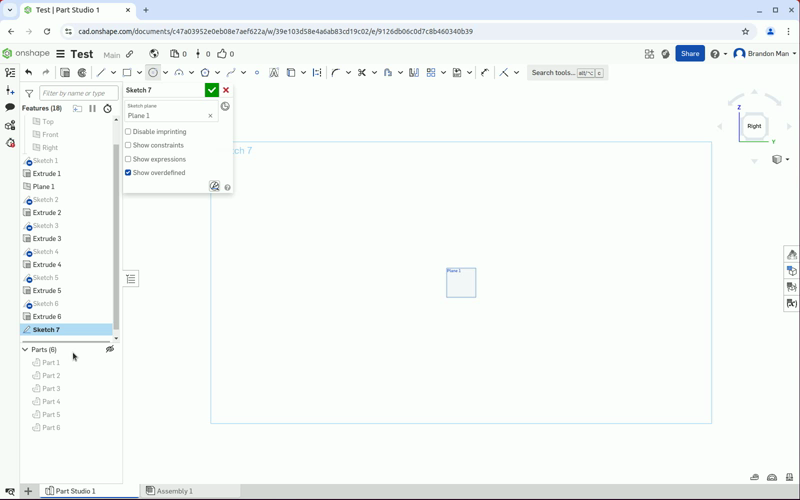
mouse_move(532, 226)
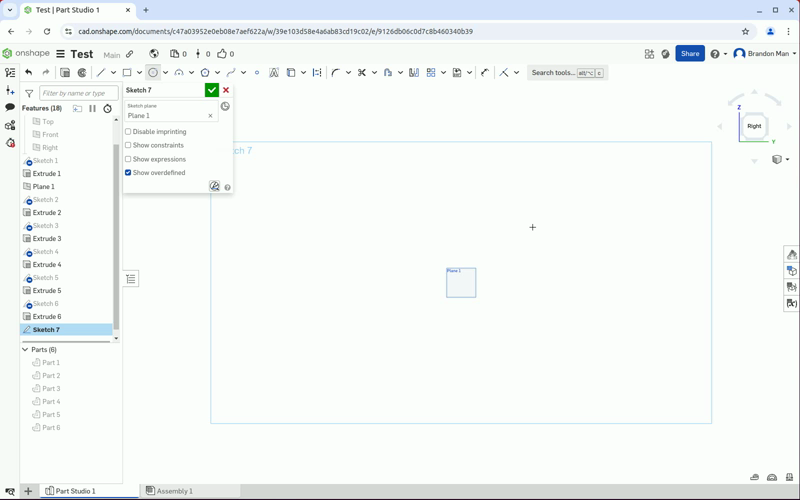
click(532, 226)
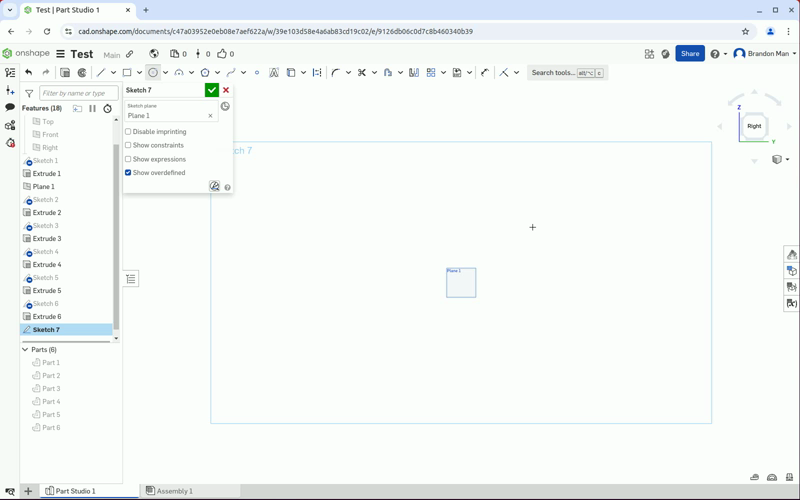
key_up(shift)
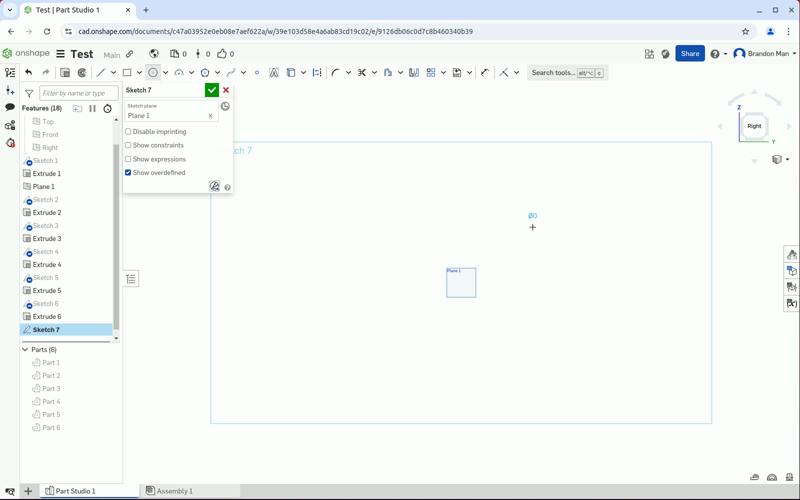
mouse_move(535, 226)
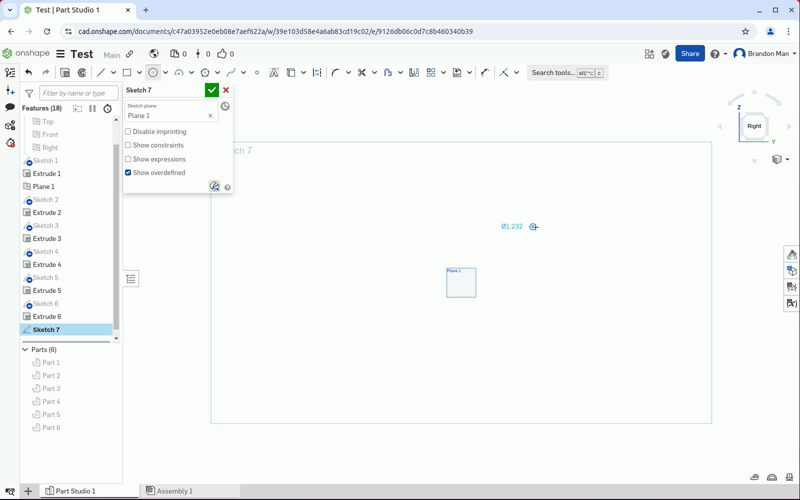
click(535, 226)
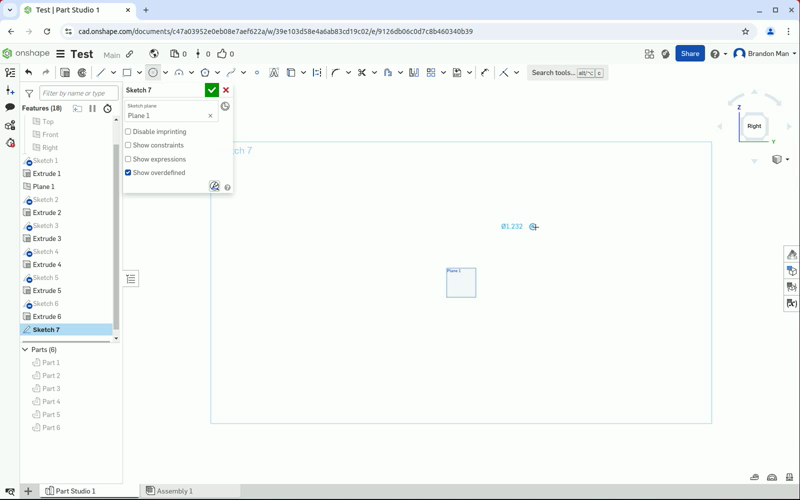
key(esc)
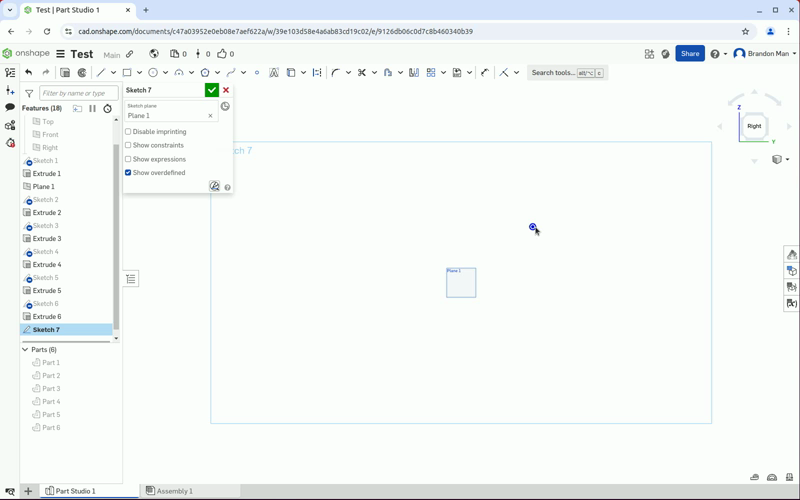
mouse_move(532, 224)
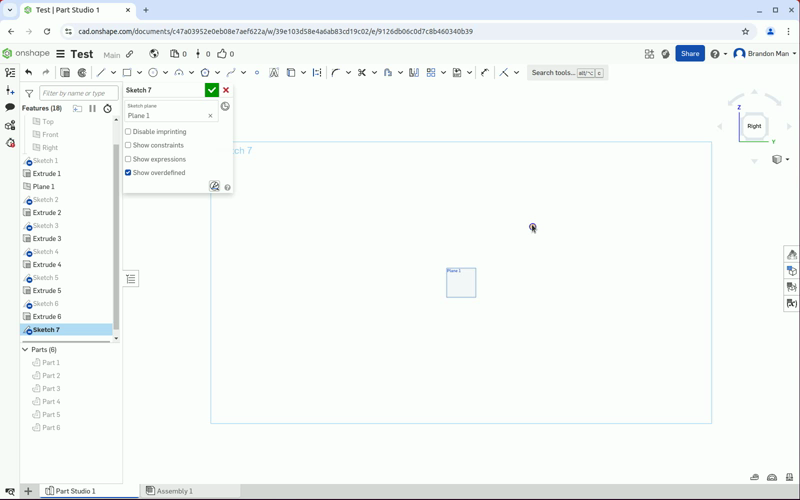
scroll(6)
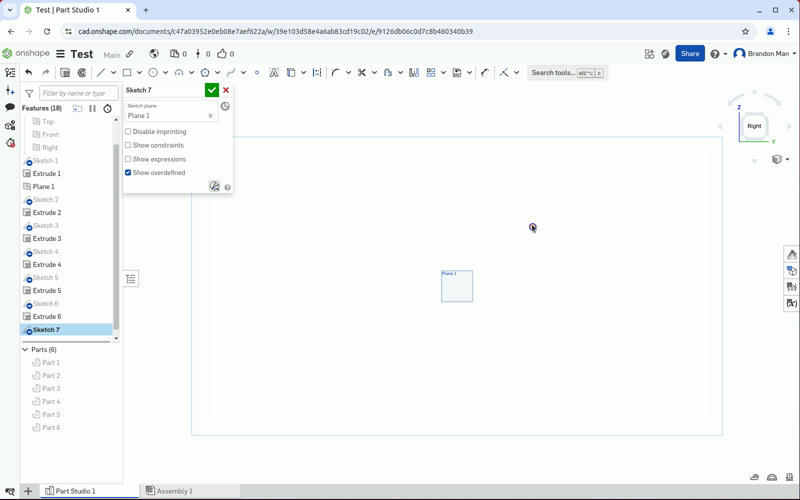
scroll(6)
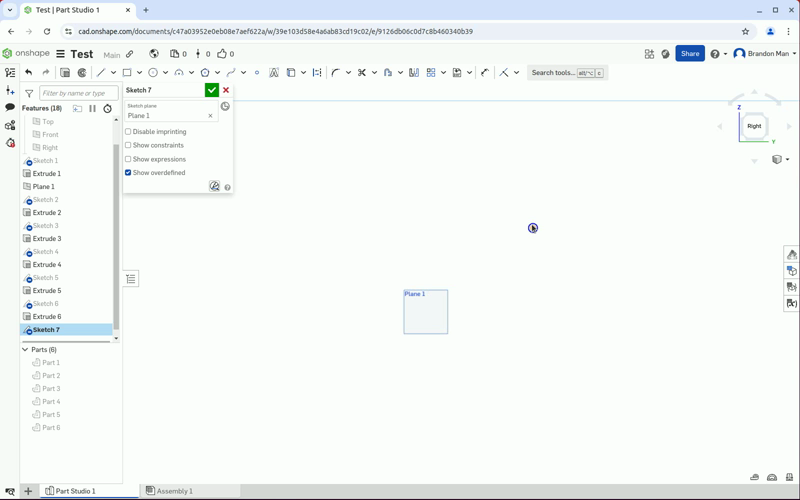
scroll(6)
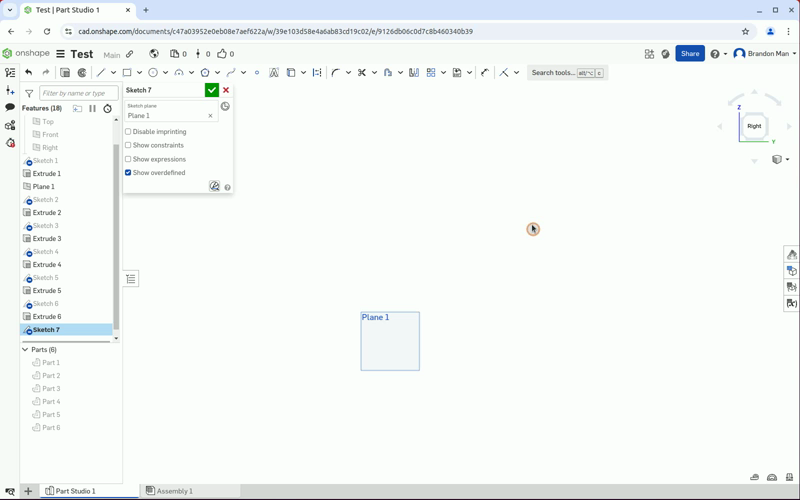
scroll(6)
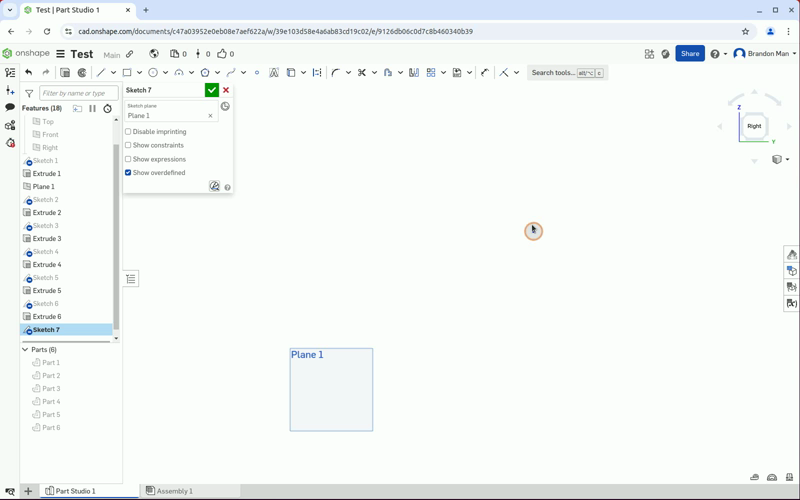
scroll(6)
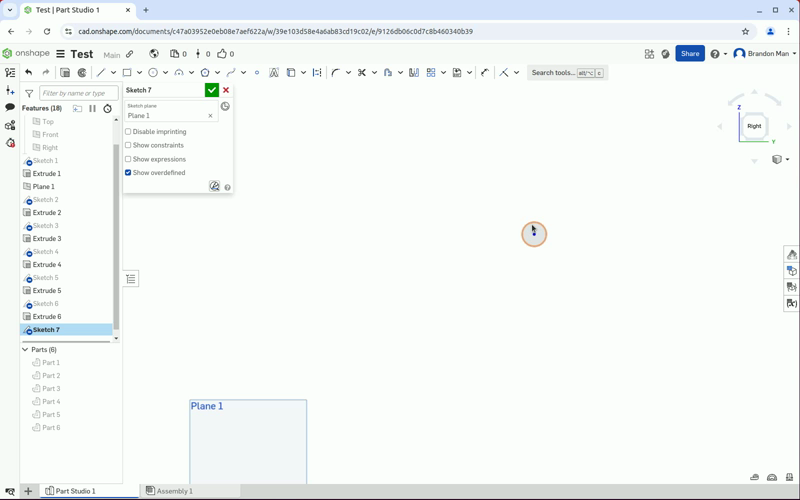
scroll(6)
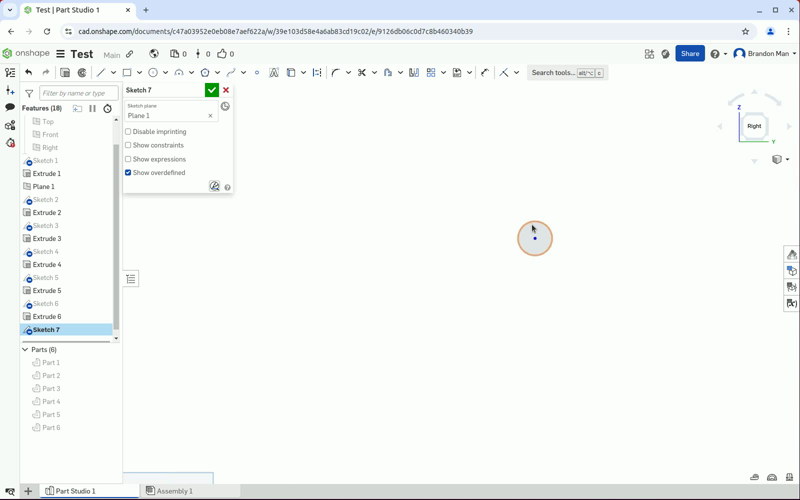
scroll(6)
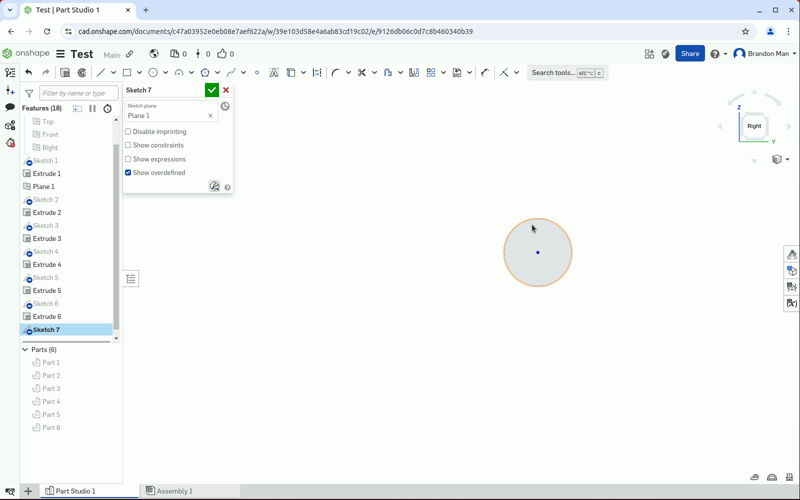
click(532, 224)
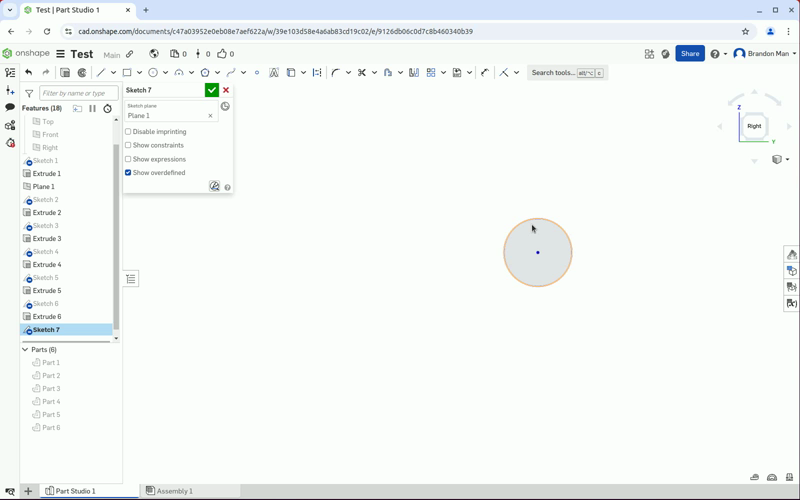
scroll(-6)
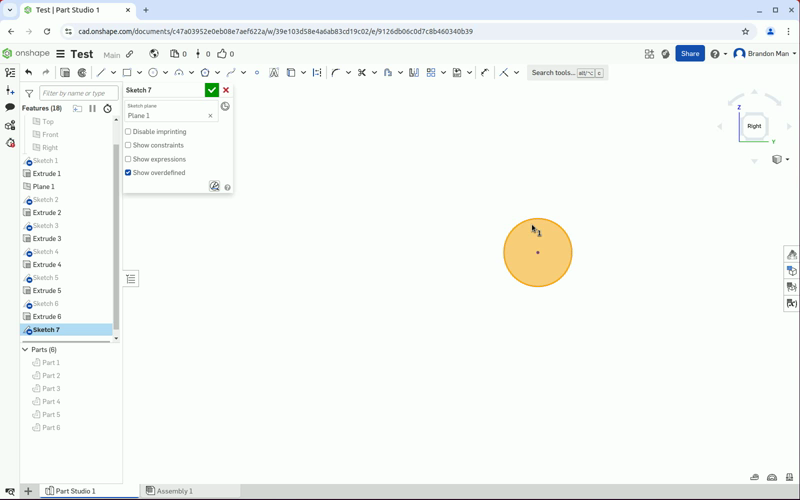
scroll(-6)
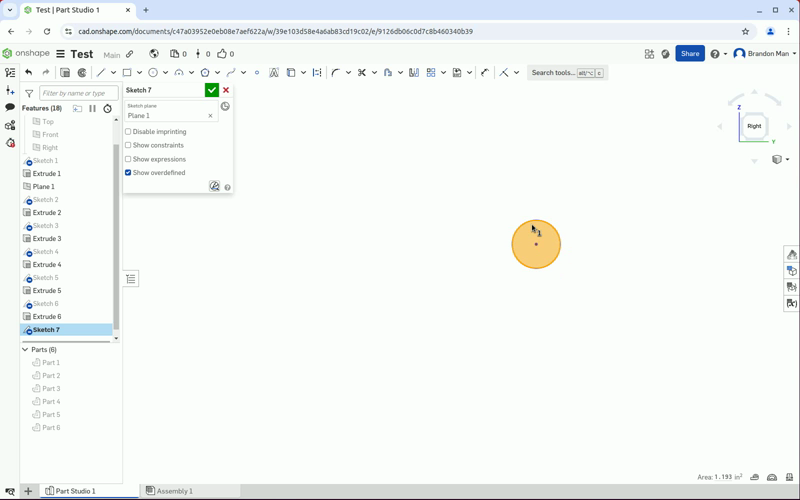
scroll(-6)
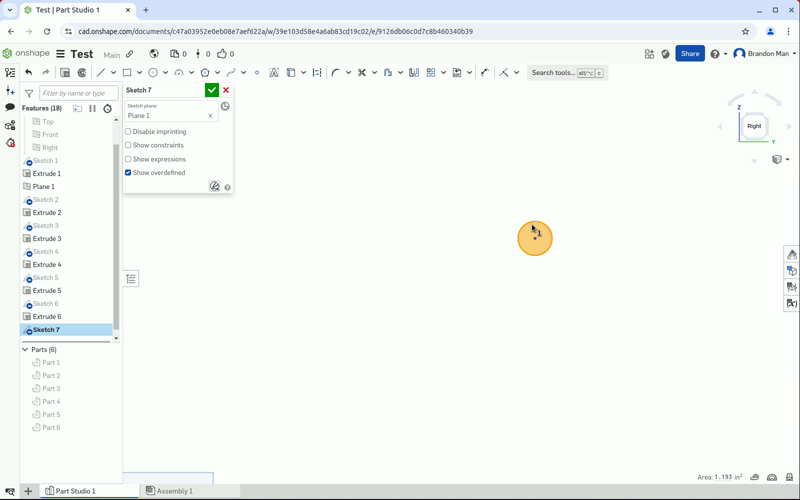
scroll(-6)
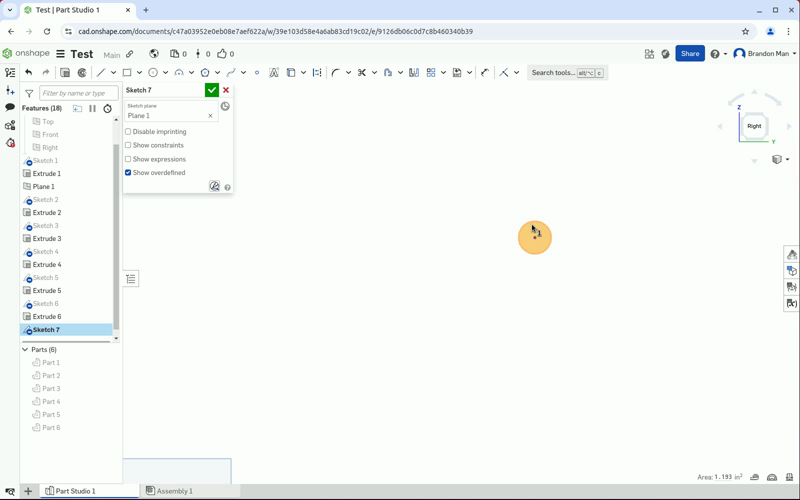
scroll(-6)
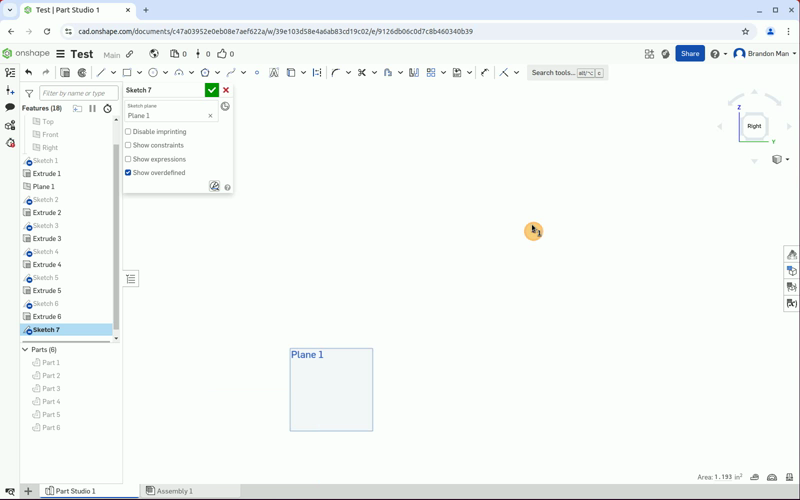
scroll(-6)
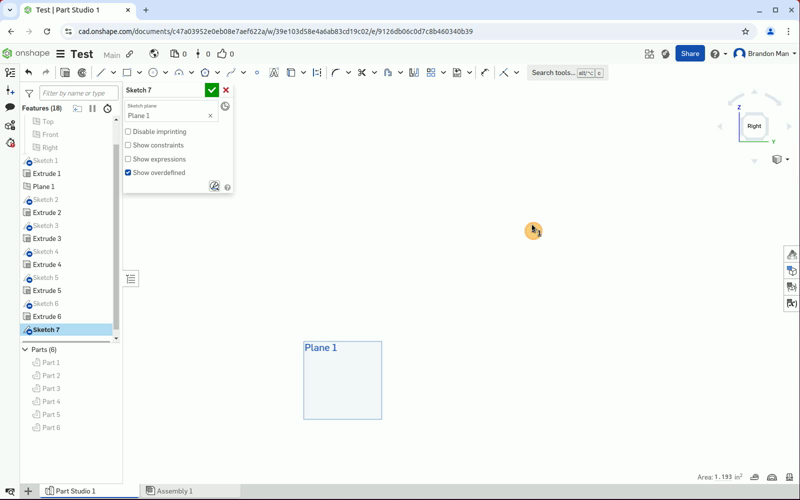
scroll(-6)
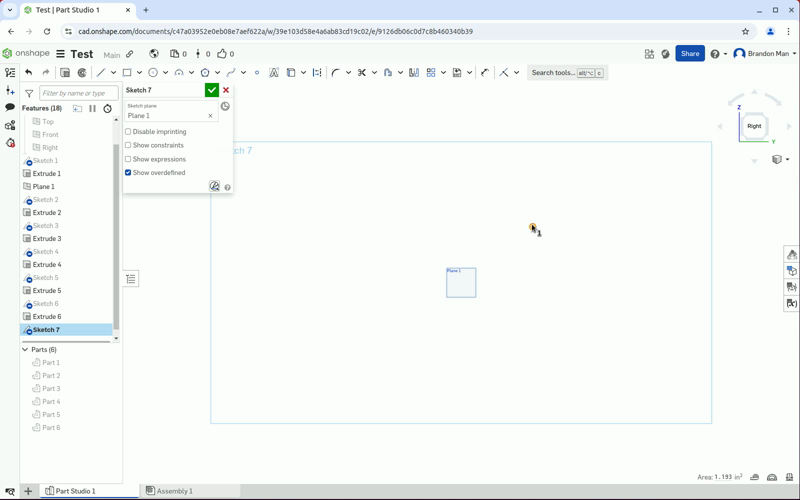
mouse_move(73, 352)
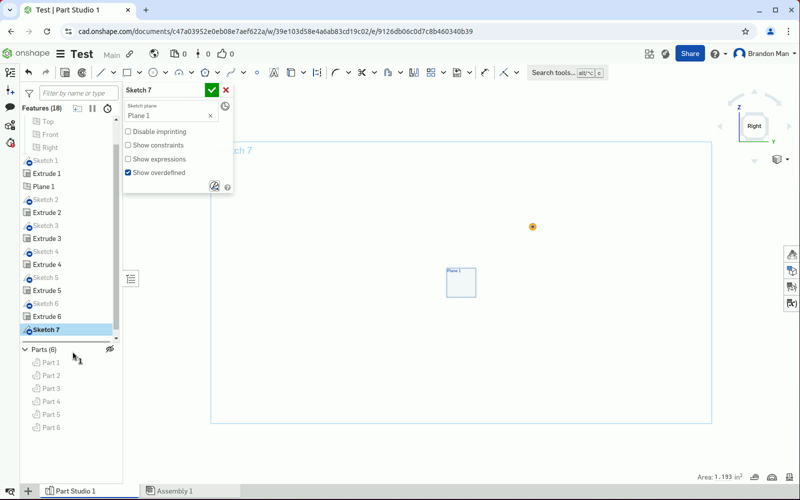
key(shift+y)
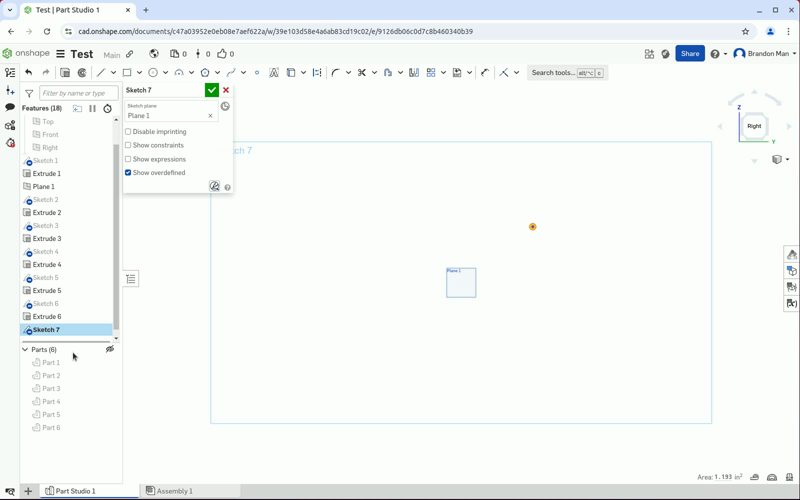
key(shift+e)
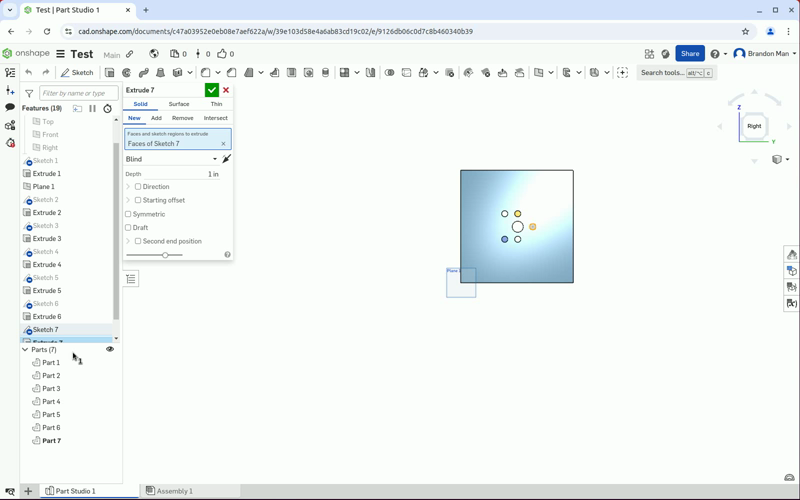
mouse_move(143, 106)
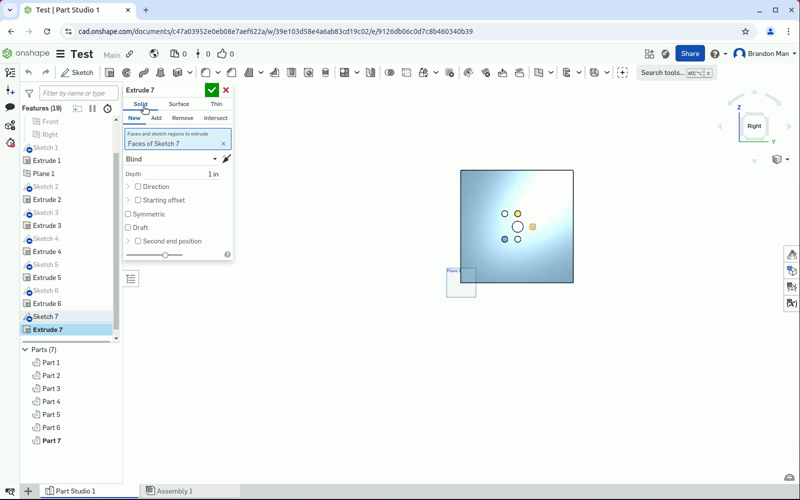
click(143, 106)
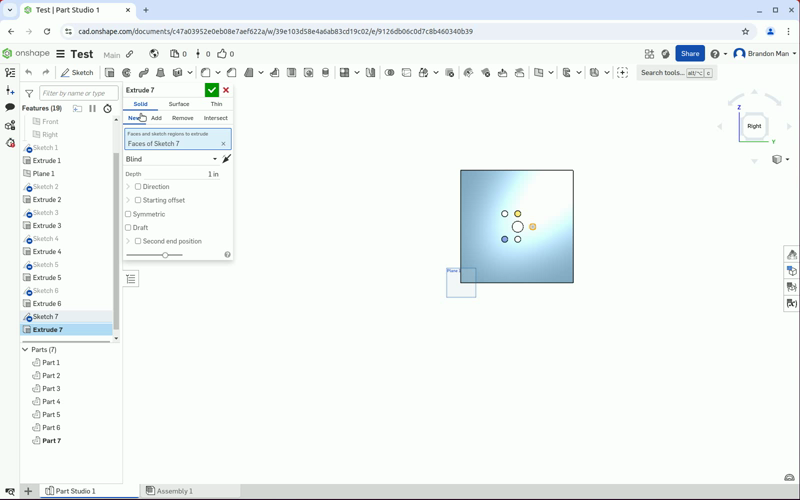
mouse_move(137, 120)
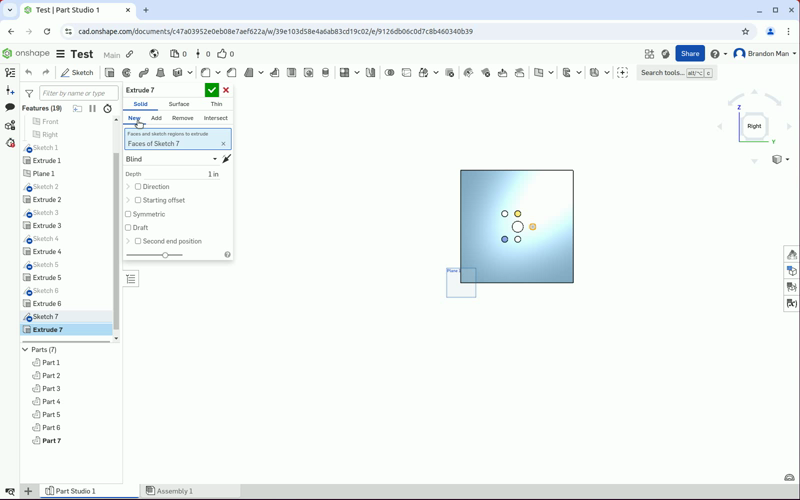
click(137, 120)
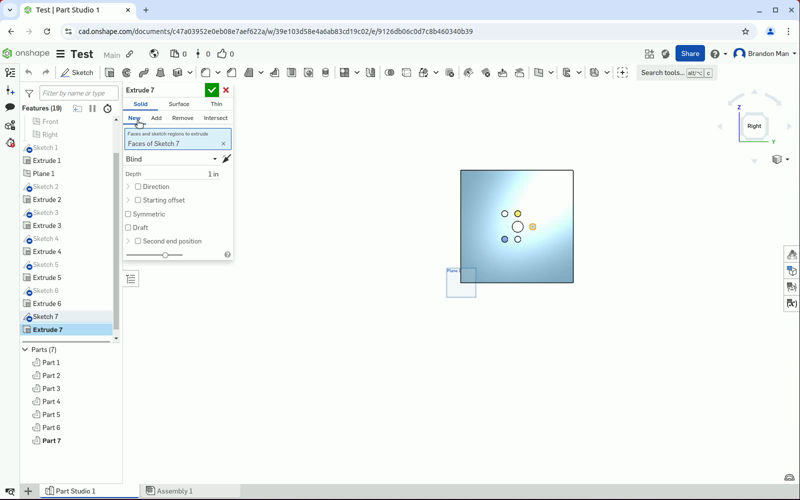
key(tab, 4)
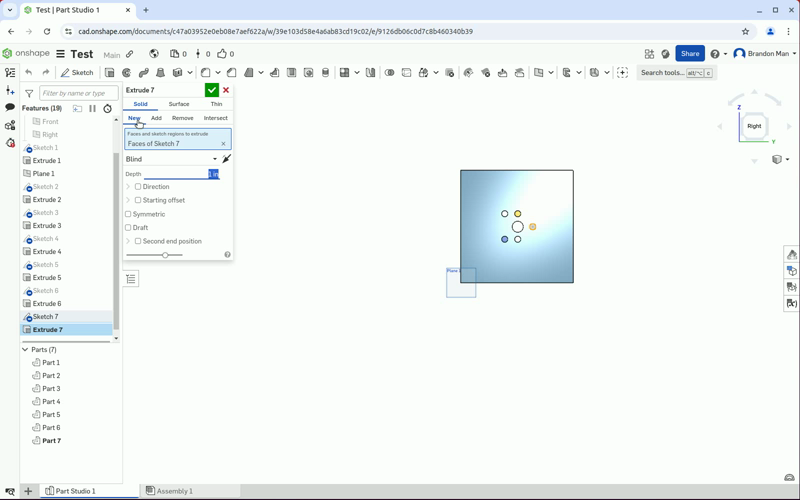
text(0.241)
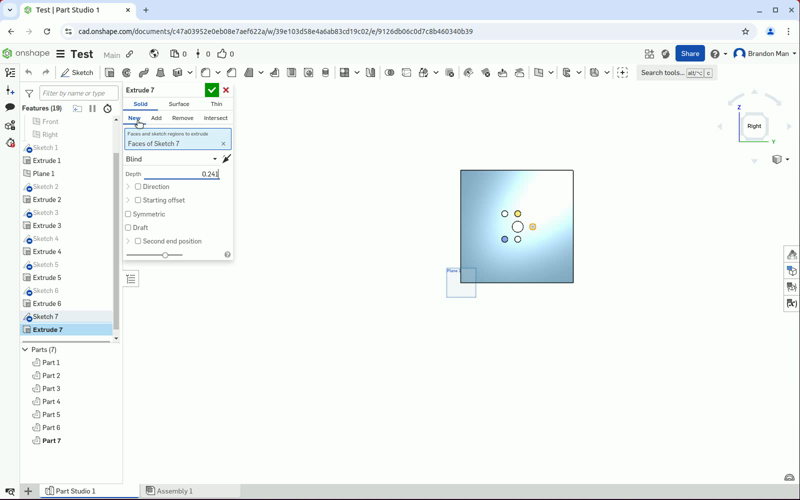
key(enter)
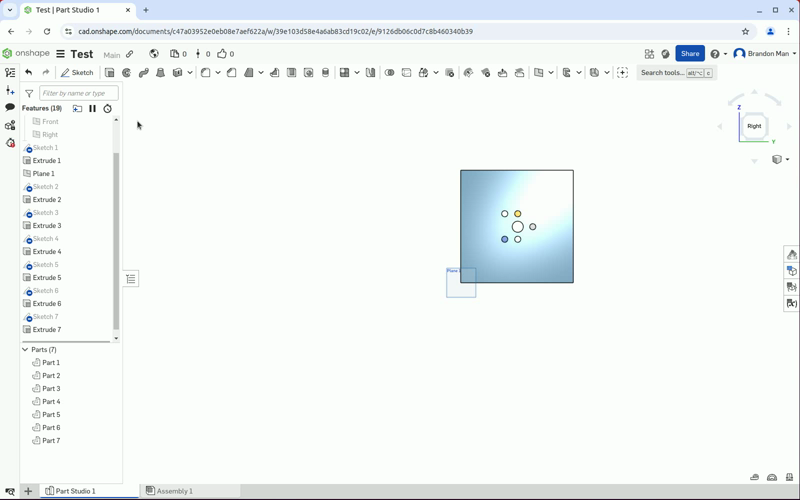
key(shift+h)
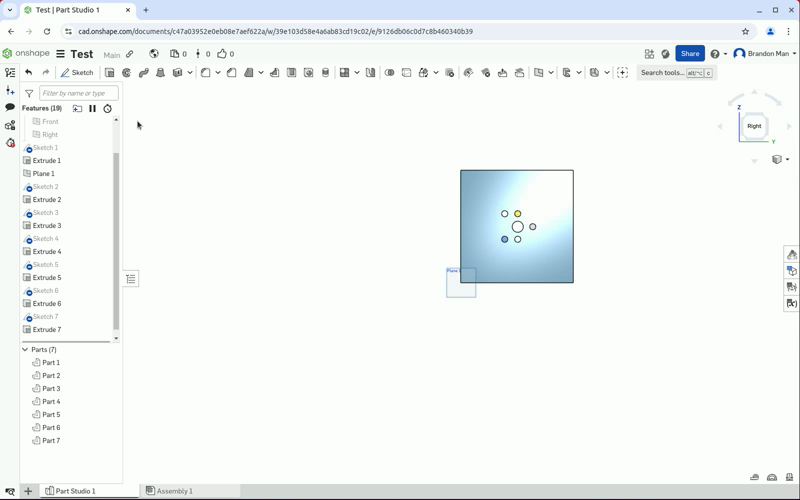
key(shift+h)
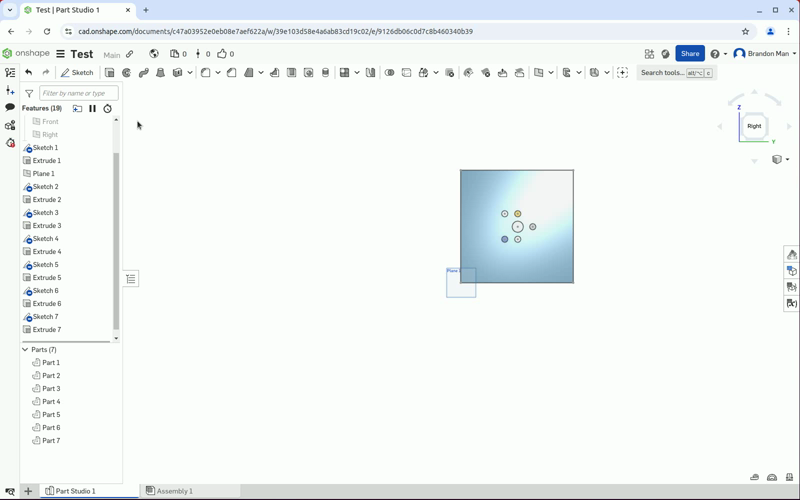
key(shift+7)
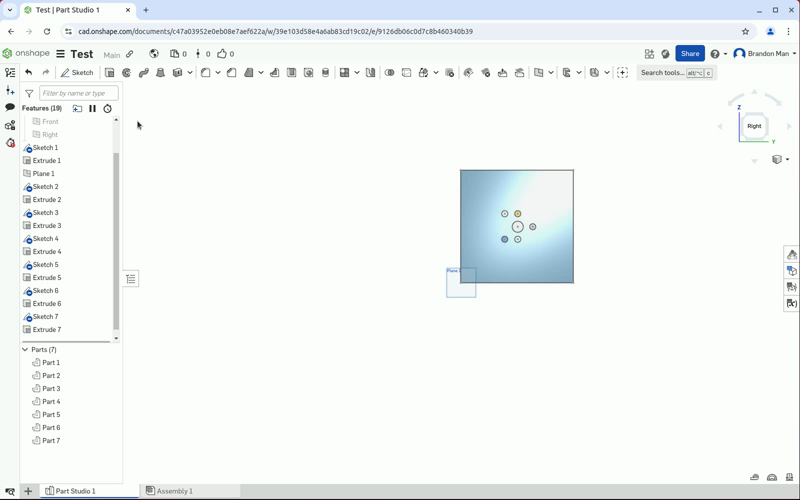
key(right, 2)
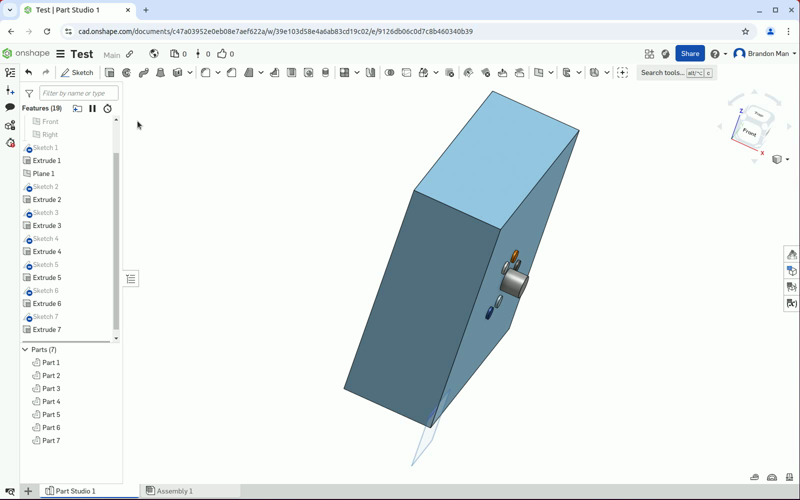
key(down, 2)
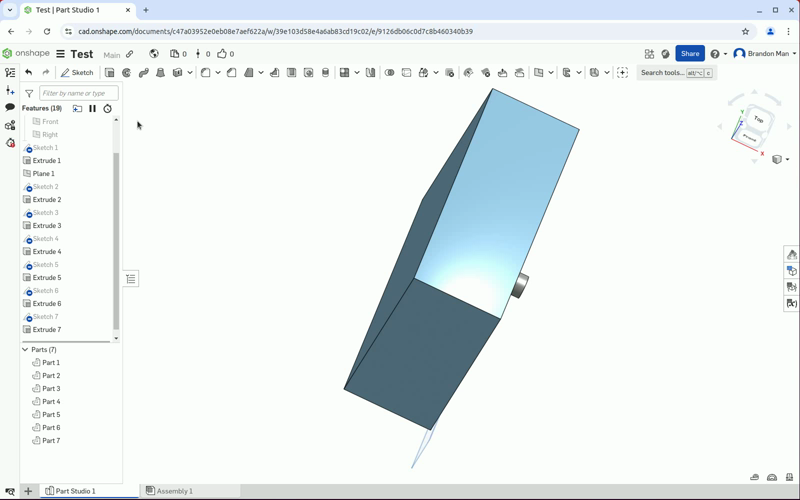
key(up, 2)
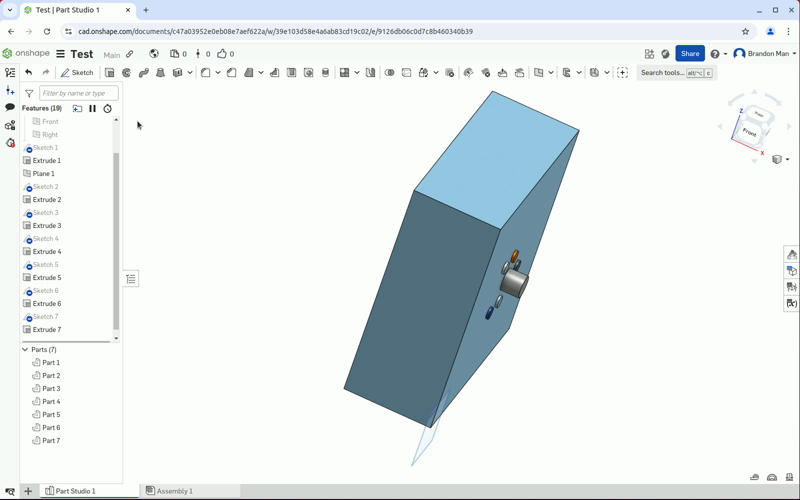
key(left, 2)
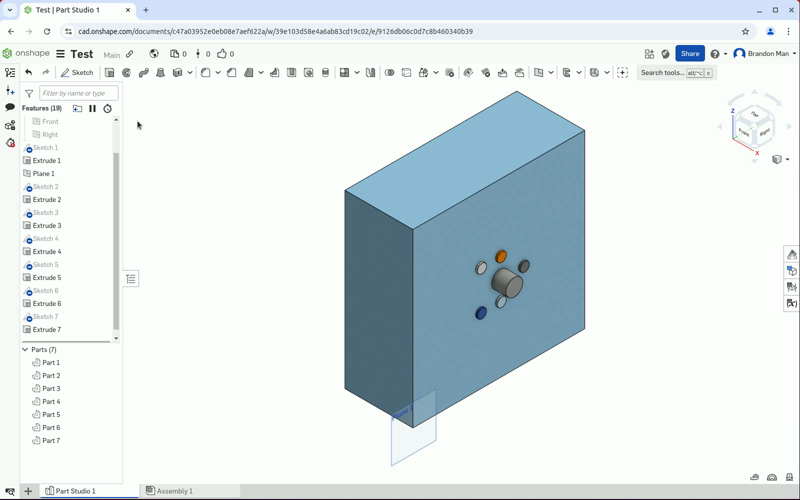
mouse_move(69, 150)
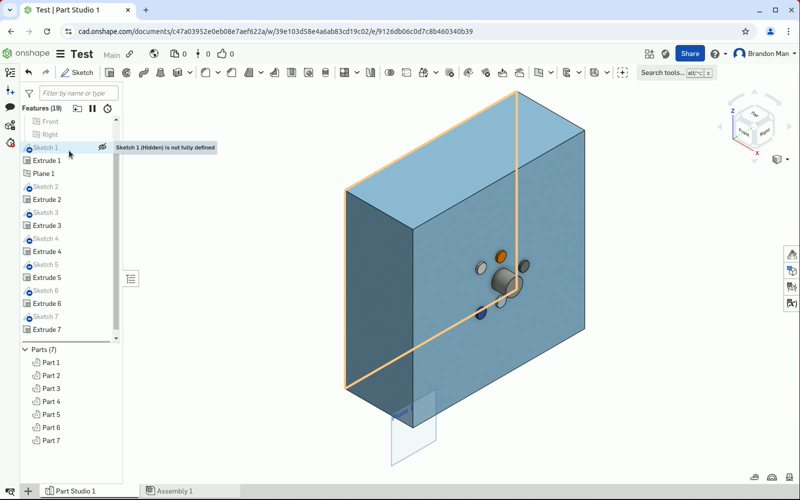
click(69, 150)